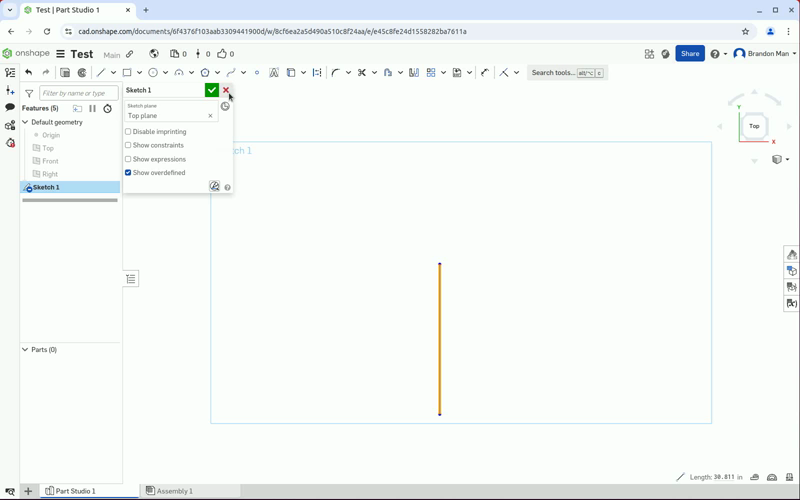
key(shift+h)
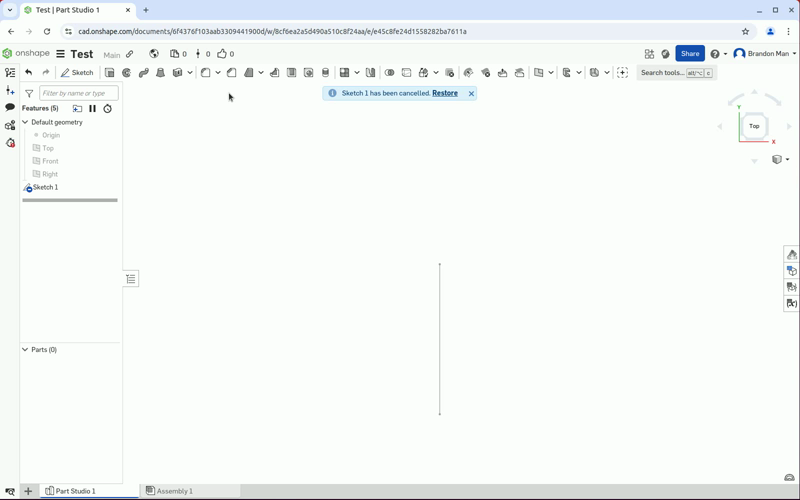
mouse_move(73, 352)
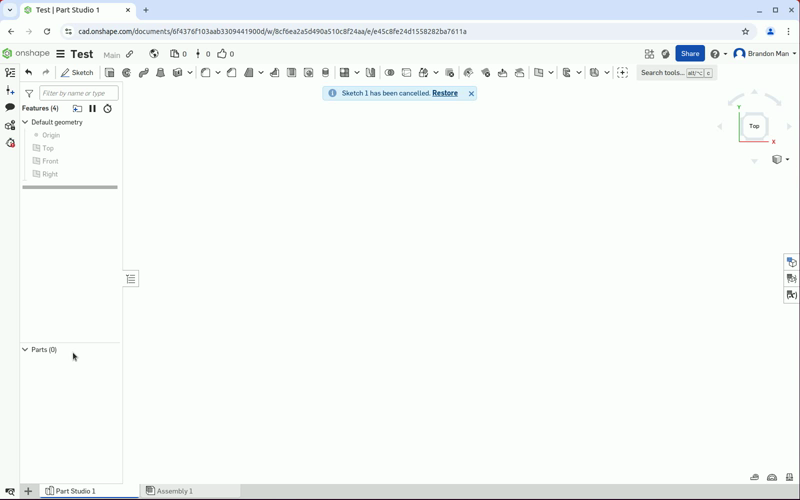
key(y)
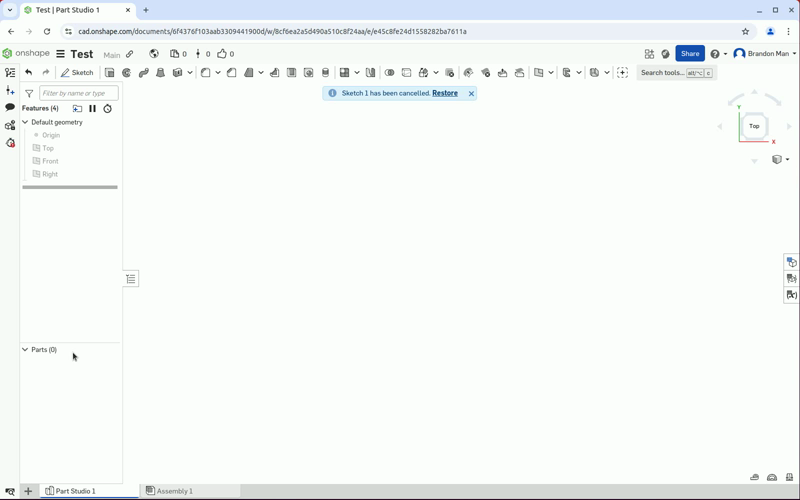
key(shift+p)
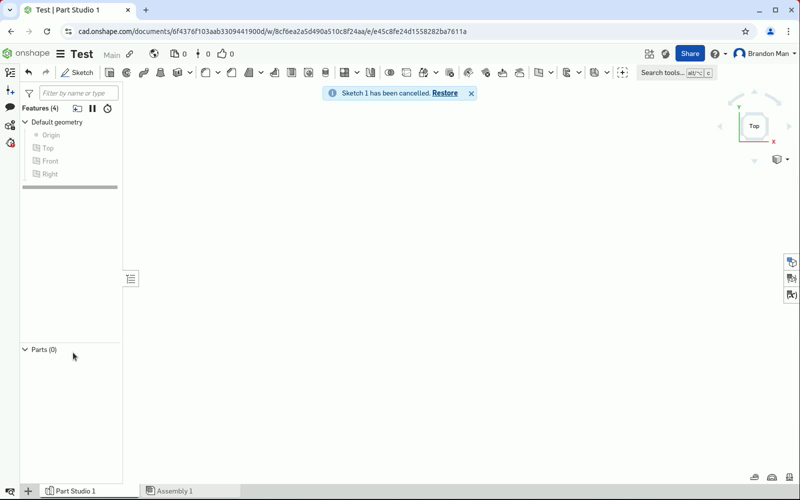
key(space)
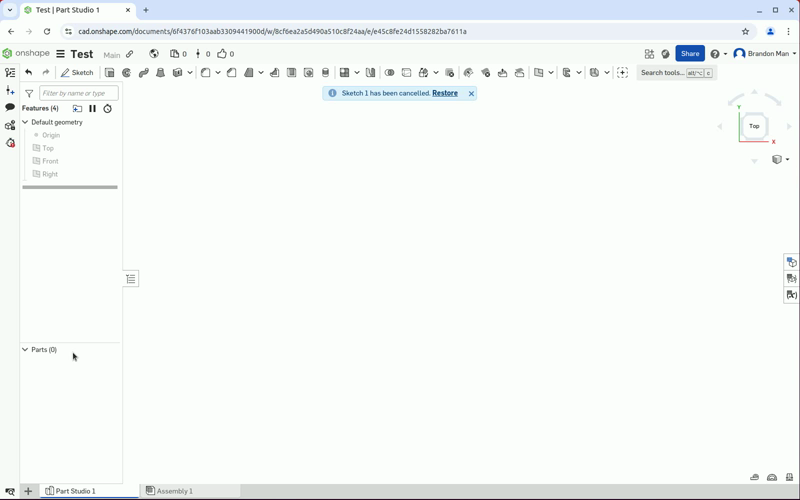
key_down(shift)
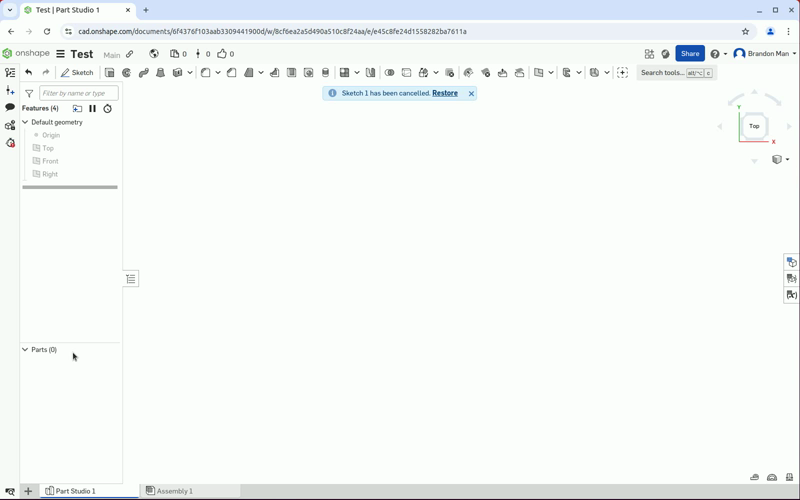
key(up)
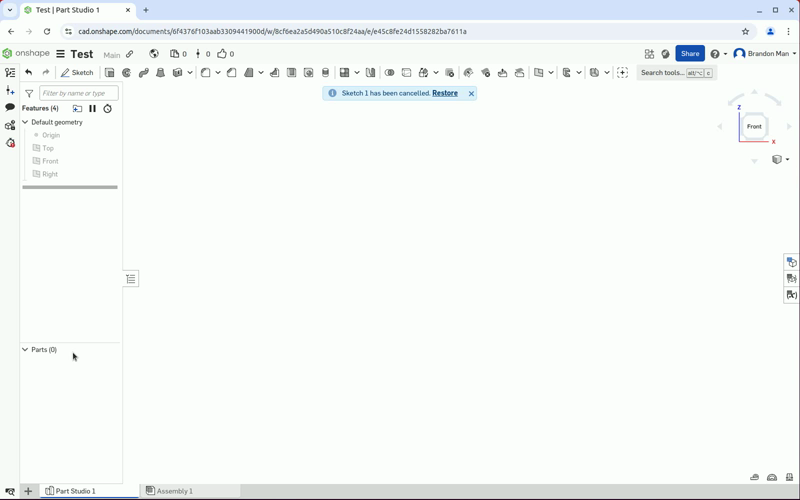
key_up(shift)
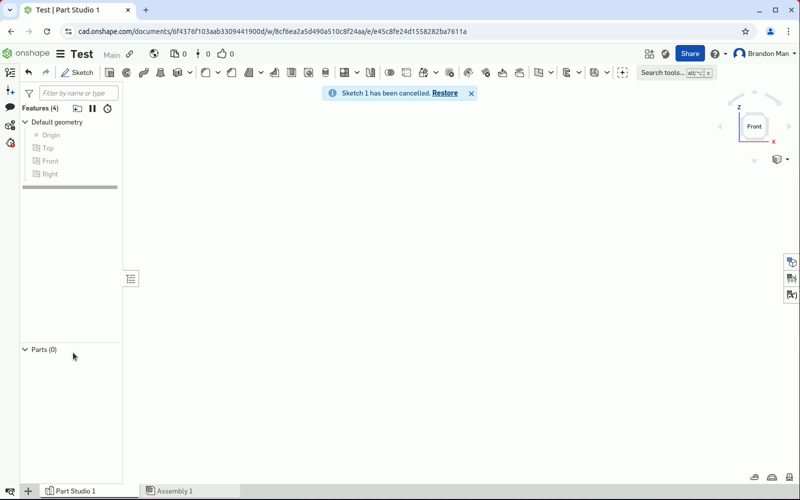
mouse_move(73, 352)
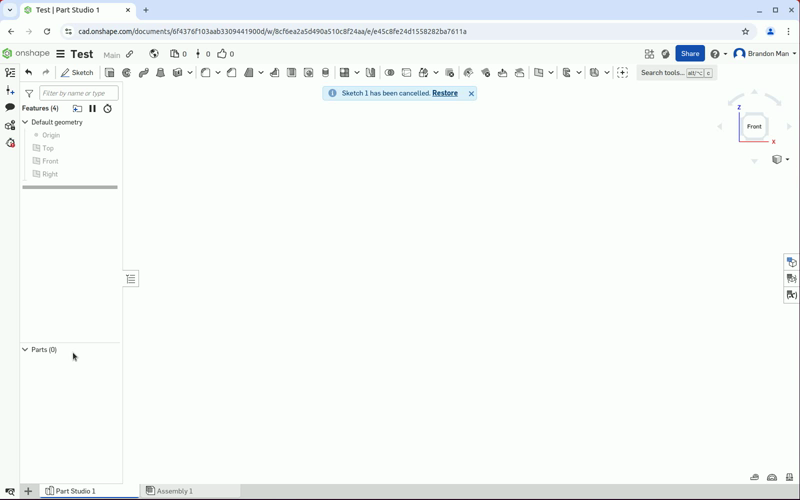
key(shift+y)
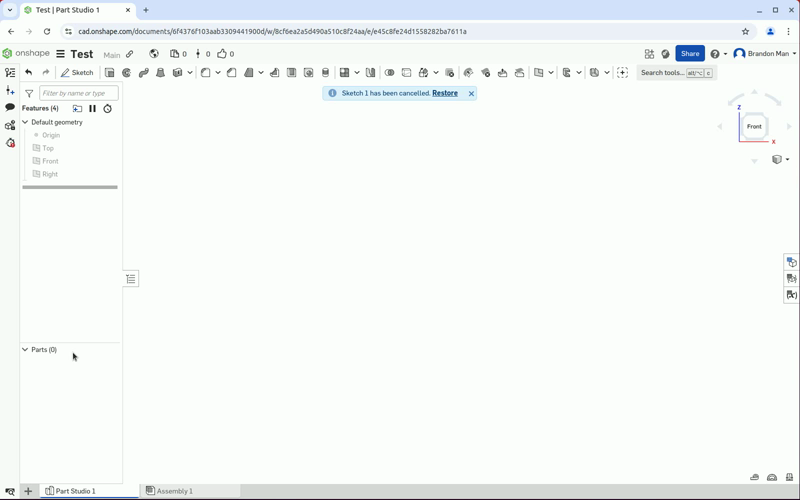
key(shift+s)
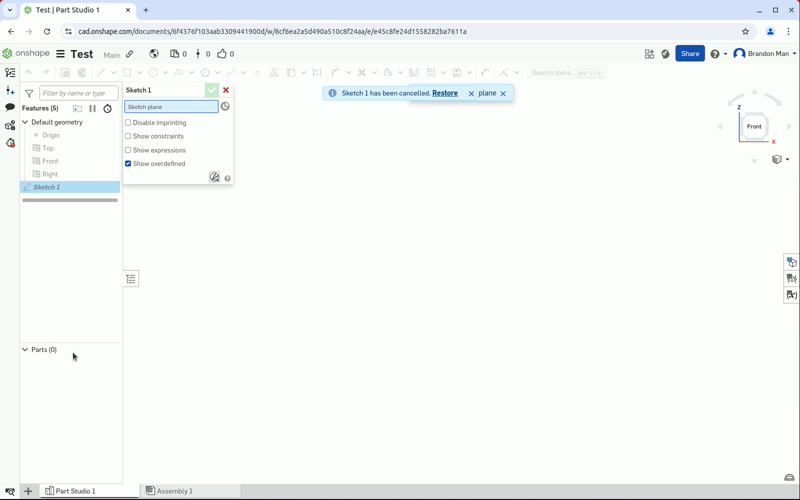
mouse_move(73, 163)
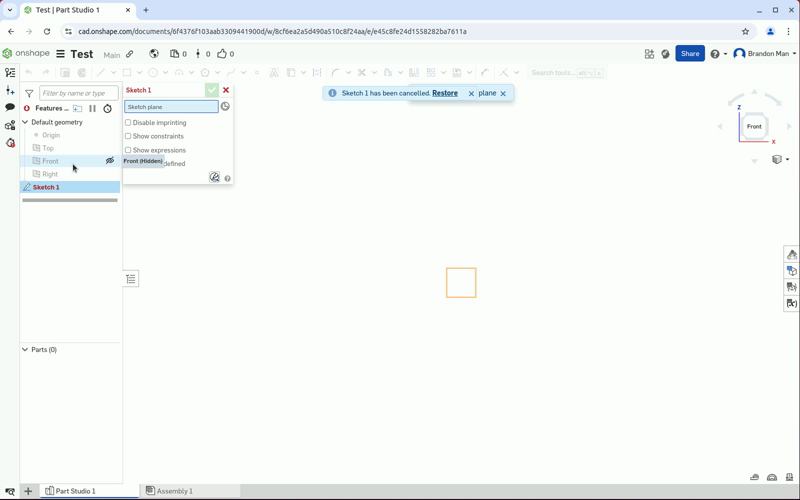
click(73, 163)
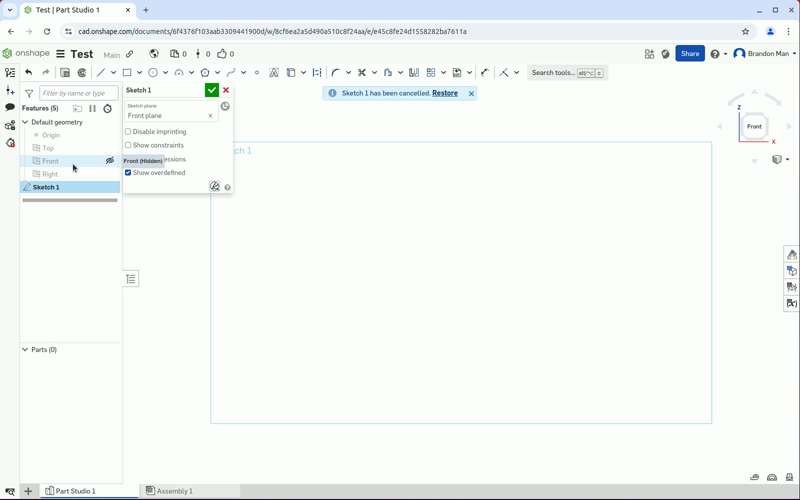
mouse_move(73, 352)
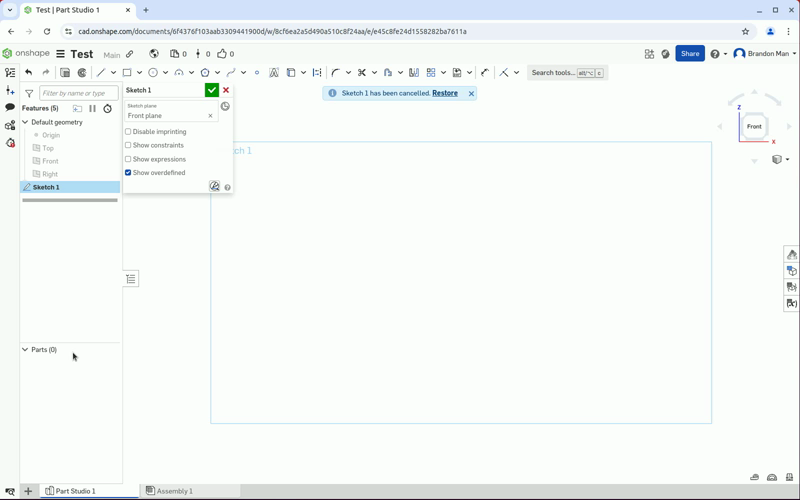
key(y)
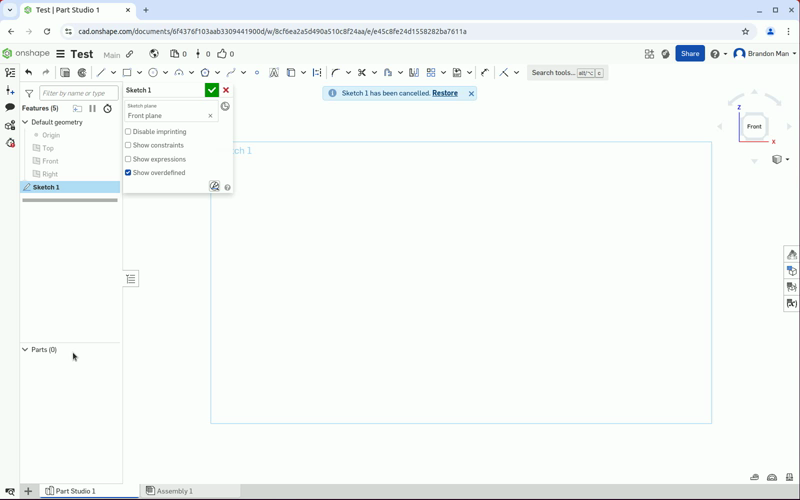
key(l)
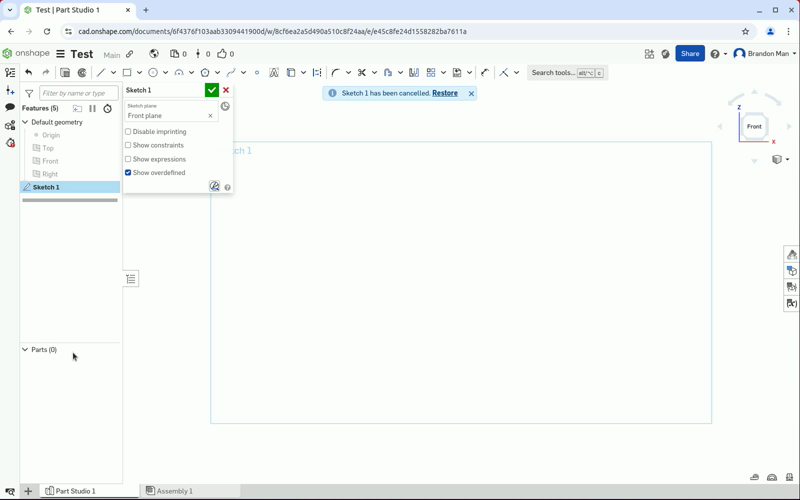
key_down(shift)
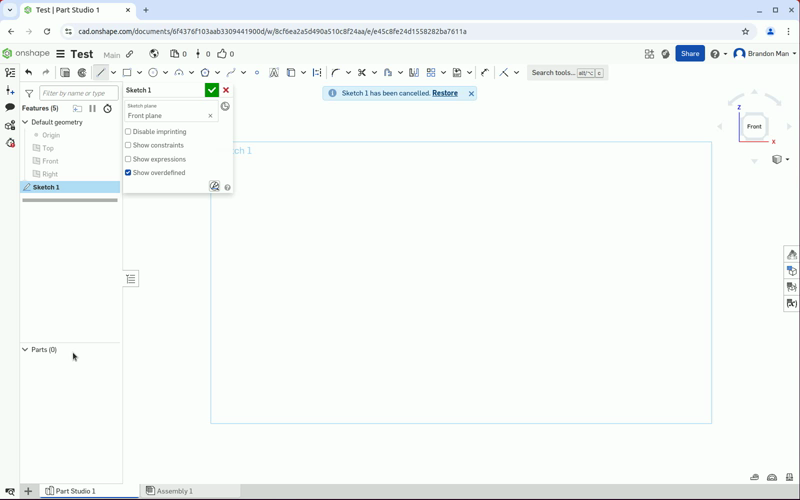
mouse_move(401, 395)
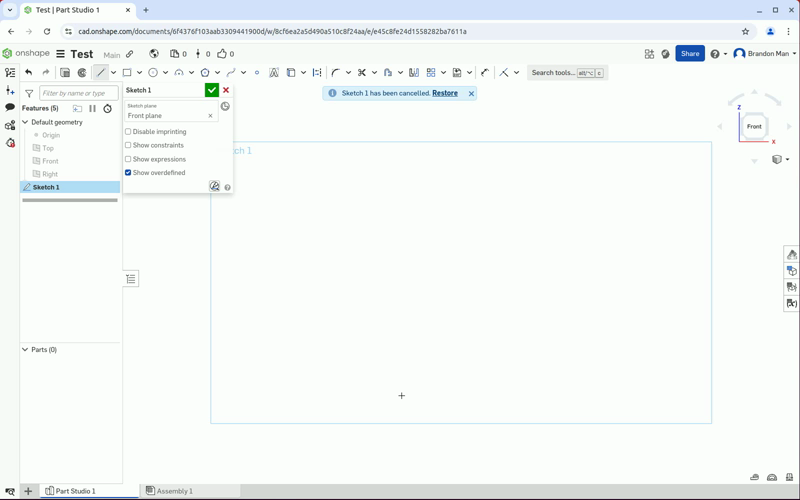
click(401, 395)
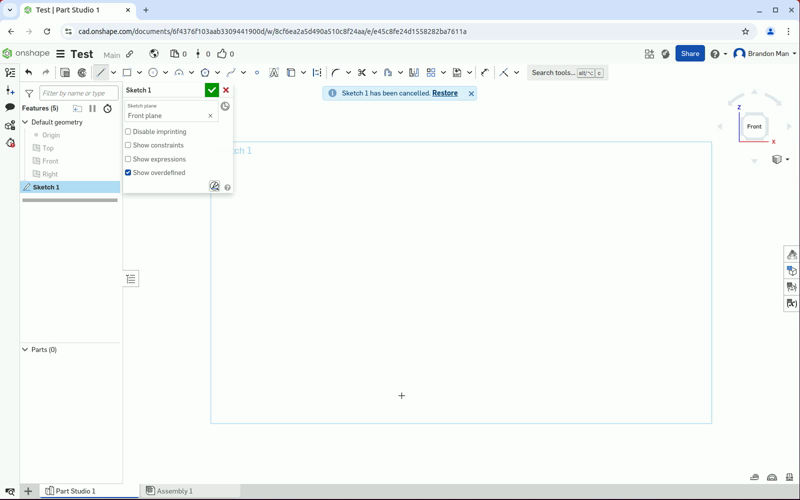
key_up(shift)
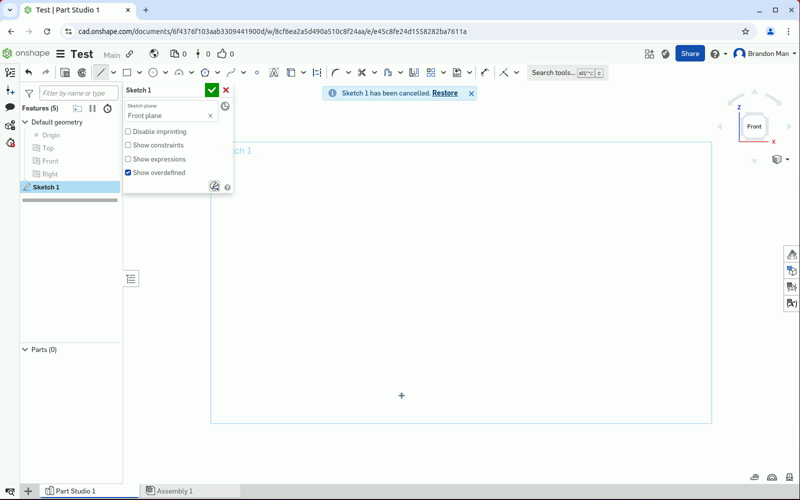
key_down(shift)
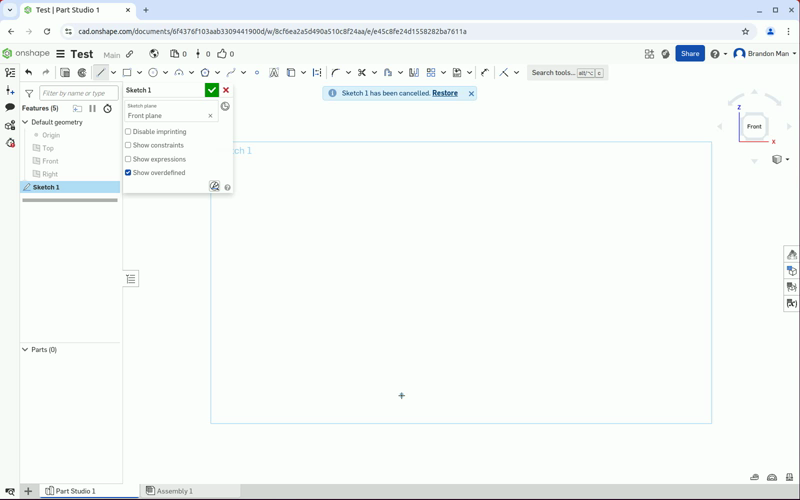
mouse_move(431, 395)
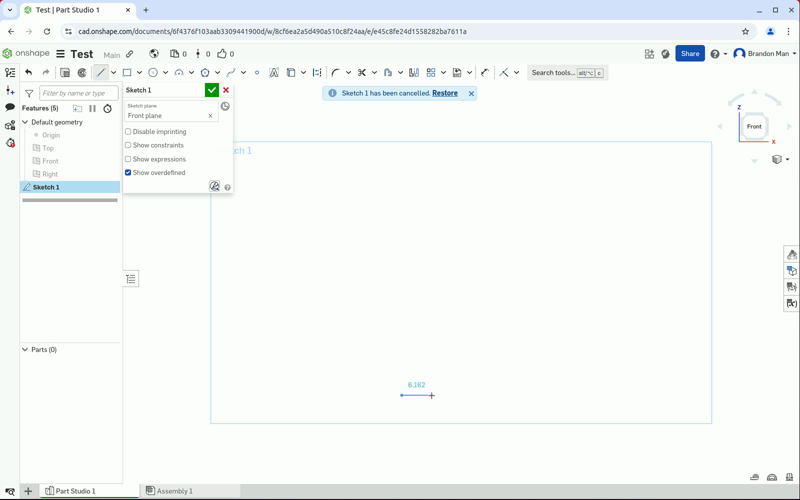
mouse_move(408, 395)
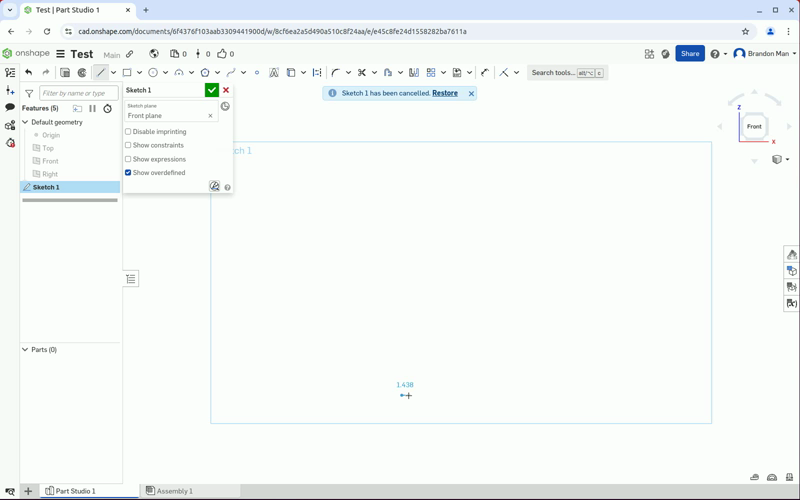
scroll(6)
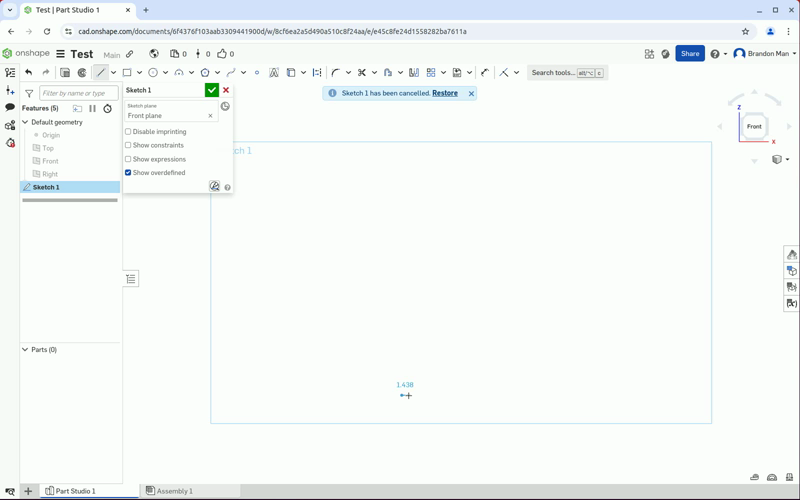
scroll(6)
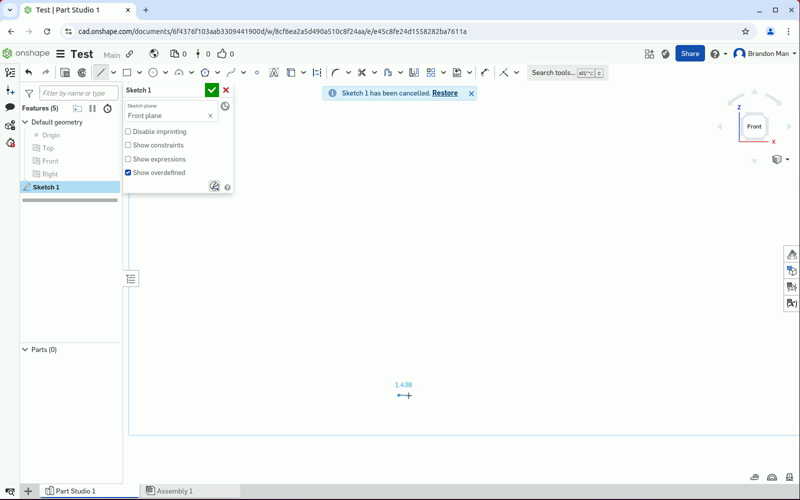
scroll(6)
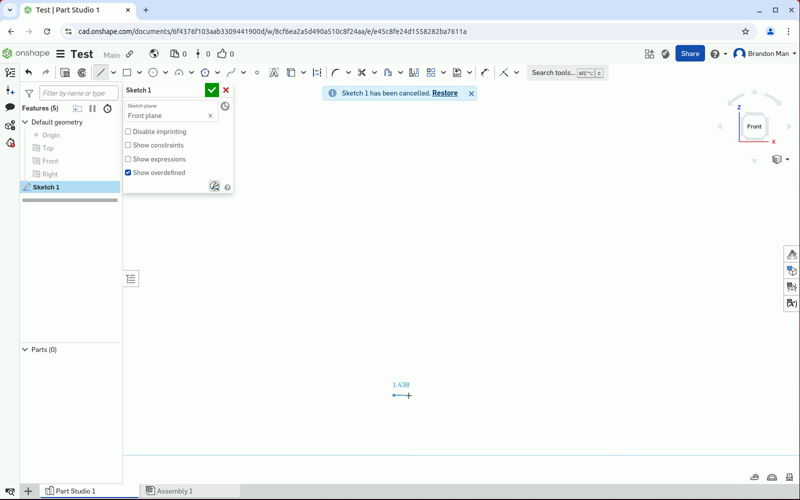
scroll(6)
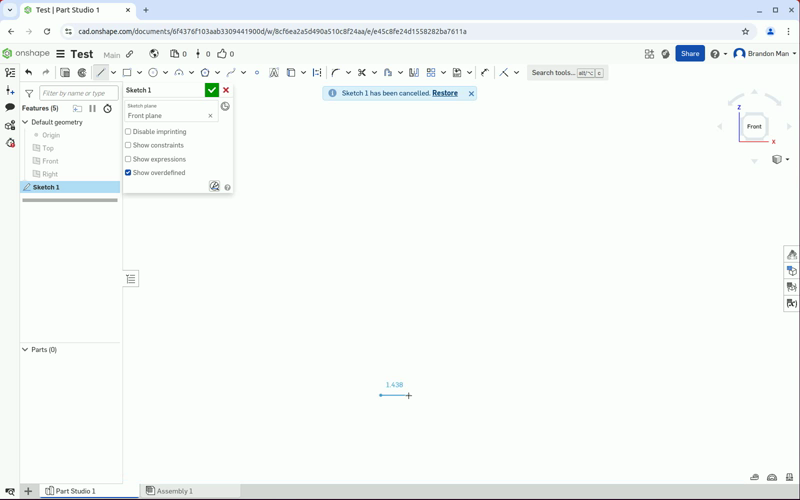
scroll(6)
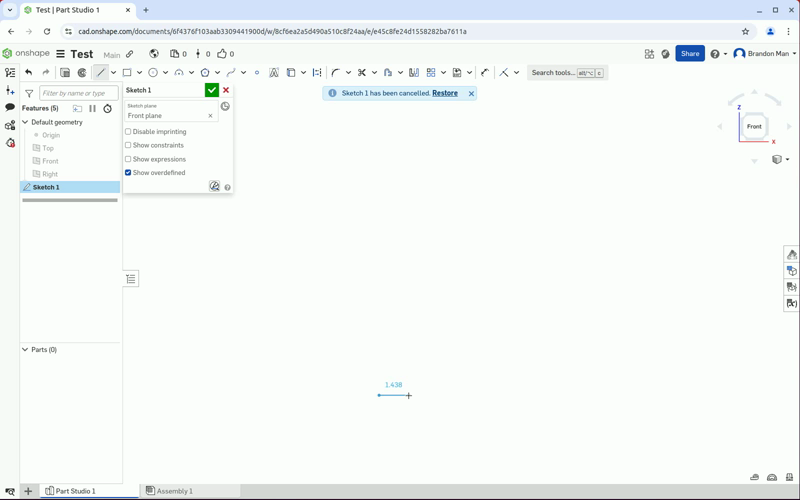
scroll(6)
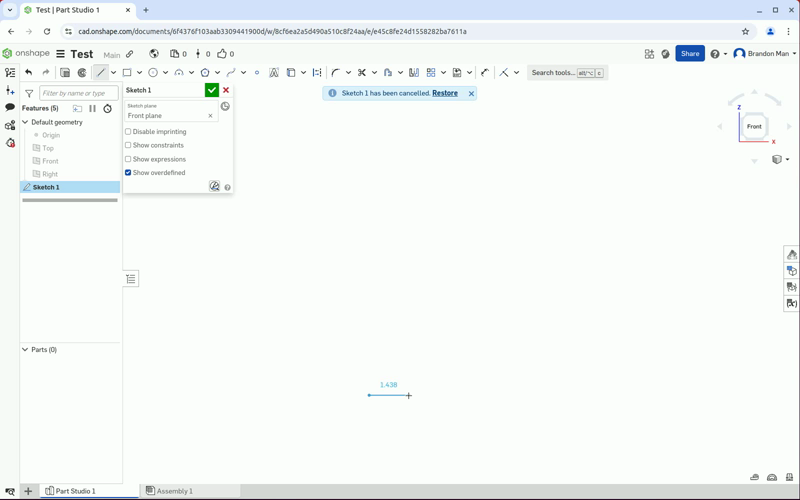
scroll(6)
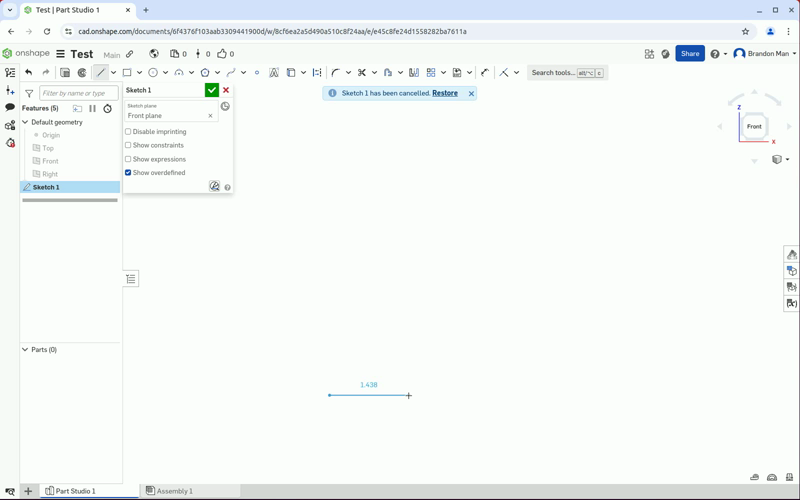
click(408, 395)
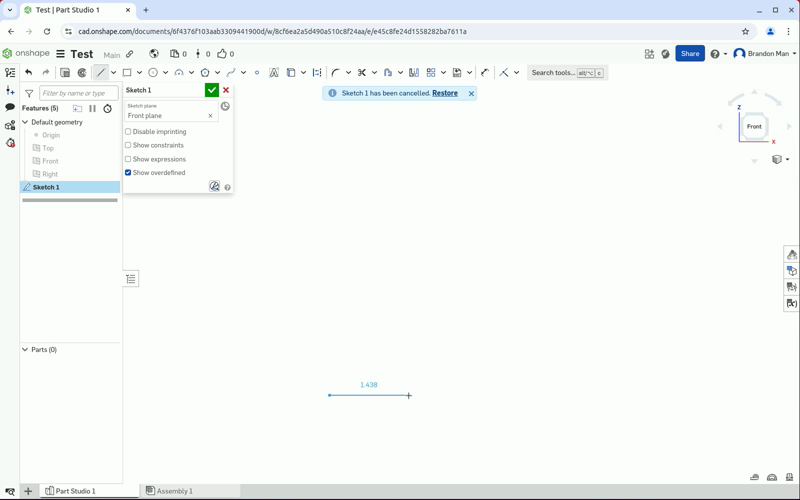
scroll(-6)
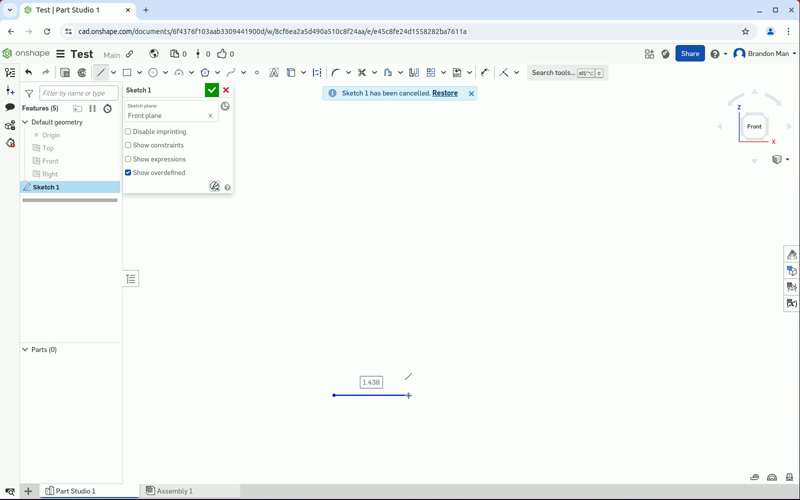
scroll(-6)
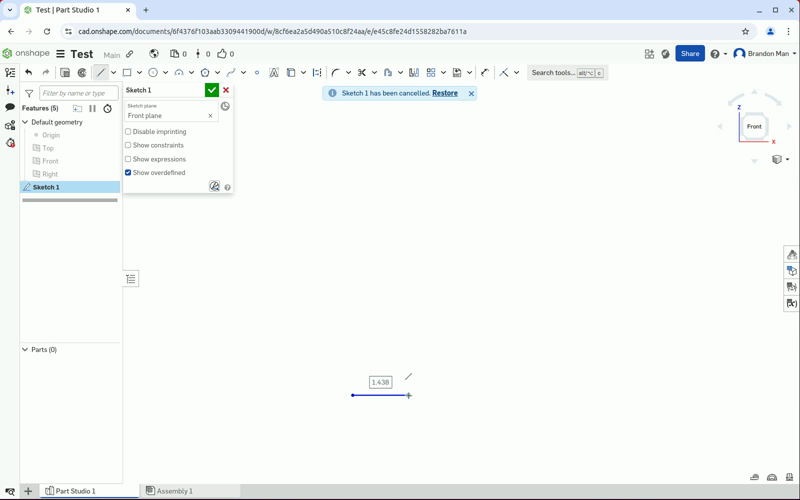
scroll(-6)
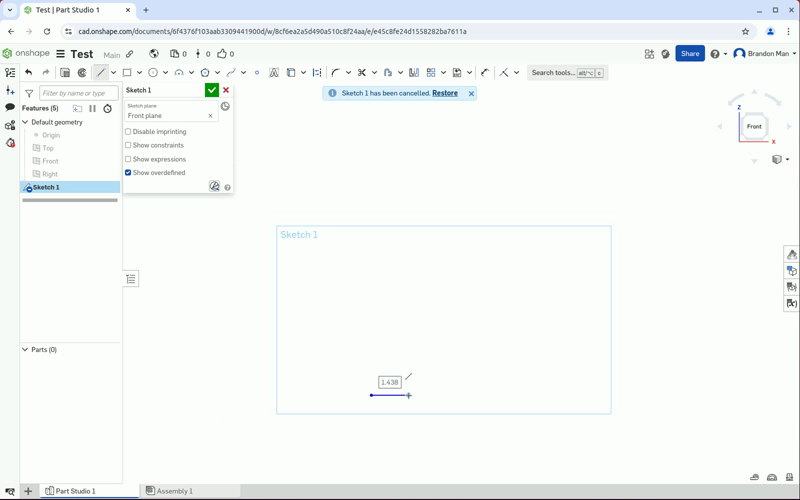
scroll(-6)
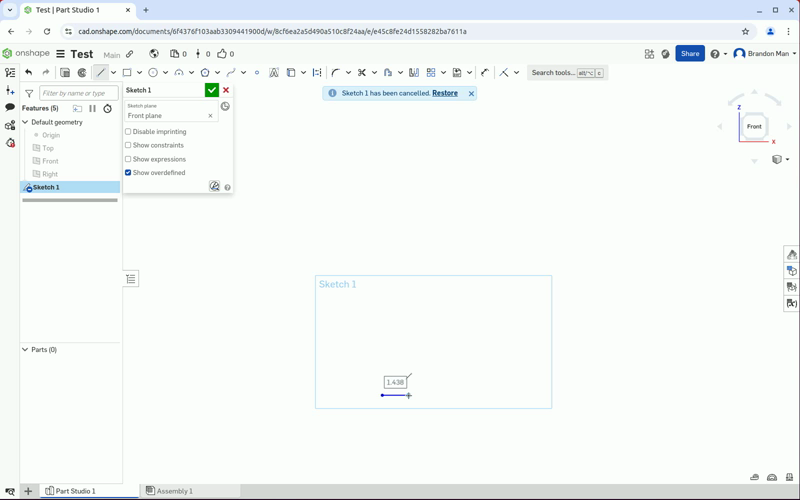
scroll(-6)
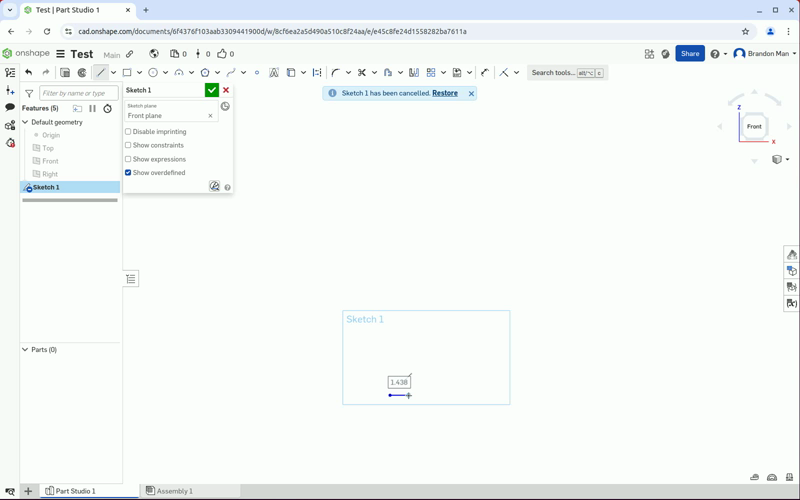
scroll(-6)
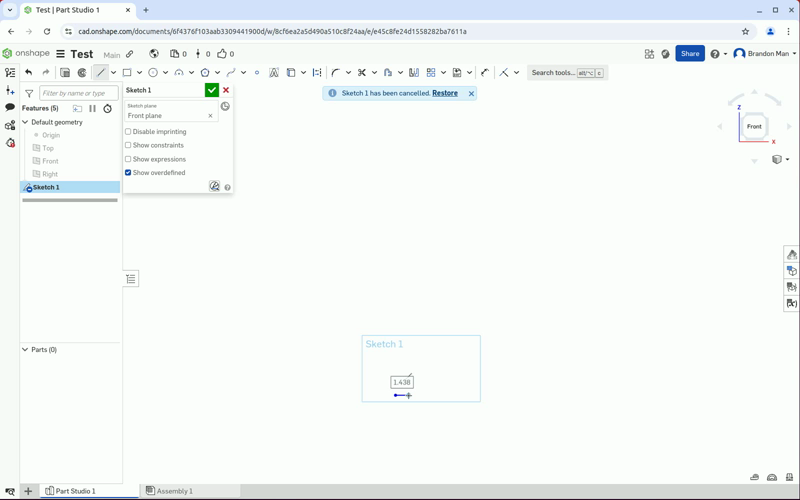
scroll(-6)
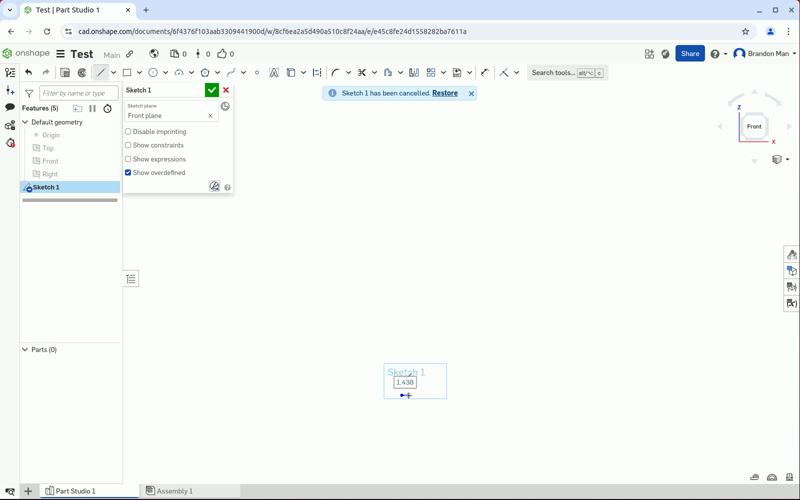
key_up(shift)
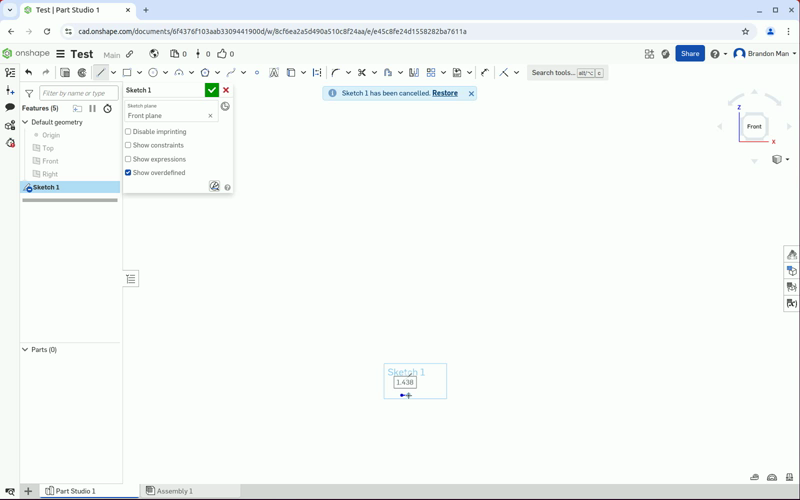
key_down(shift)
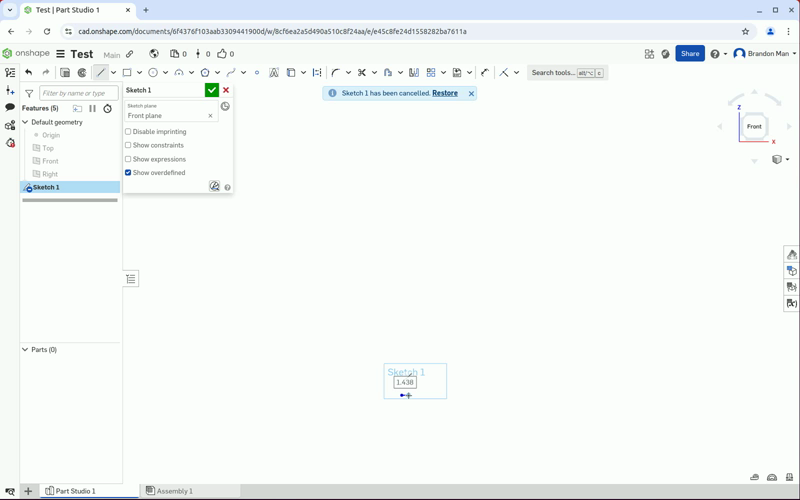
mouse_move(408, 258)
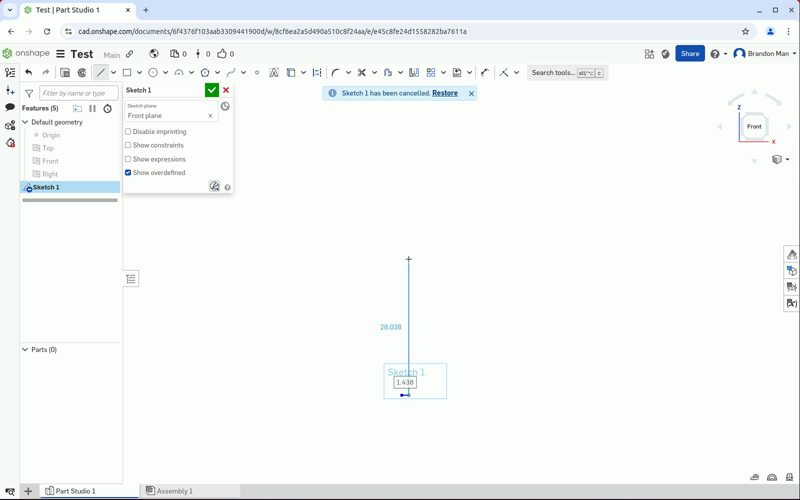
click(408, 258)
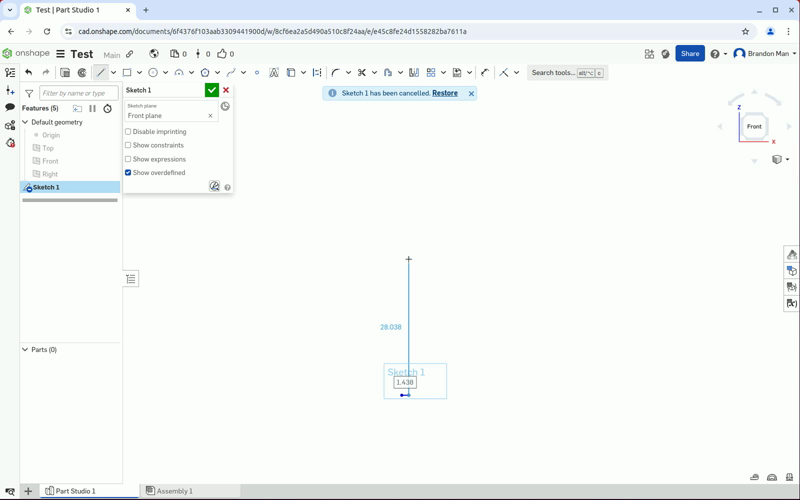
key_up(shift)
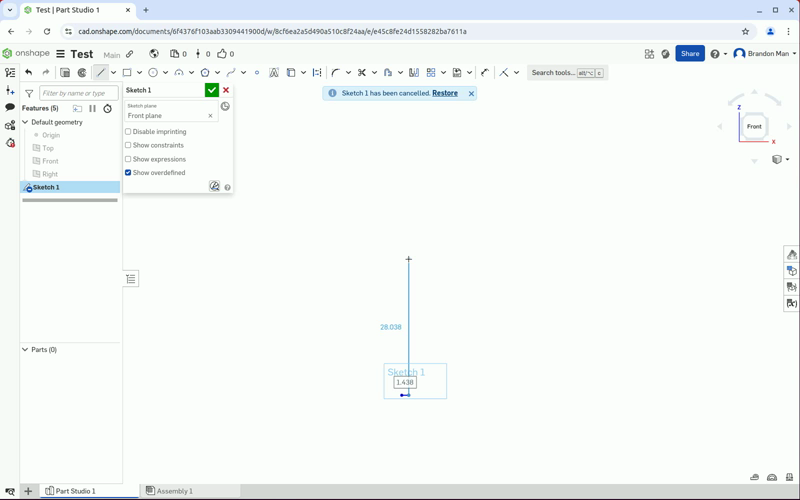
key(esc)
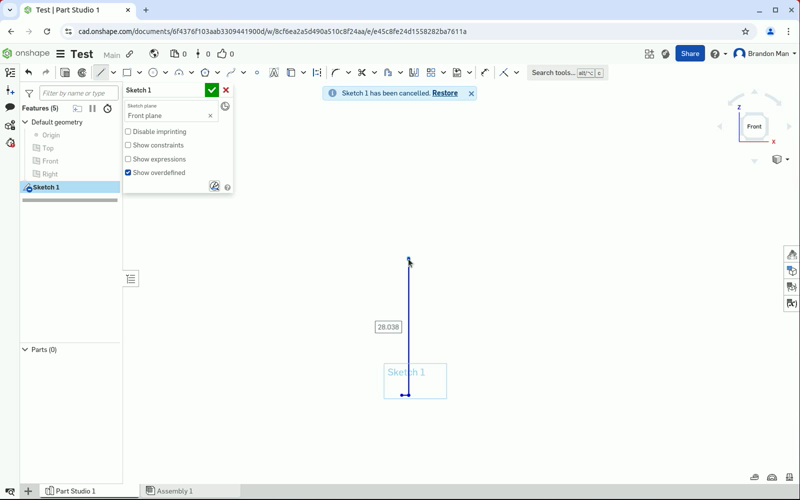
key(a)
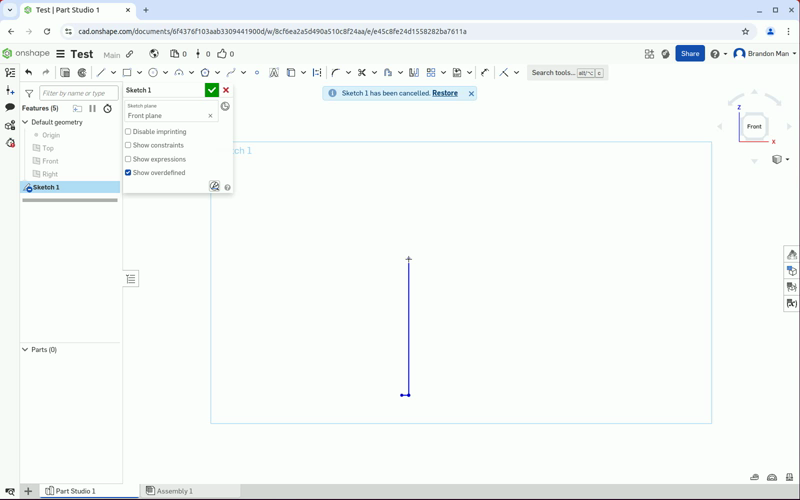
mouse_move(408, 258)
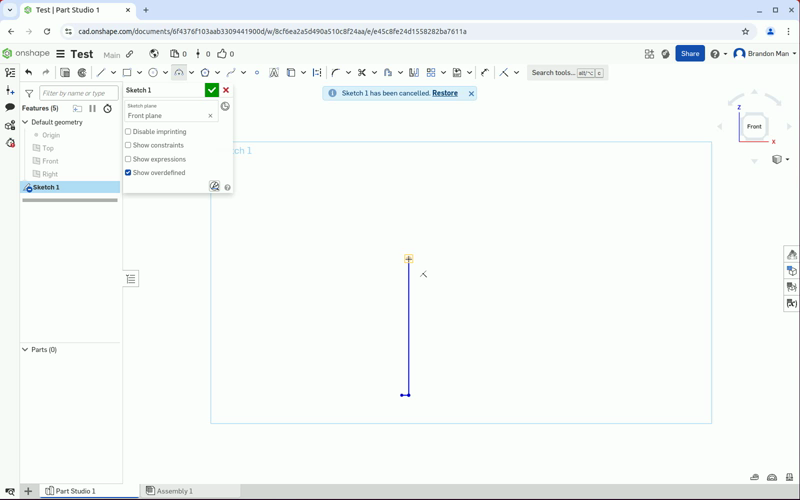
click(408, 258)
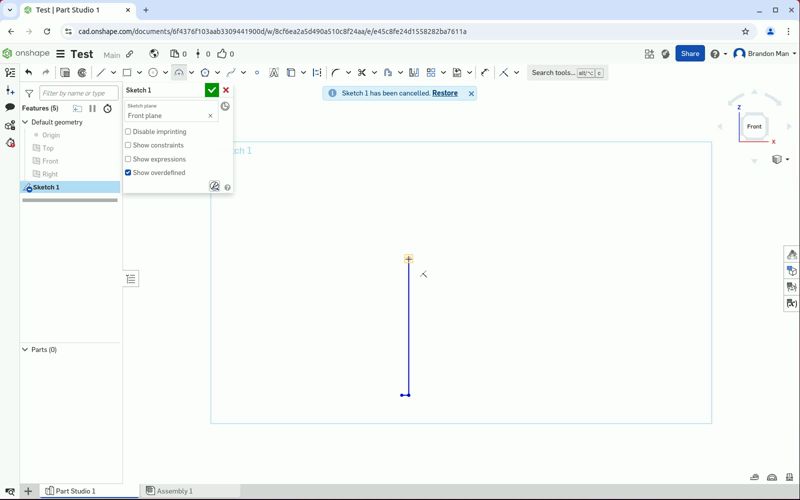
key_down(shift)
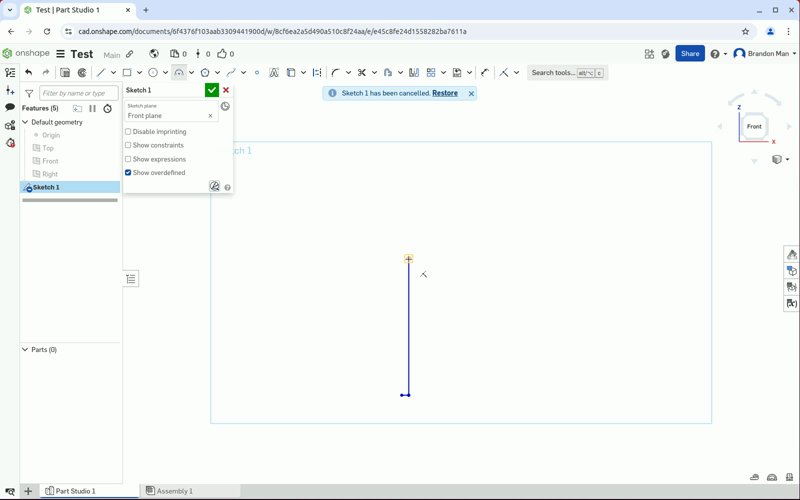
mouse_move(419, 247)
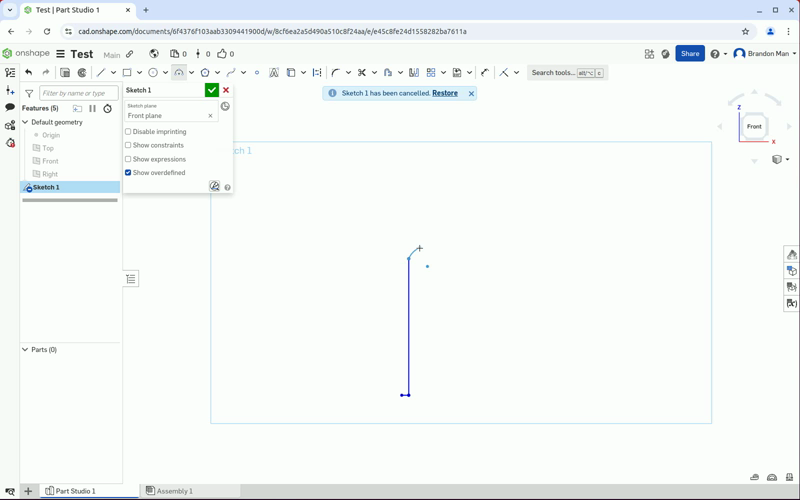
click(419, 247)
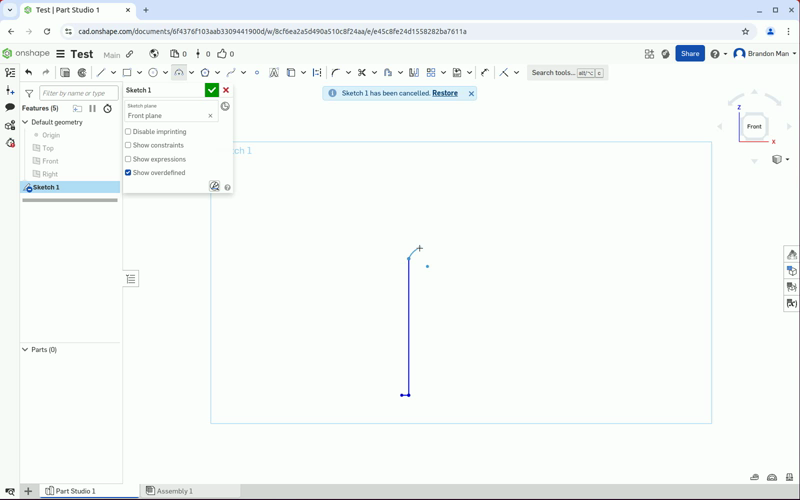
mouse_move(411, 251)
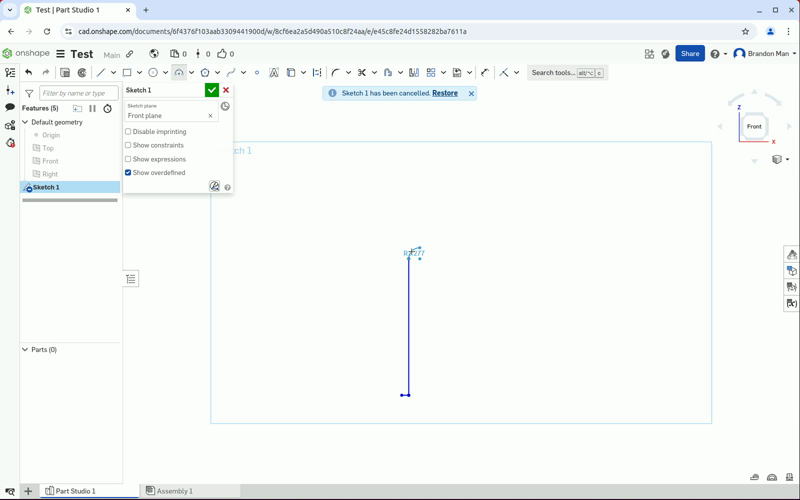
click(411, 251)
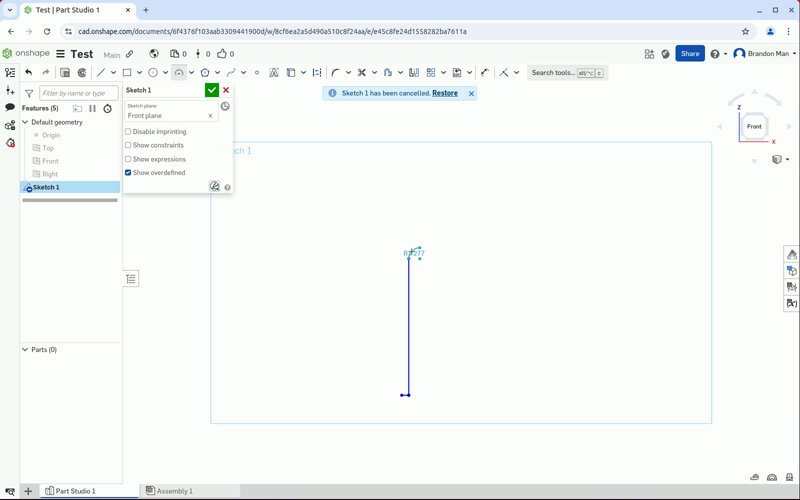
key_up(shift)
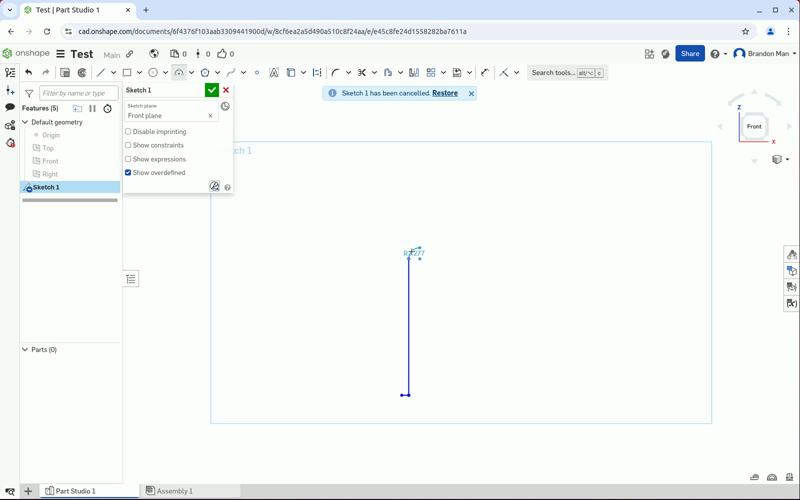
key(esc)
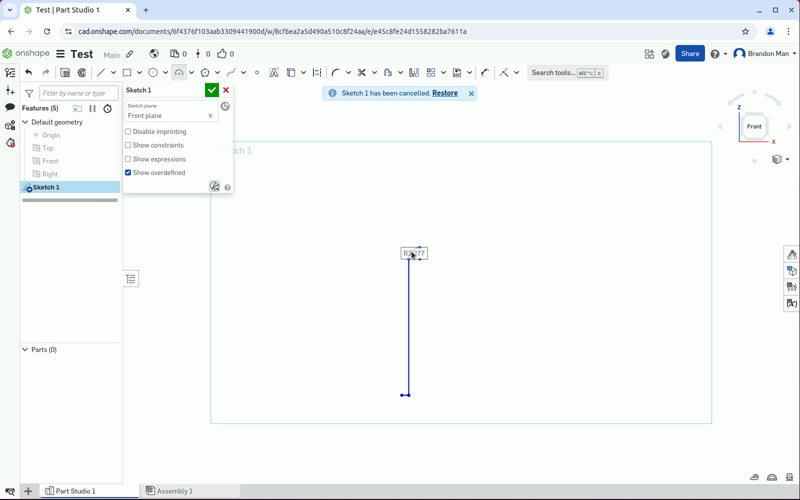
key(l)
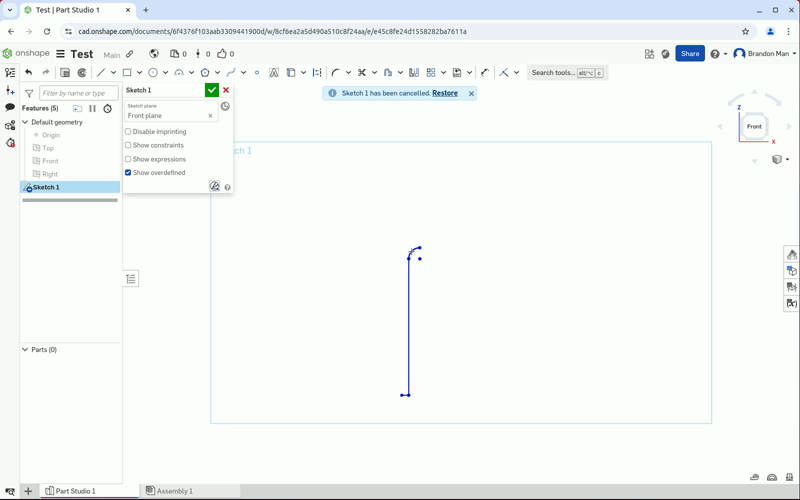
mouse_move(419, 247)
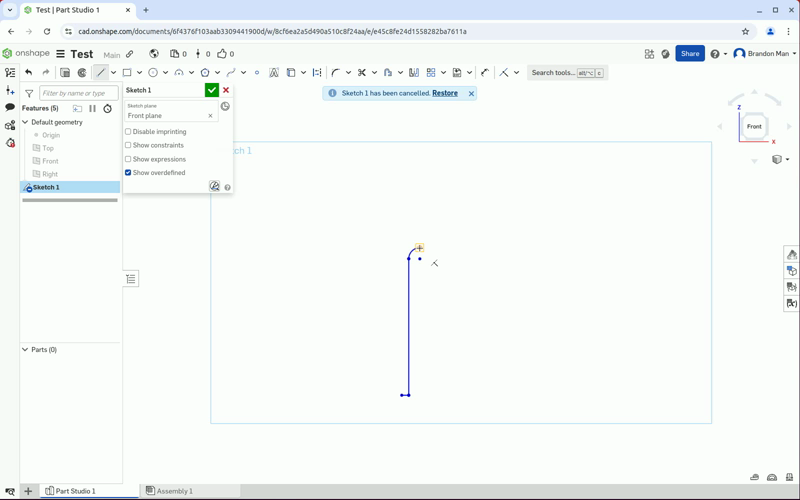
click(419, 247)
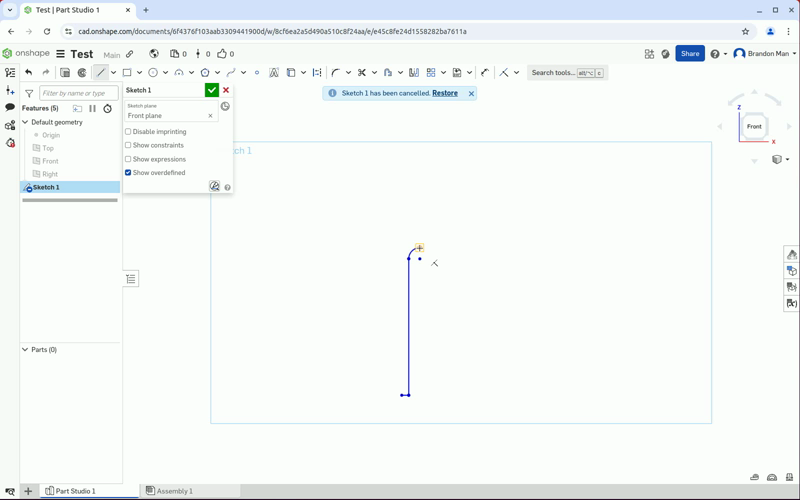
key_down(shift)
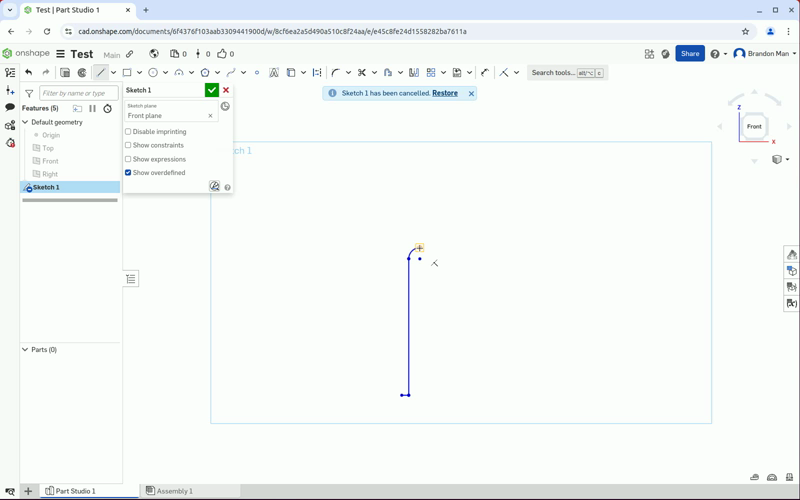
mouse_move(556, 247)
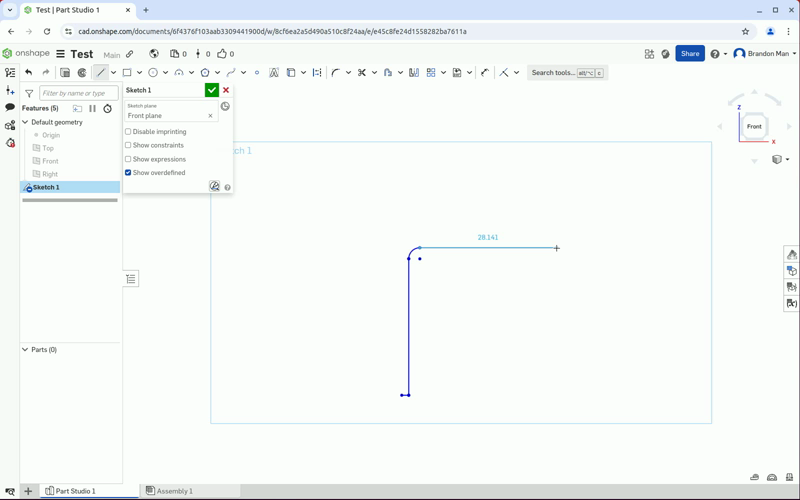
click(556, 247)
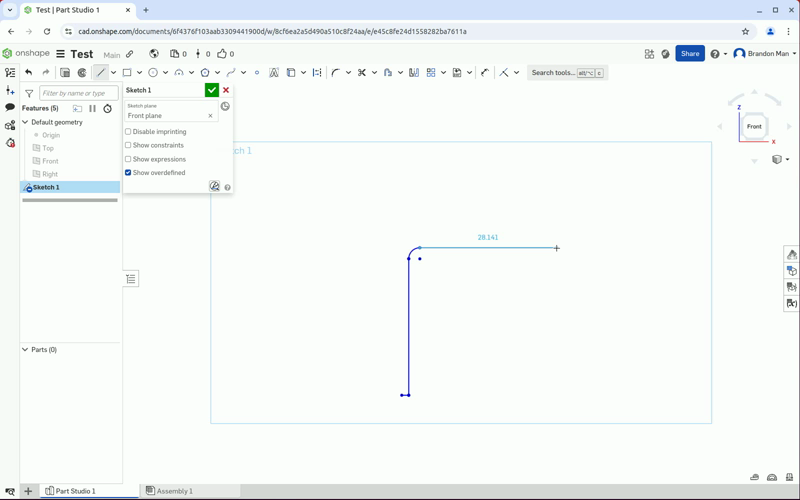
key_up(shift)
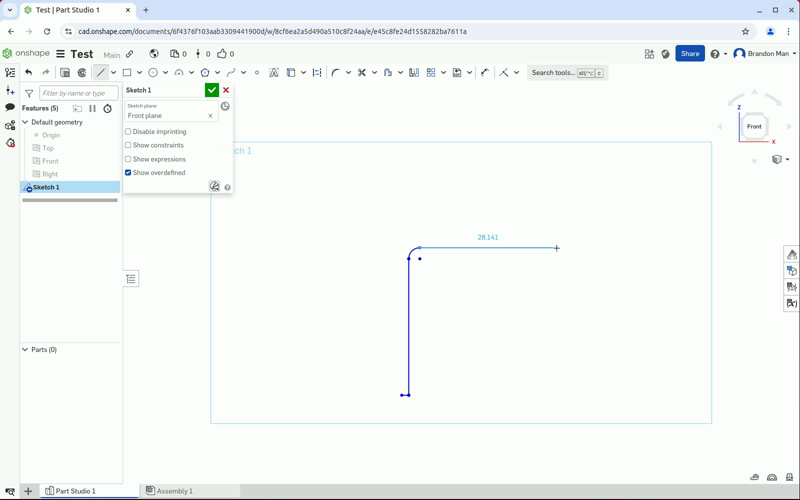
key_down(shift)
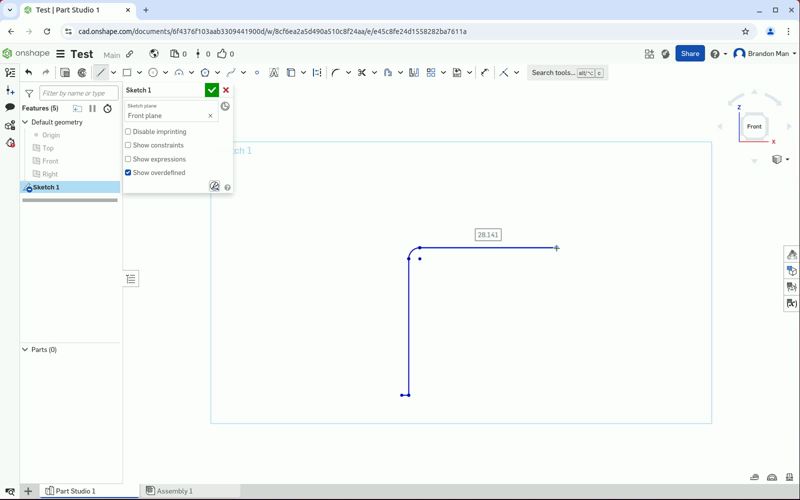
mouse_move(586, 247)
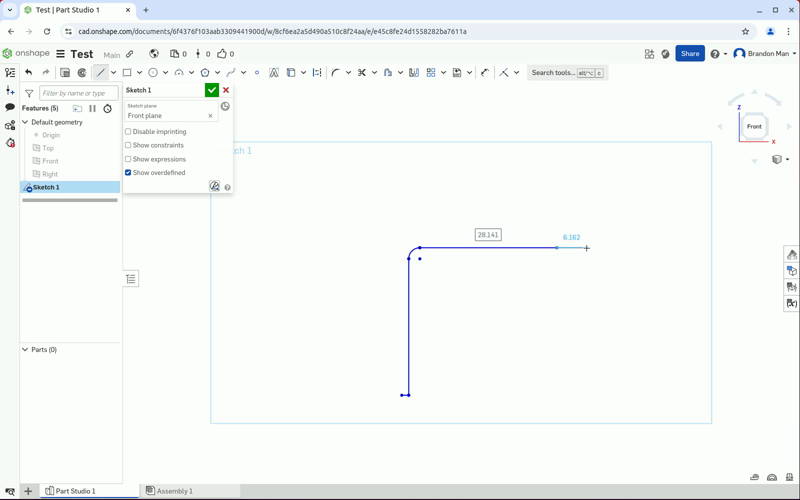
mouse_move(556, 241)
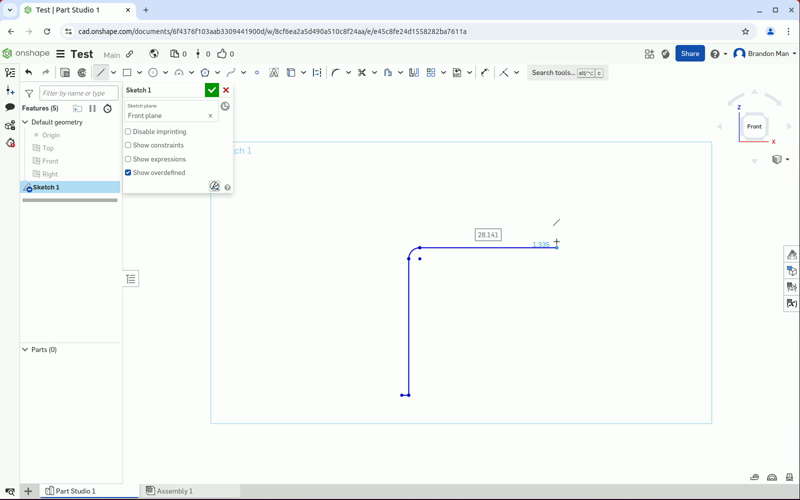
scroll(6)
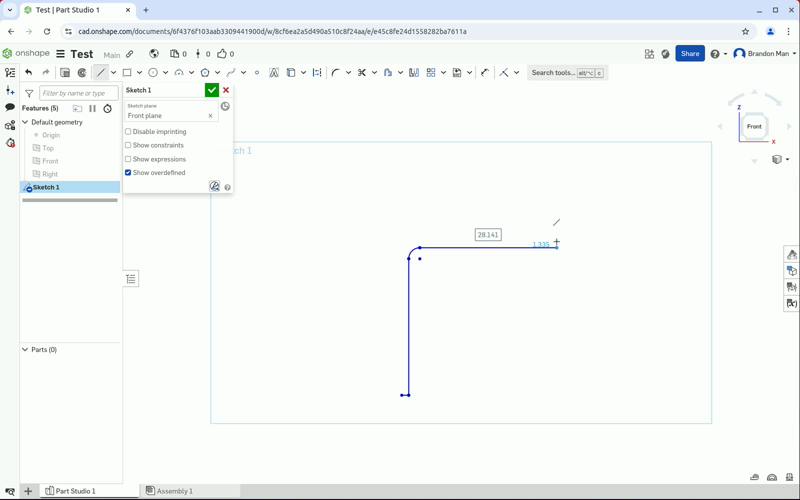
scroll(6)
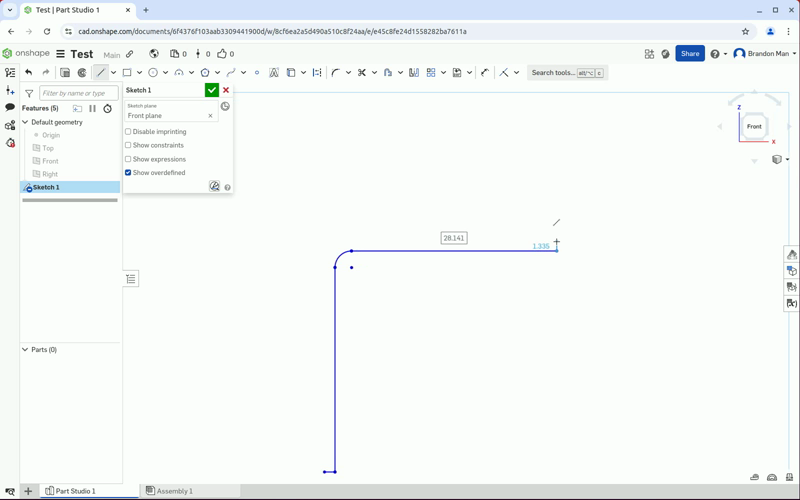
scroll(6)
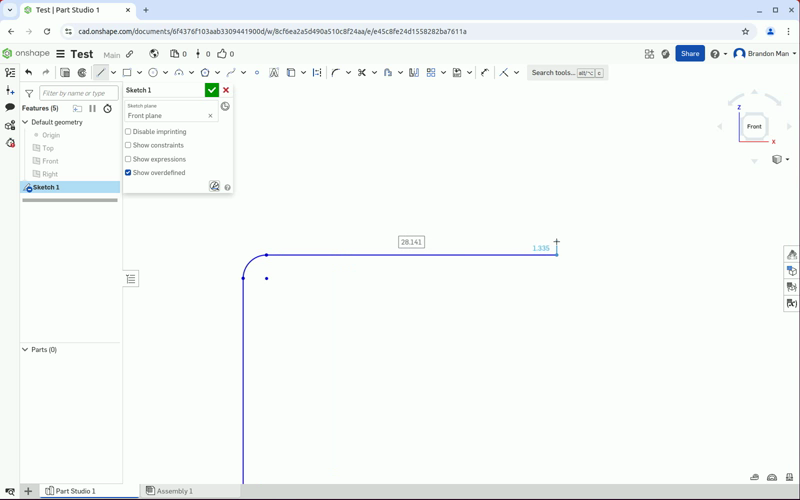
scroll(6)
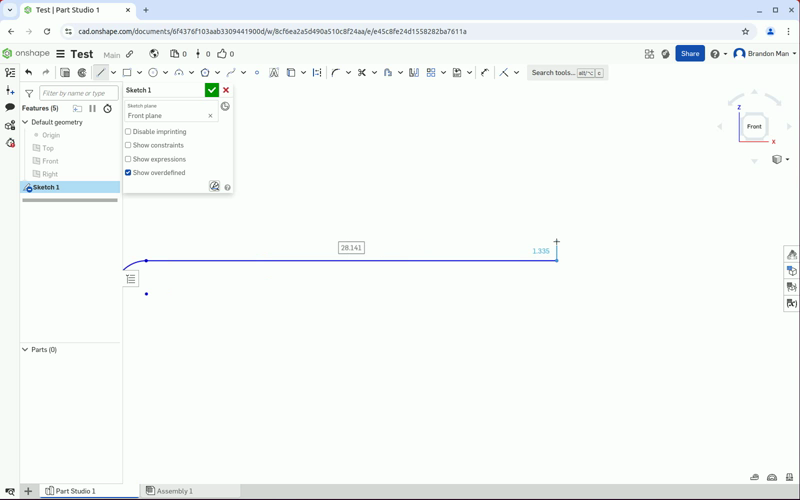
scroll(6)
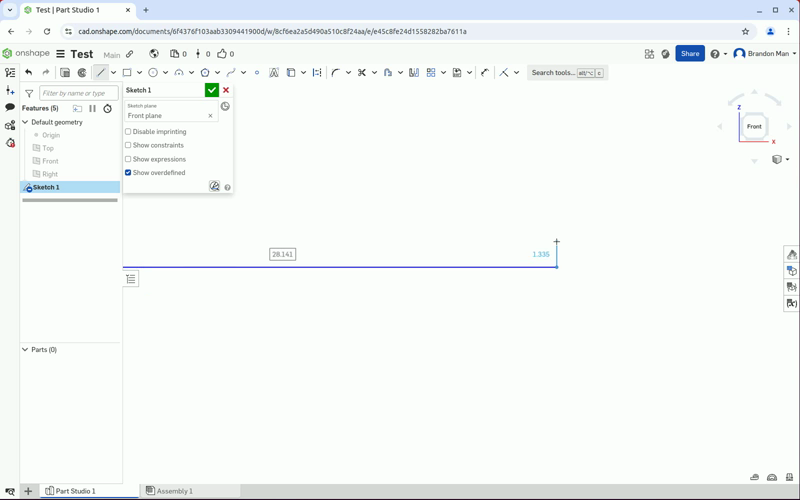
scroll(6)
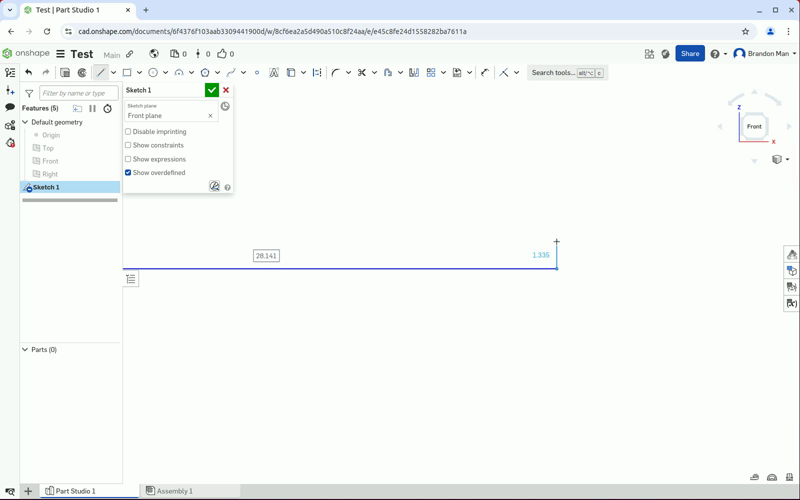
scroll(6)
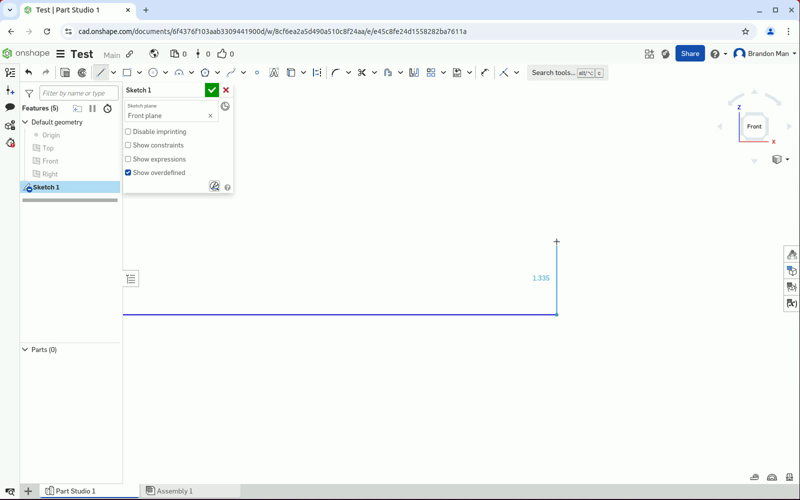
click(556, 241)
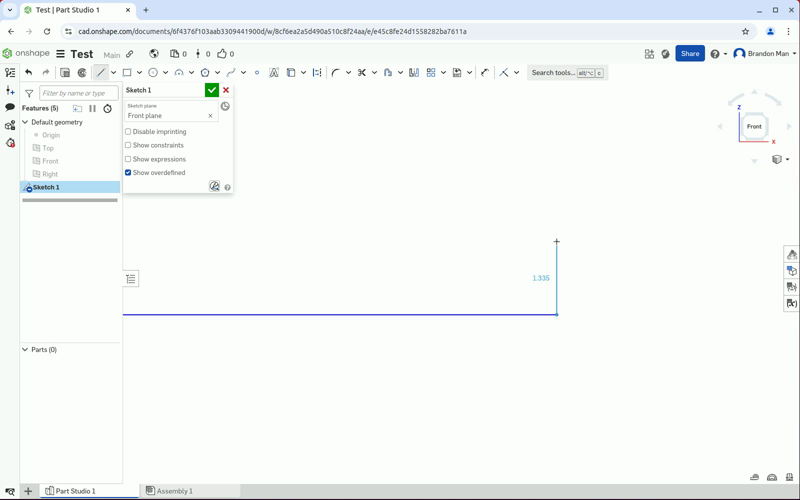
scroll(-6)
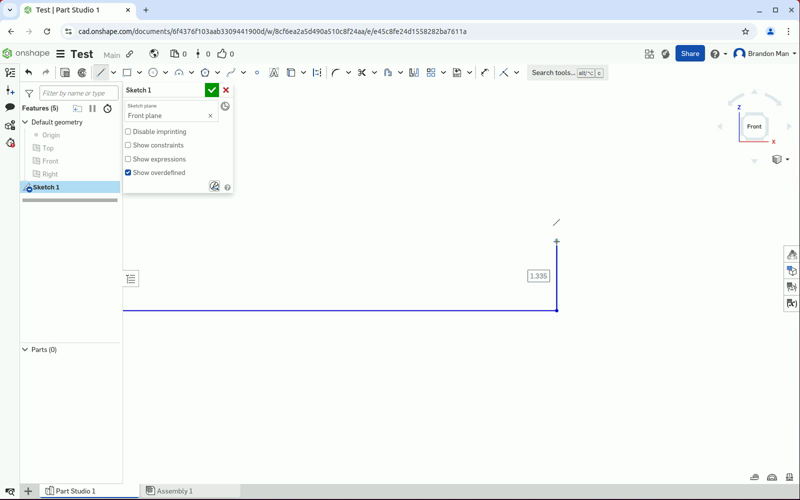
scroll(-6)
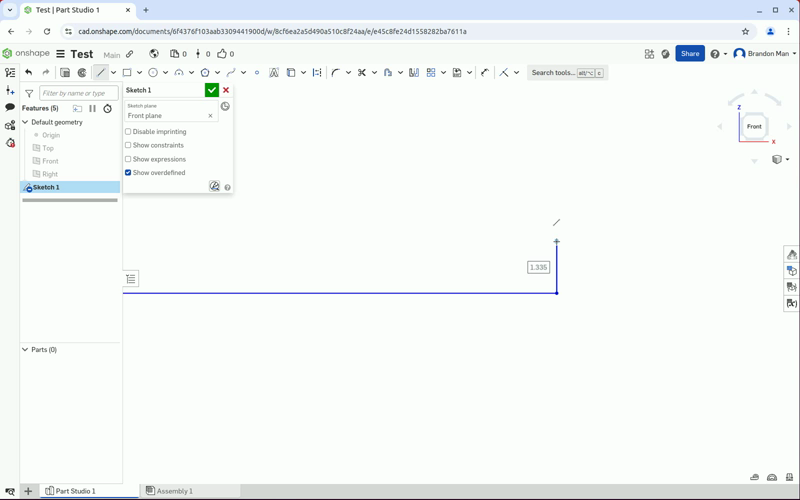
scroll(-6)
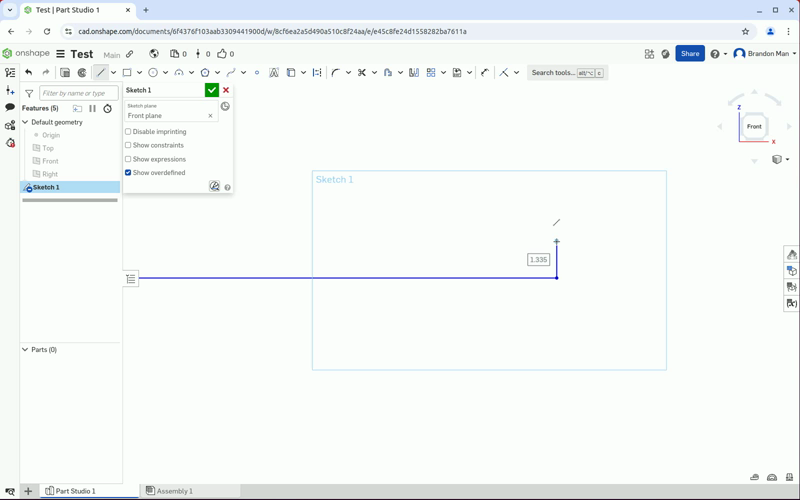
scroll(-6)
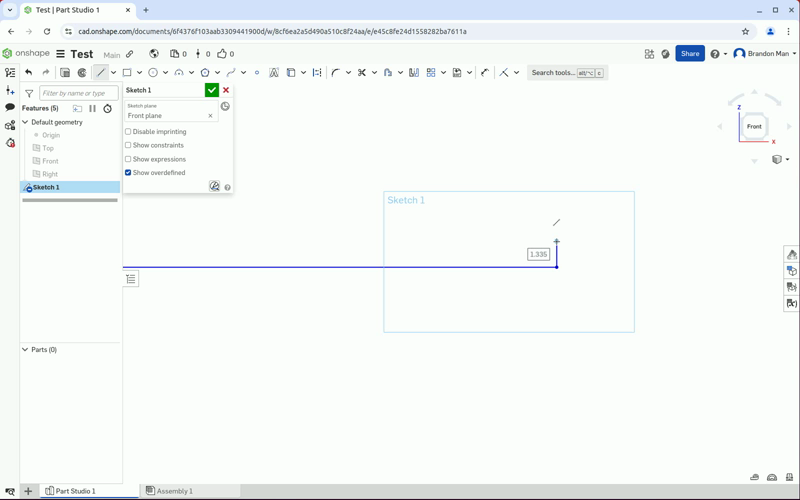
scroll(-6)
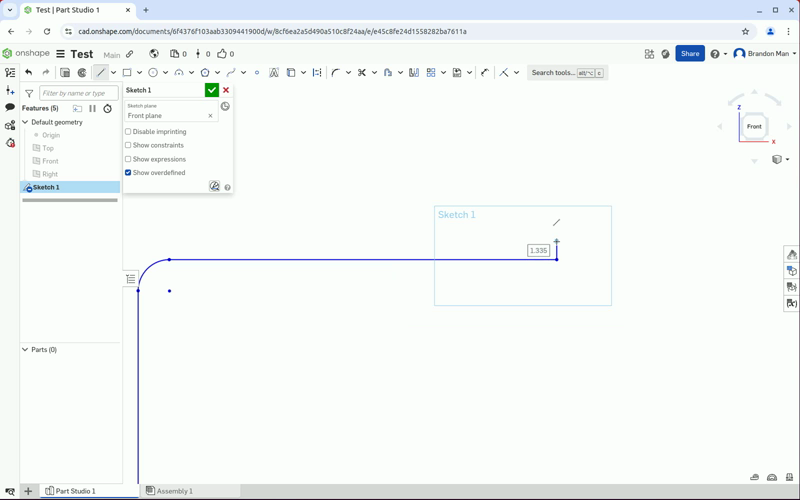
scroll(-6)
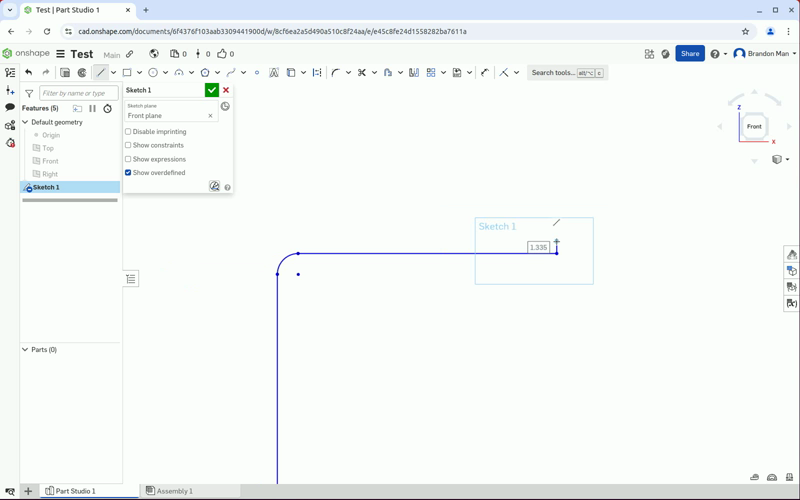
scroll(-6)
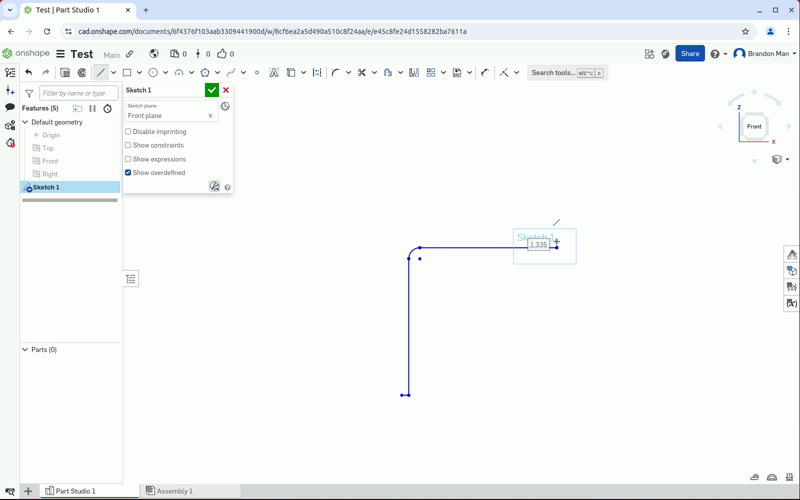
key_up(shift)
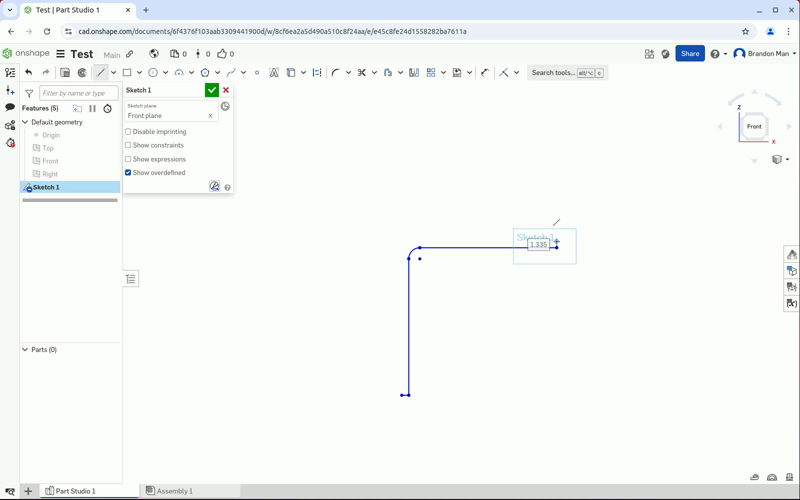
key_down(shift)
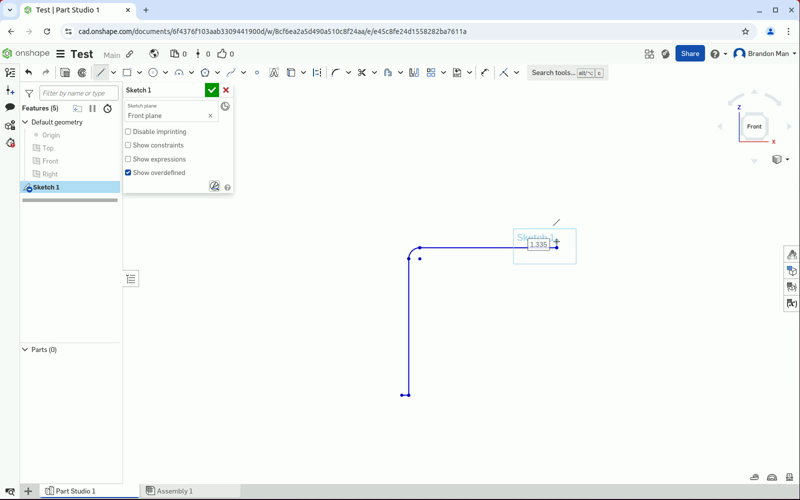
mouse_move(419, 241)
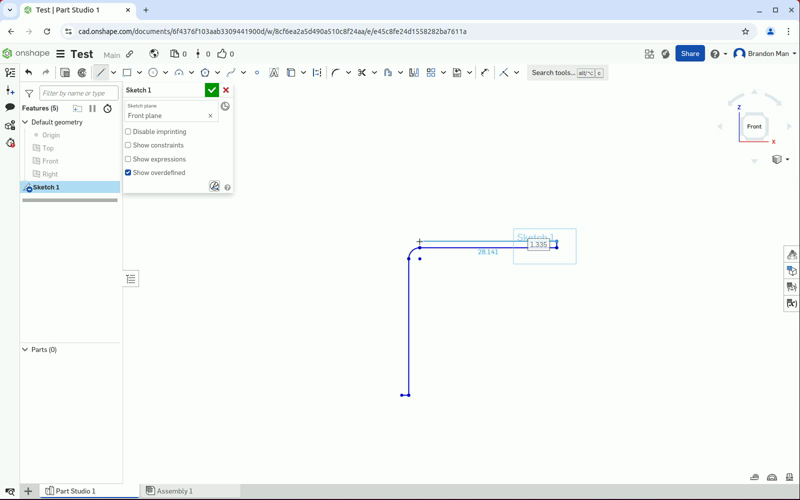
click(419, 241)
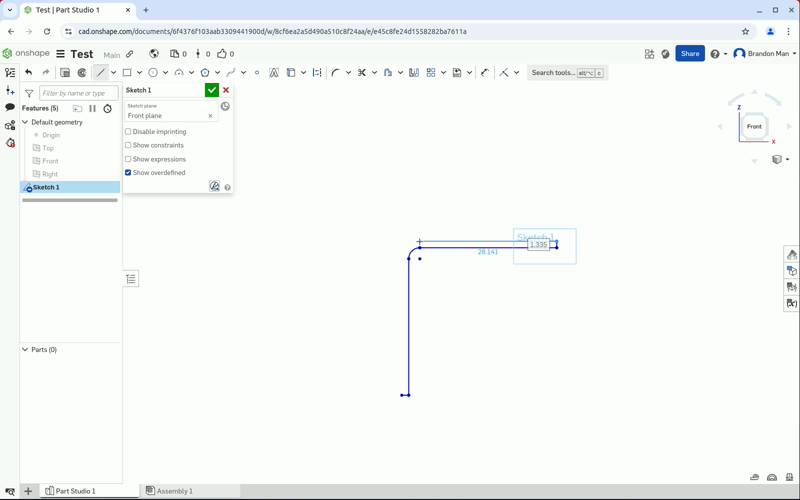
key_up(shift)
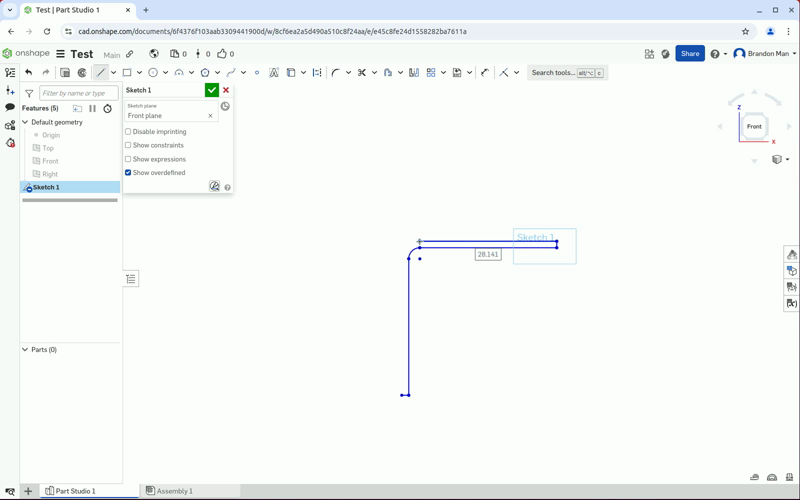
key(esc)
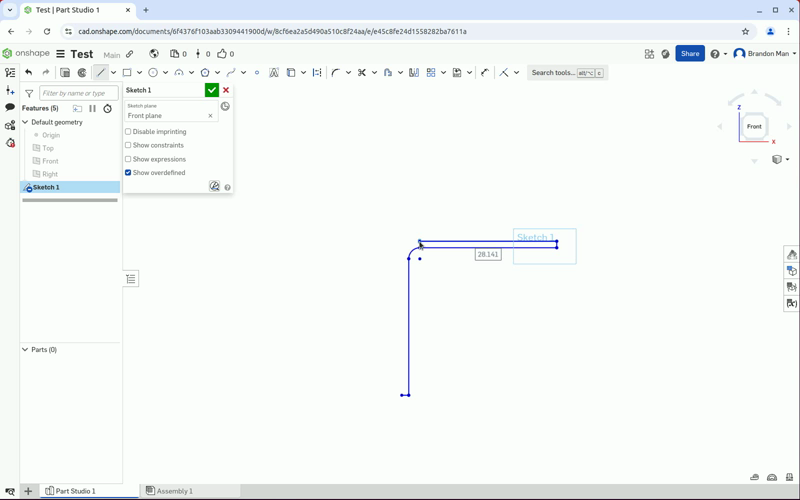
key(a)
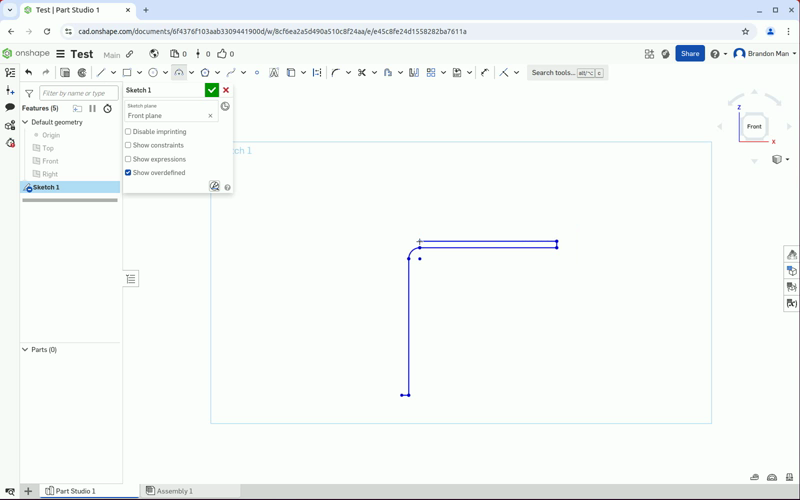
mouse_move(419, 241)
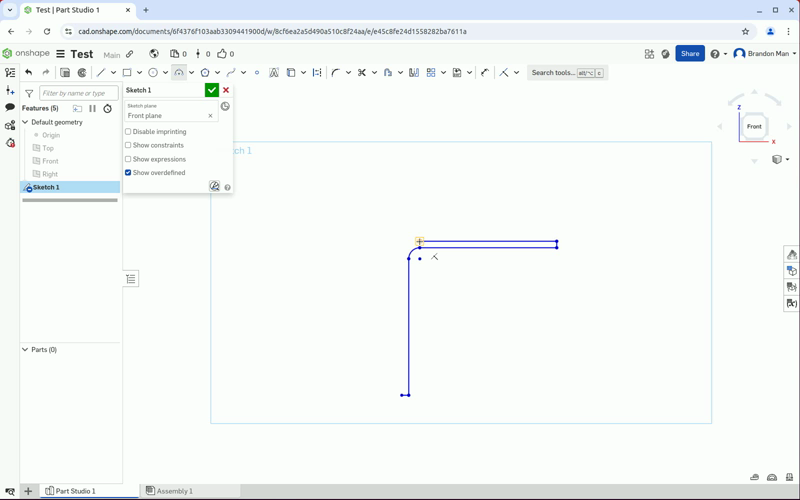
click(419, 241)
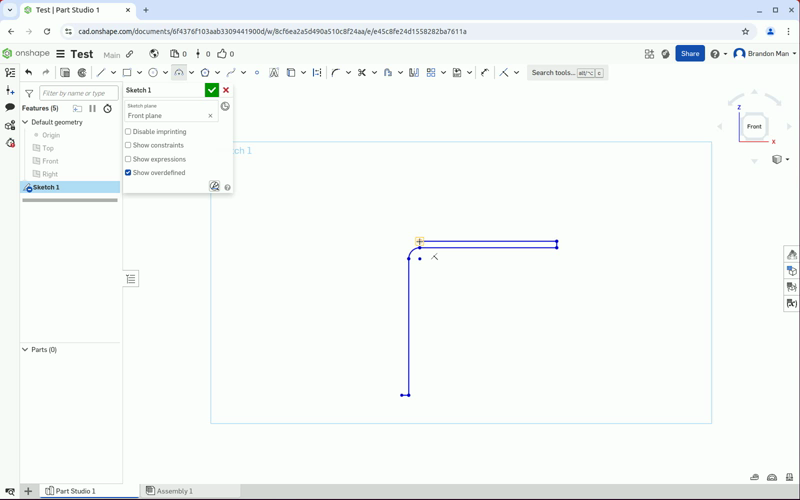
key_down(shift)
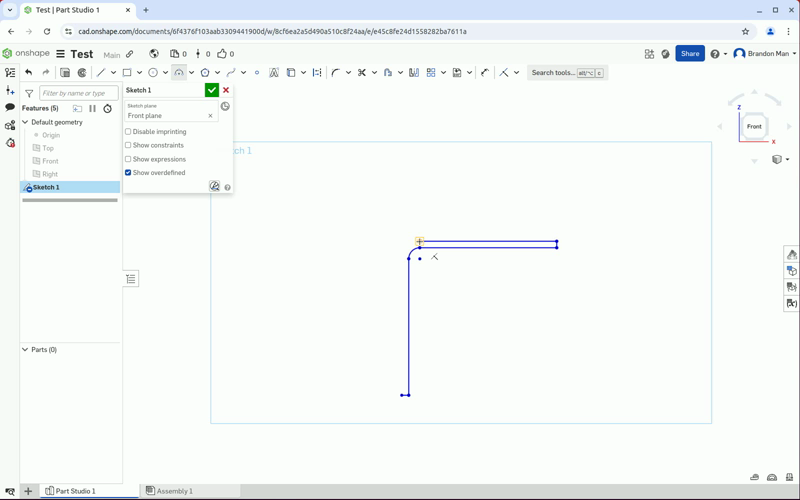
mouse_move(401, 258)
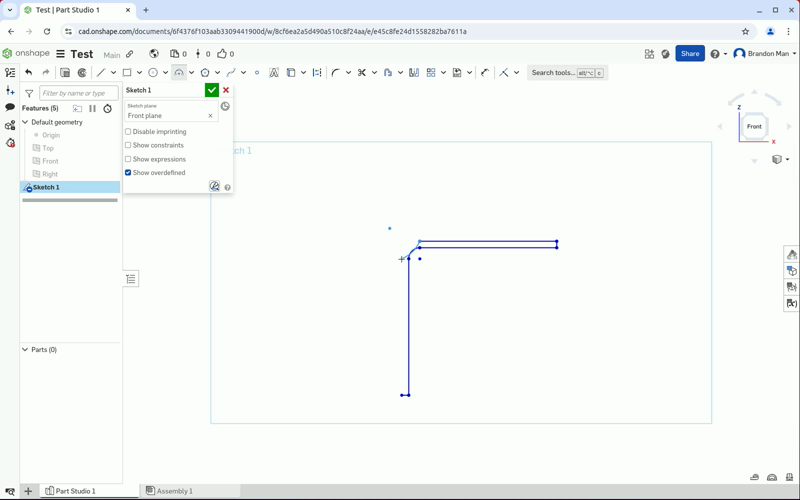
click(401, 258)
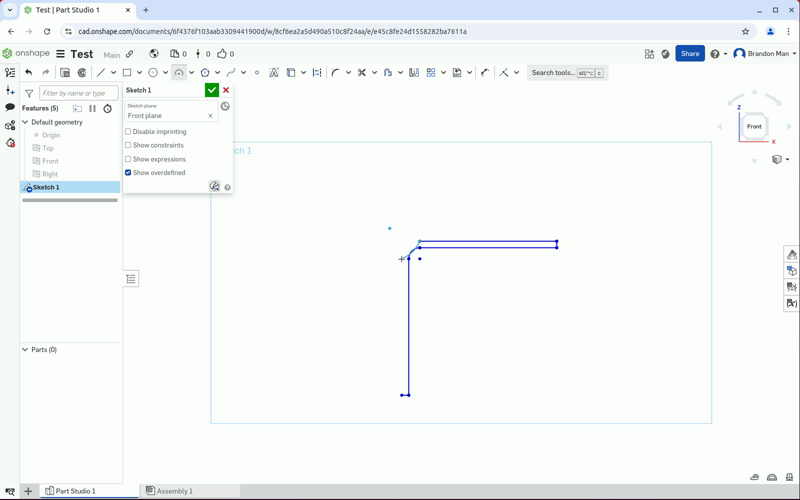
mouse_move(407, 246)
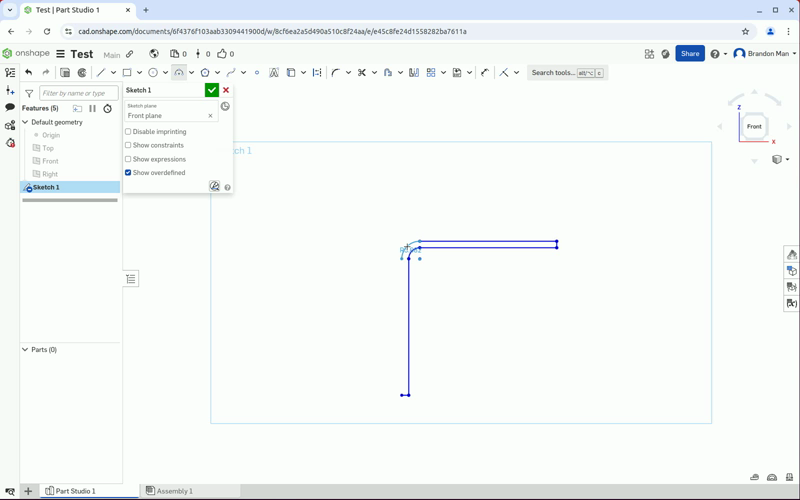
click(407, 246)
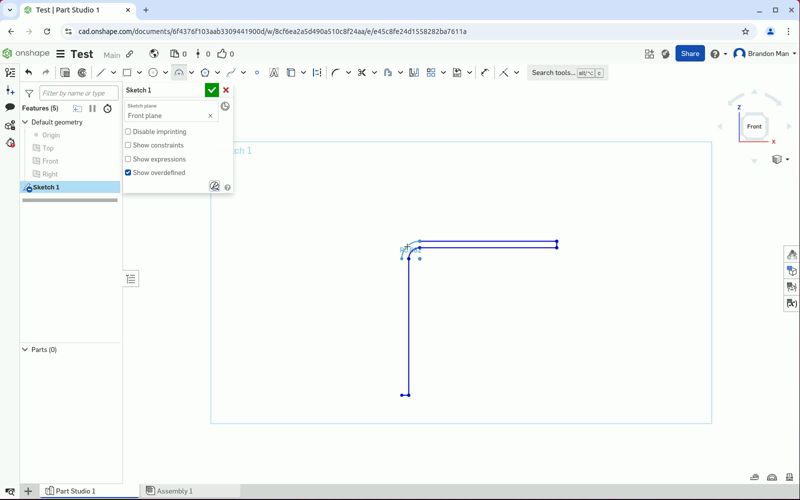
key_up(shift)
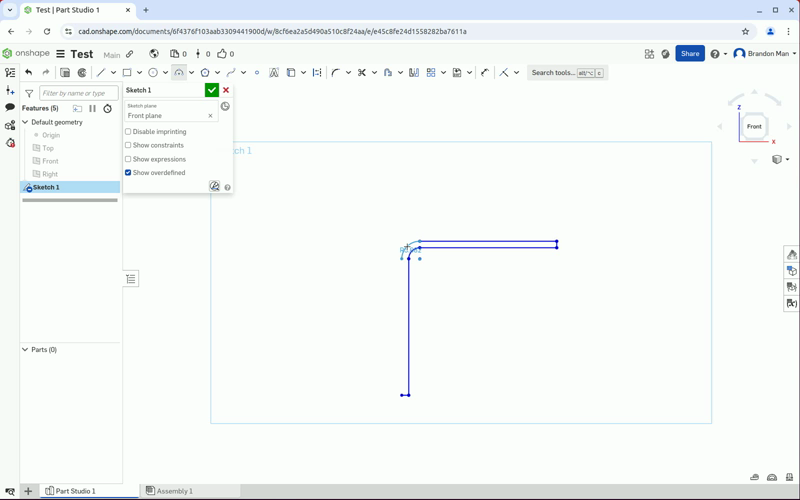
key(esc)
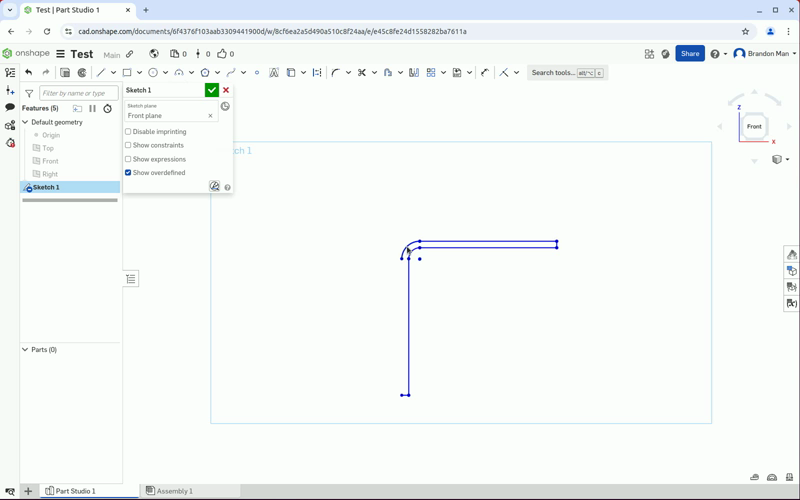
key(l)
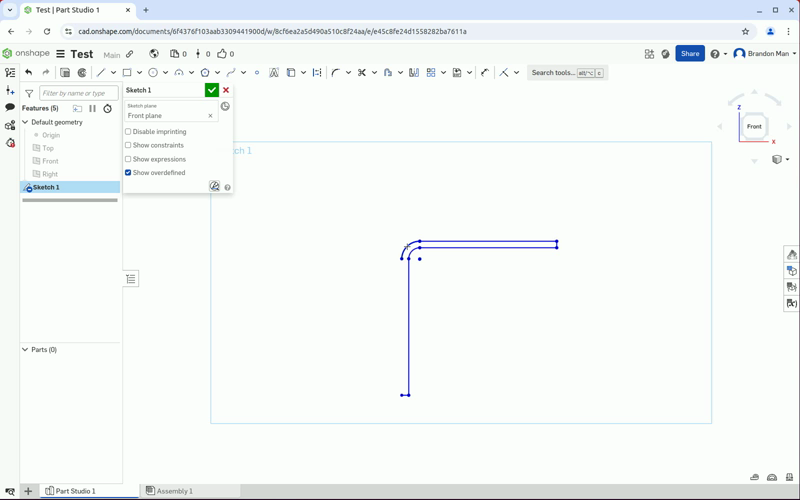
mouse_move(401, 258)
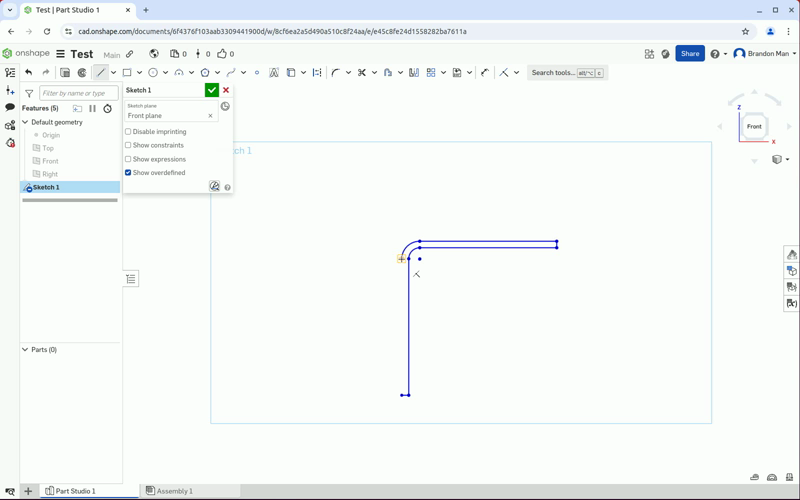
click(401, 258)
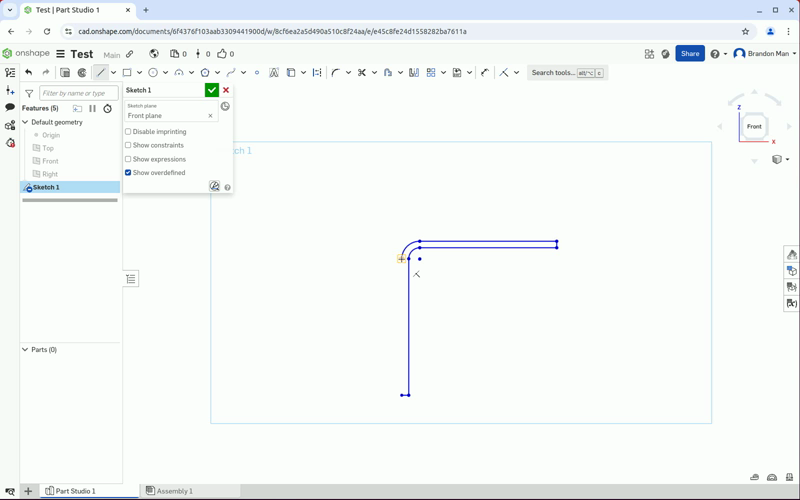
key_down(shift)
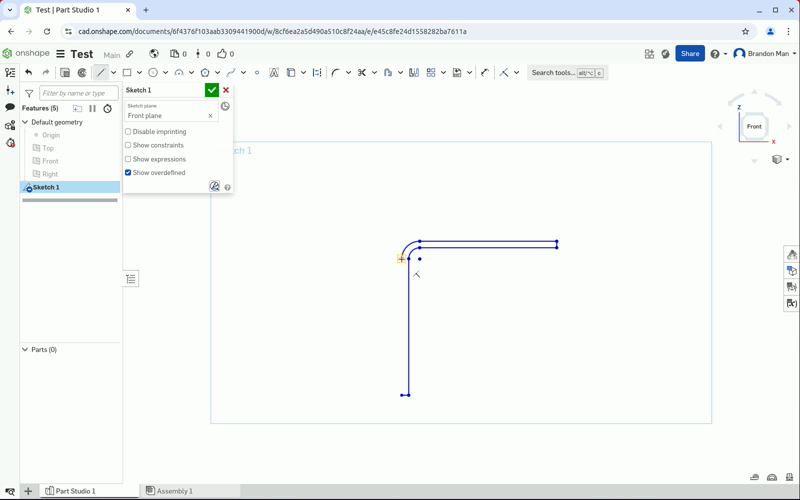
mouse_move(401, 395)
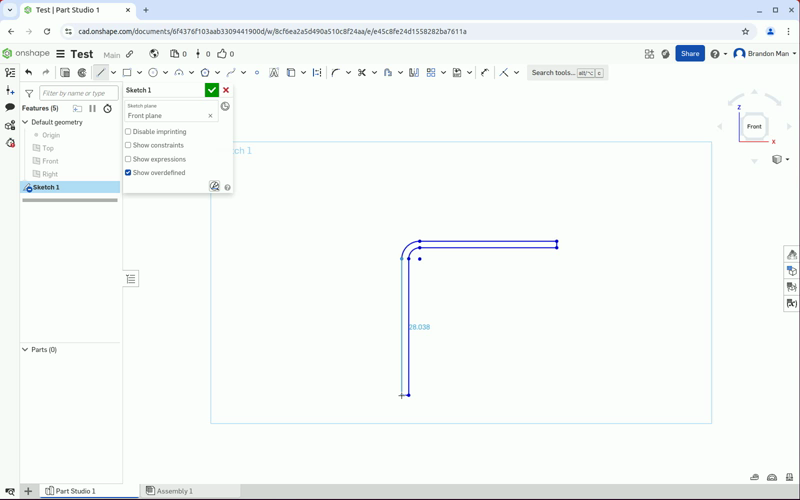
key_up(shift)
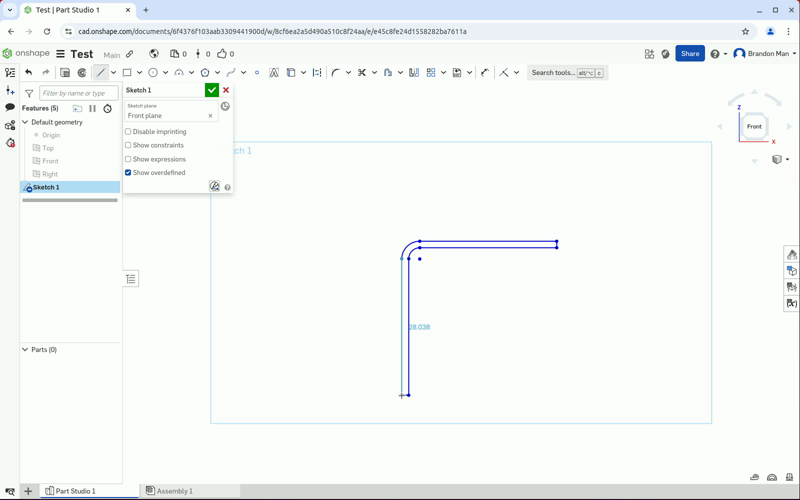
click(401, 395)
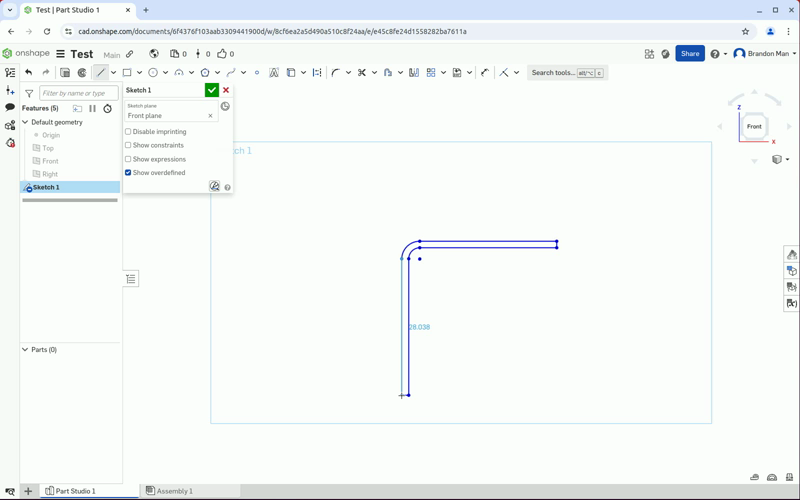
key(esc)
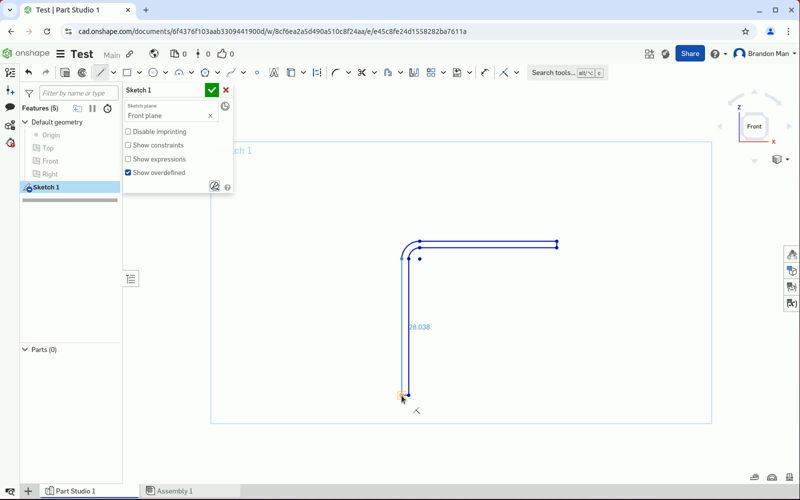
mouse_move(492, 246)
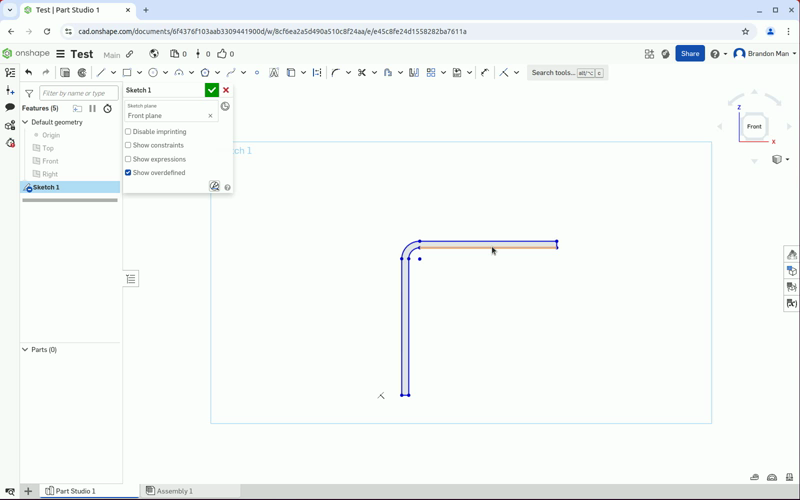
click(492, 246)
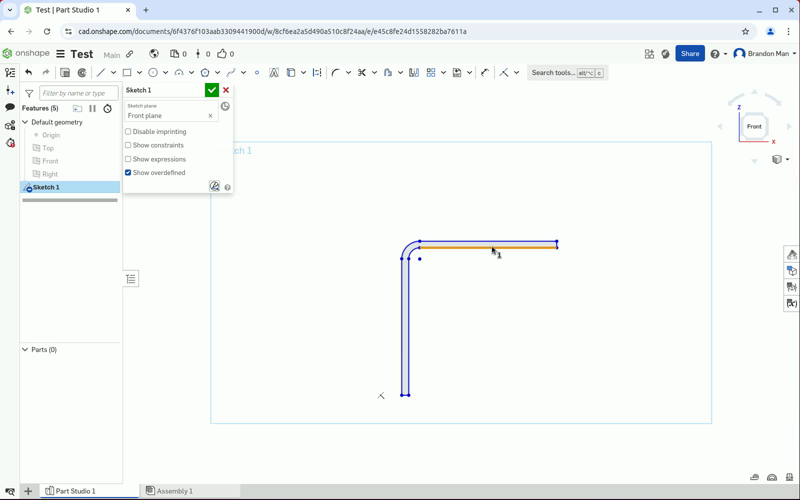
mouse_move(73, 352)
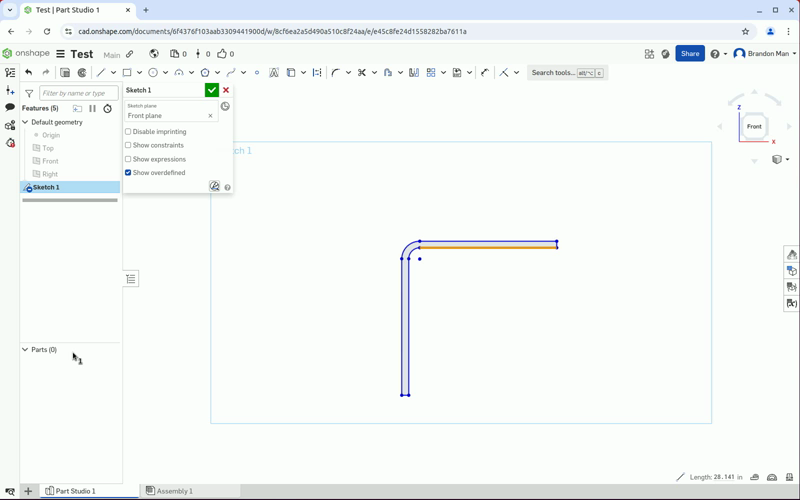
key(shift+y)
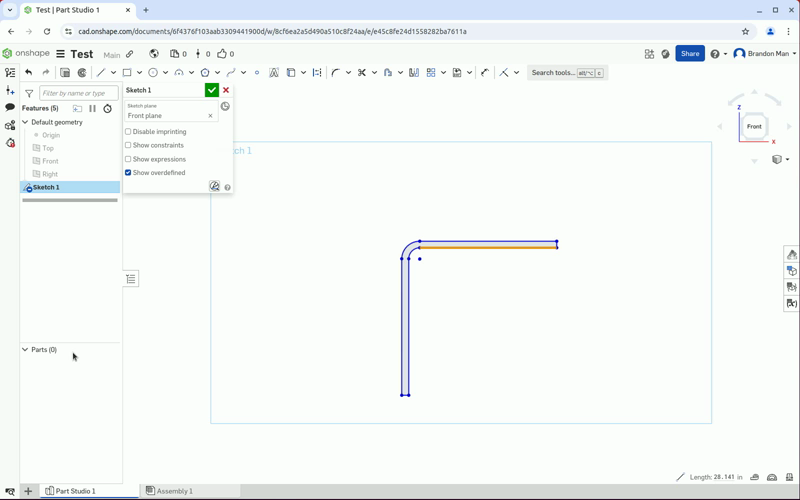
key(shift+e)
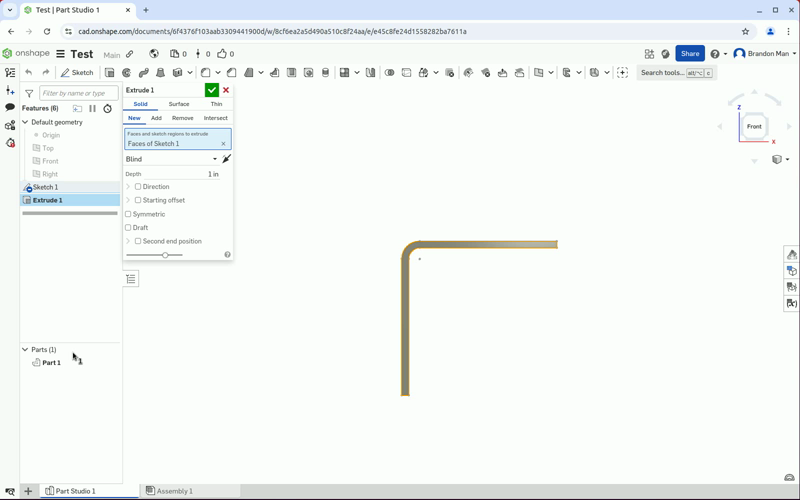
mouse_move(143, 106)
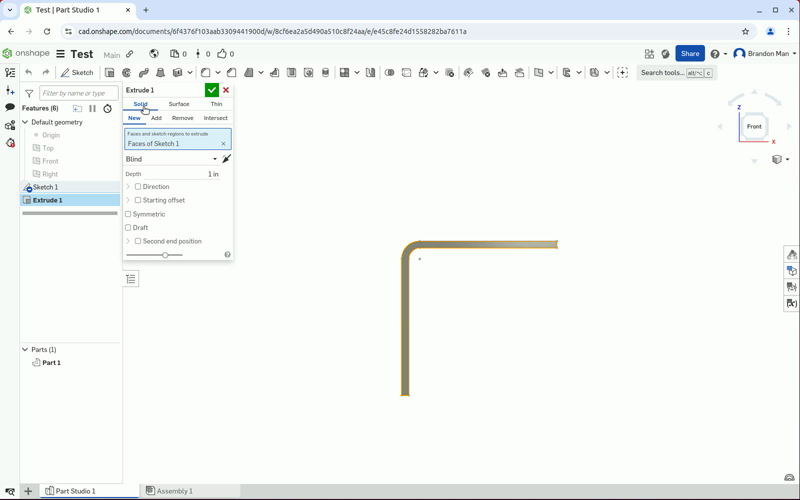
click(143, 106)
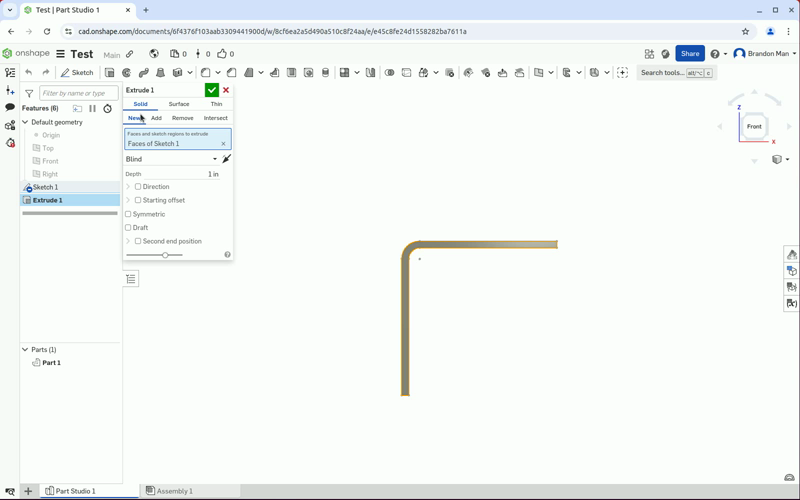
mouse_move(137, 120)
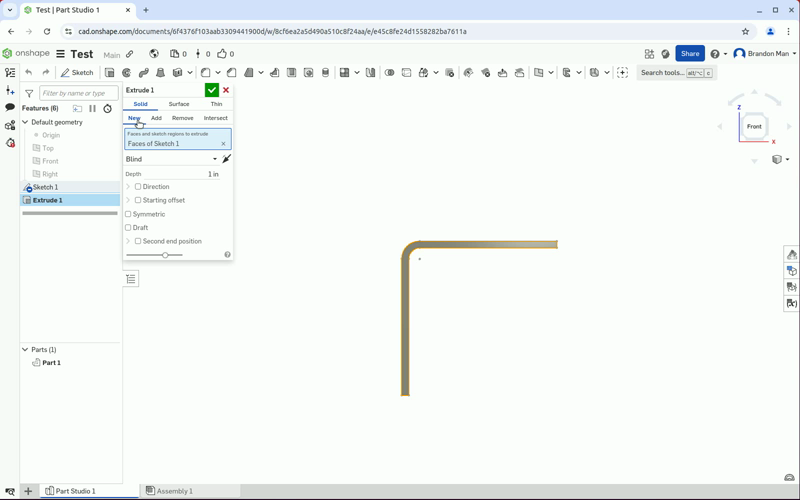
click(137, 120)
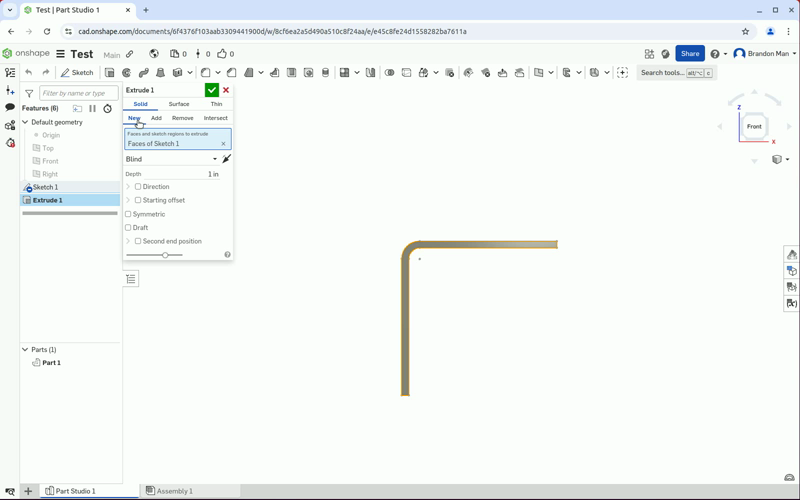
key(tab, 4)
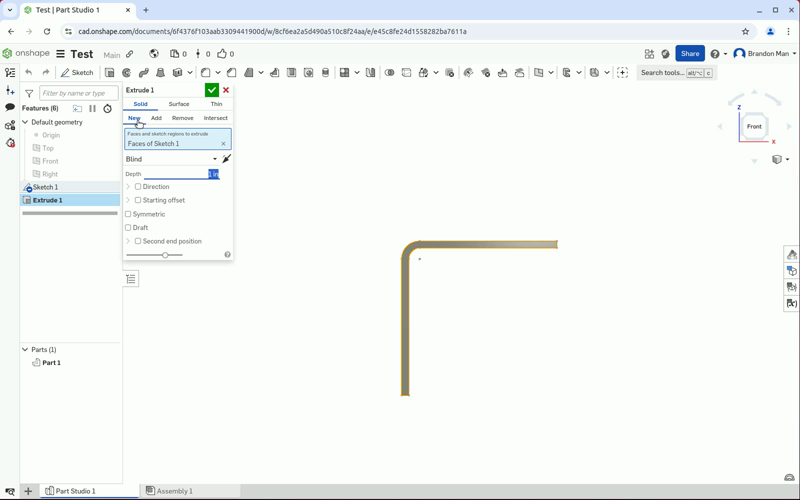
text(11.313)
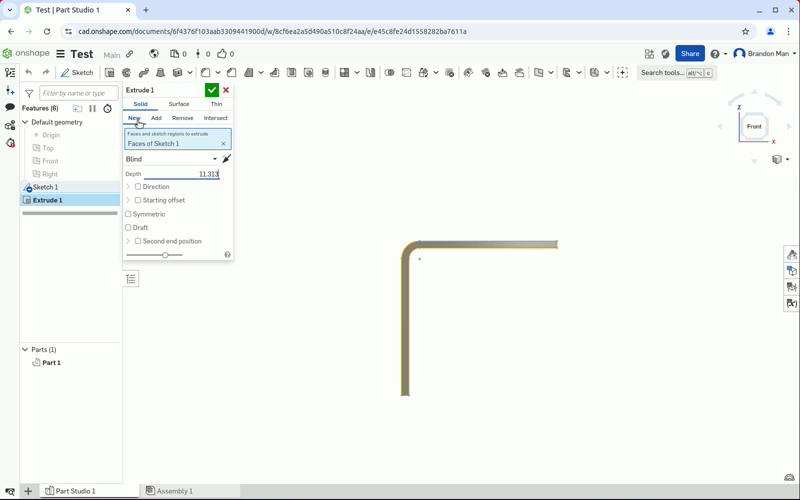
key(enter)
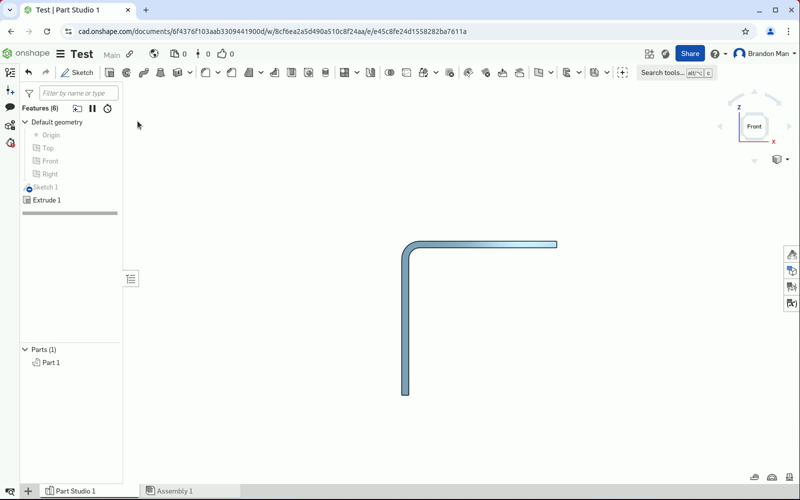
key(shift+h)
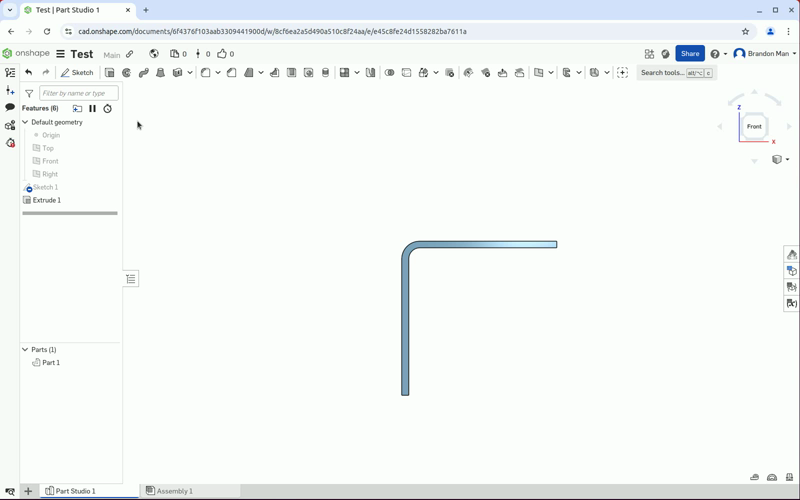
key(shift+h)
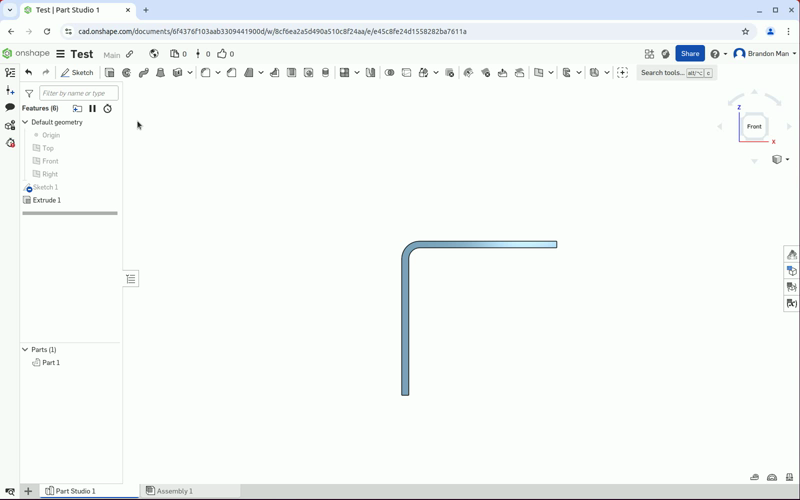
mouse_move(73, 189)
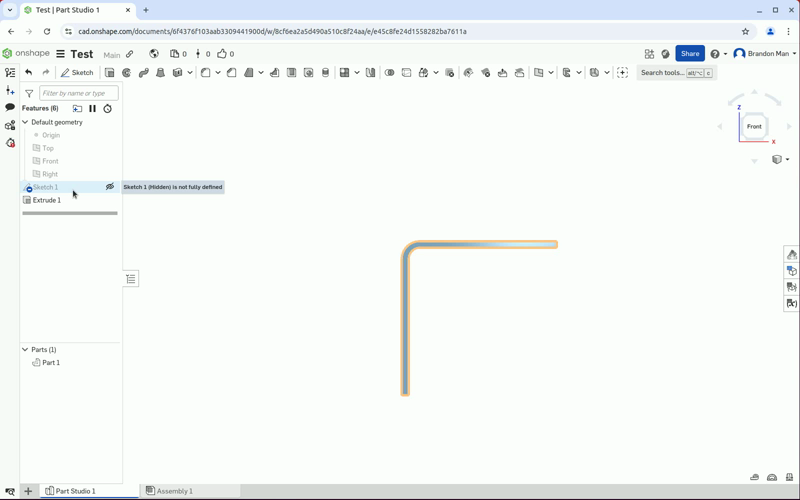
click(73, 189)
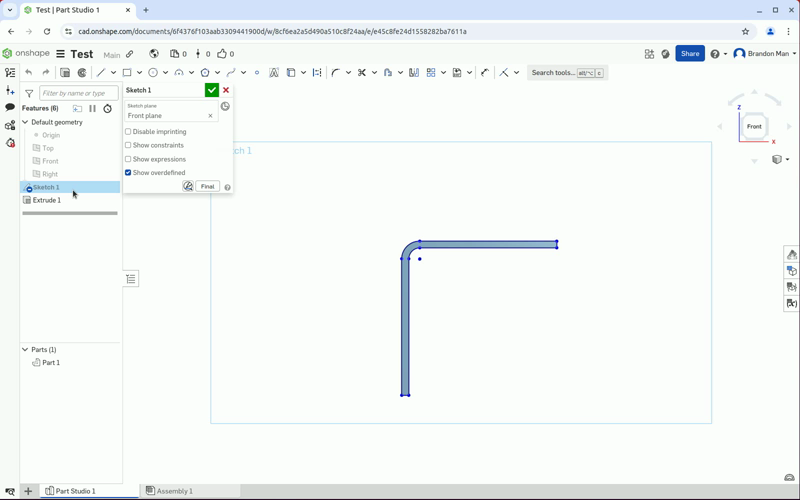
mouse_move(229, 92)
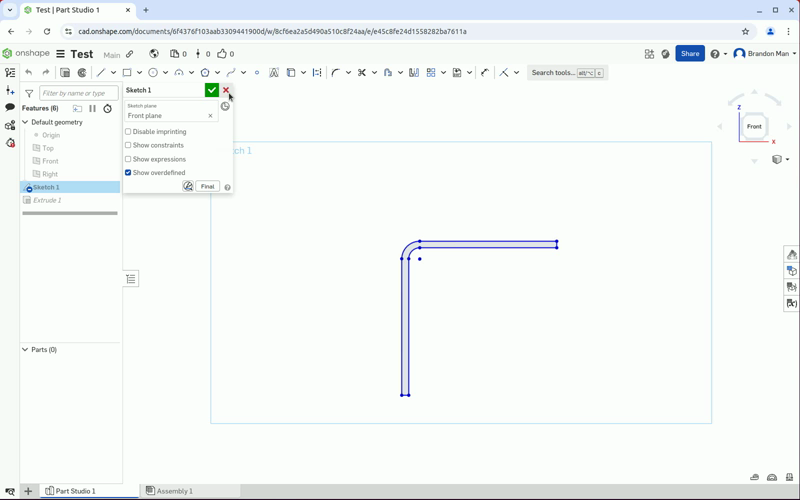
click(229, 92)
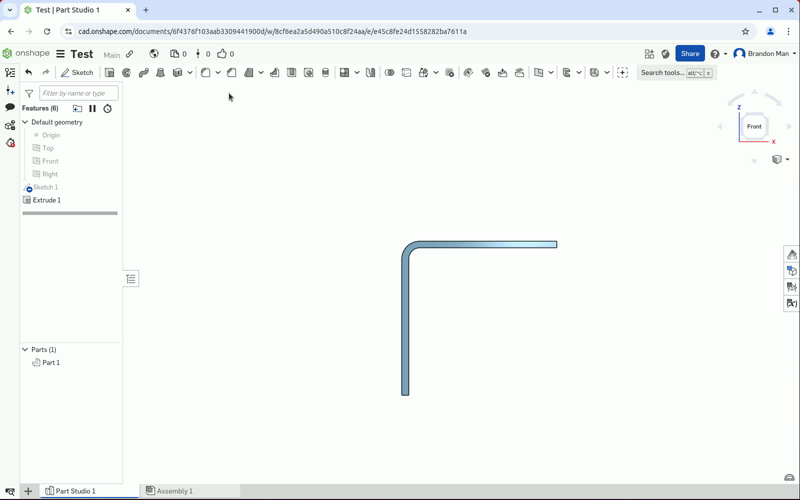
mouse_move(73, 352)
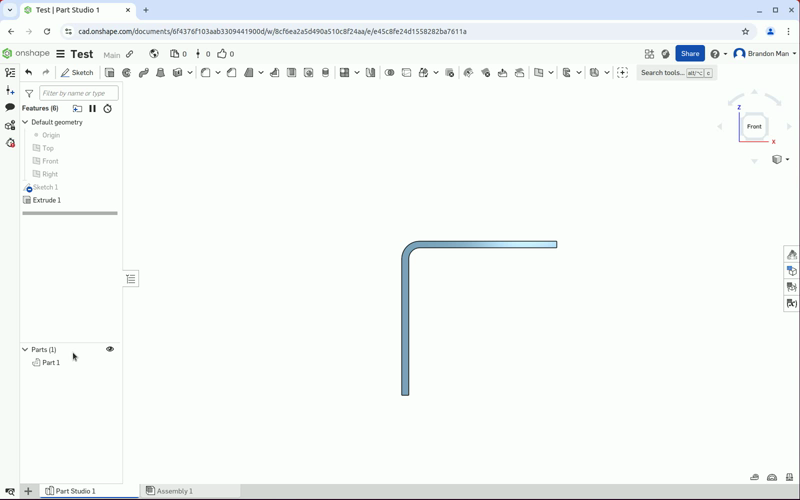
key(y)
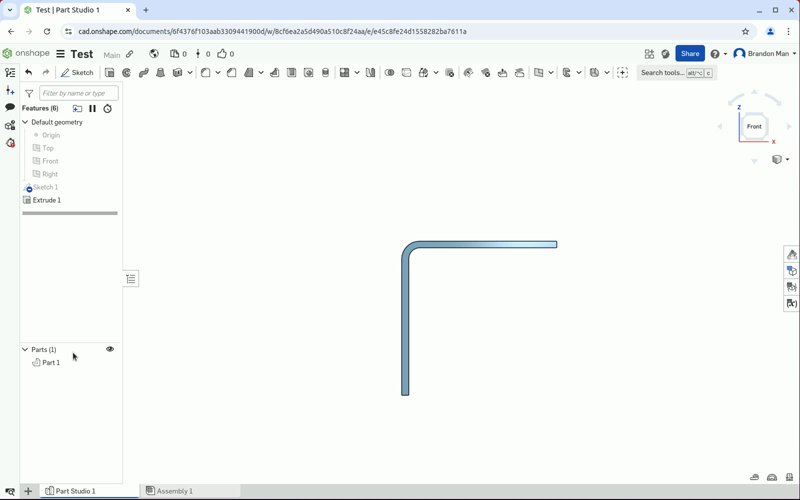
key(shift+p)
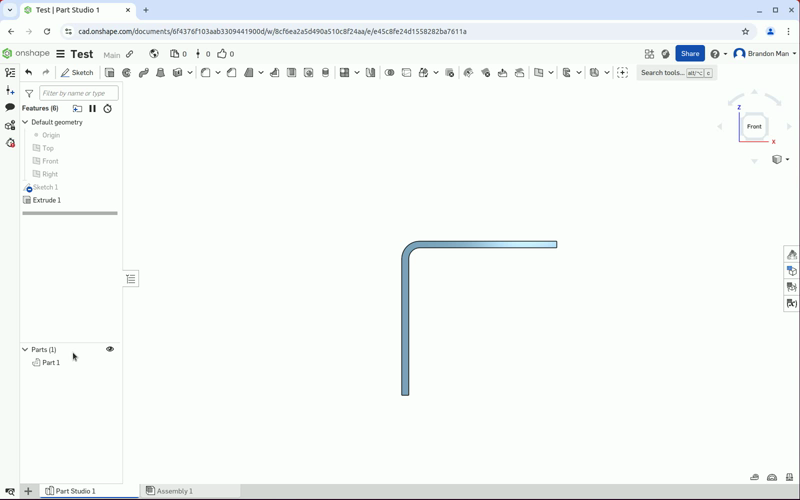
key(space)
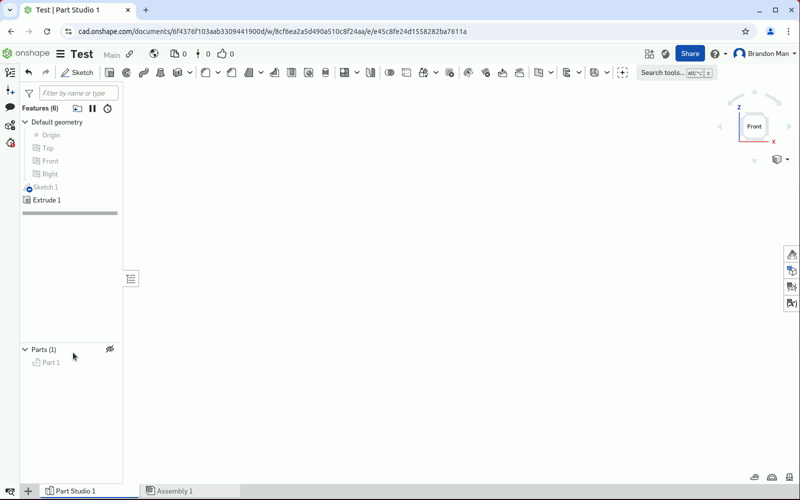
key_down(shift)
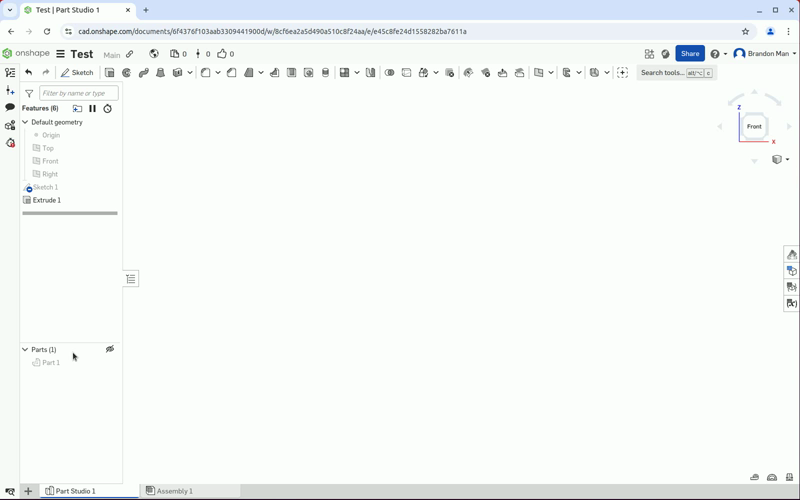
key(down)
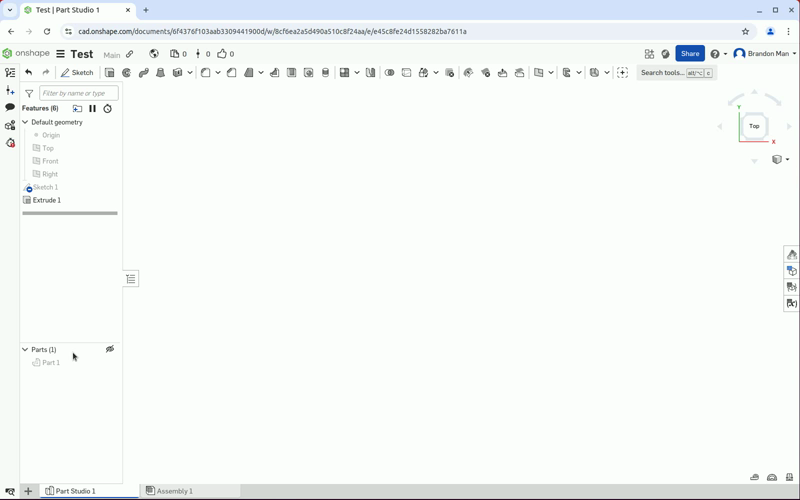
key_up(shift)
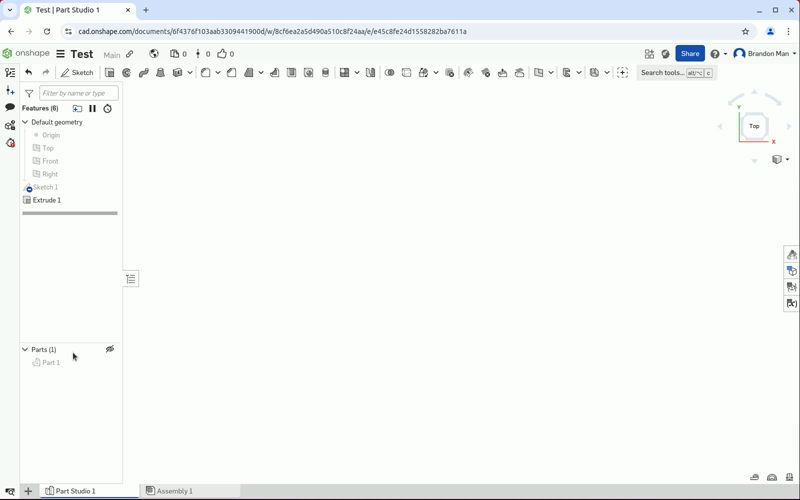
mouse_move(73, 352)
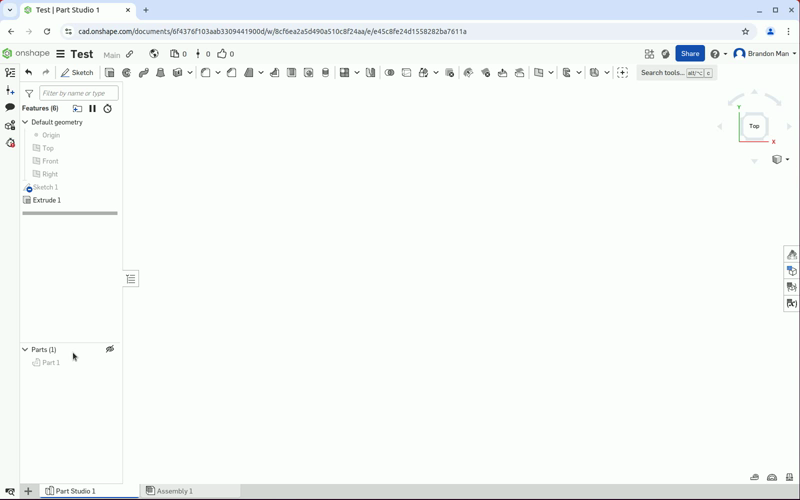
key(shift+y)
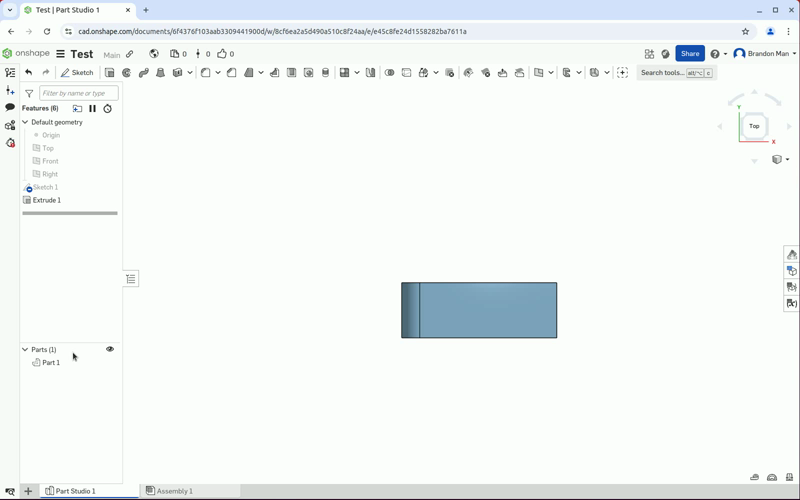
mouse_move(541, 75)
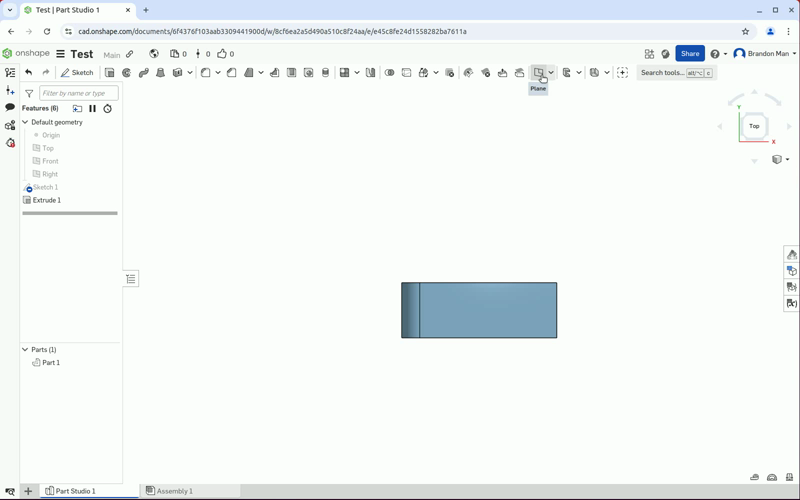
click(541, 75)
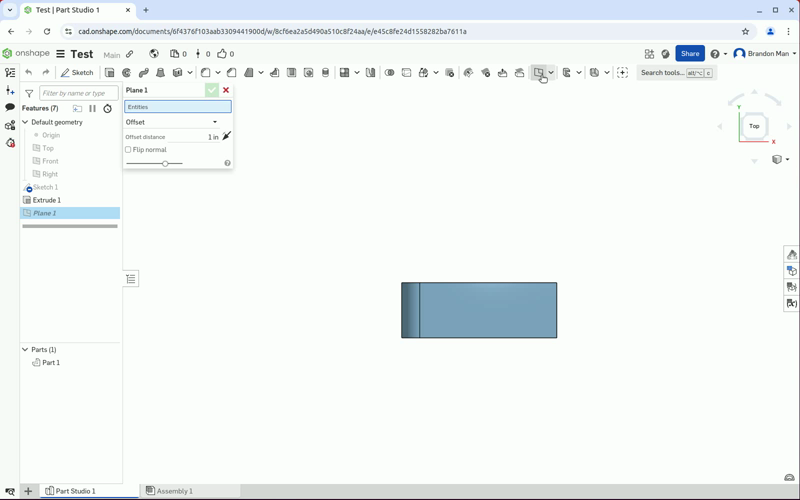
mouse_move(73, 150)
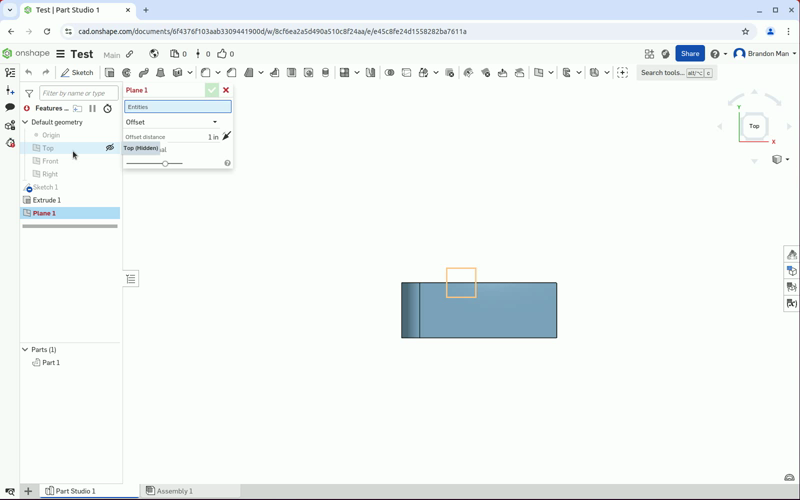
click(73, 150)
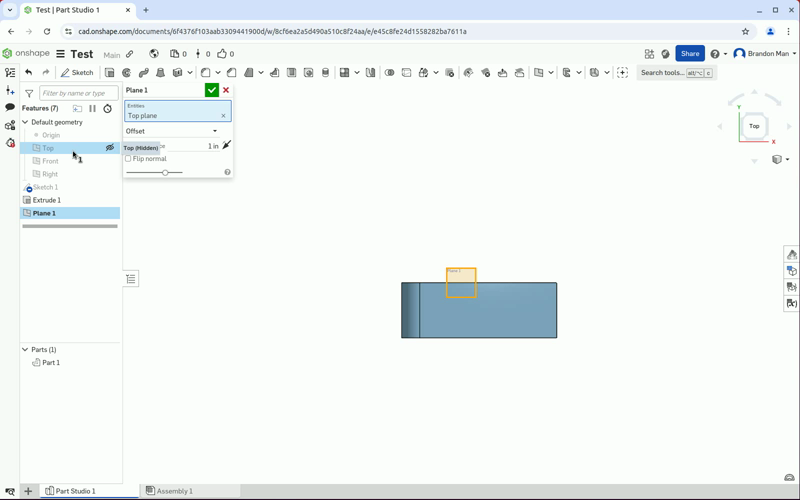
key(tab, 2)
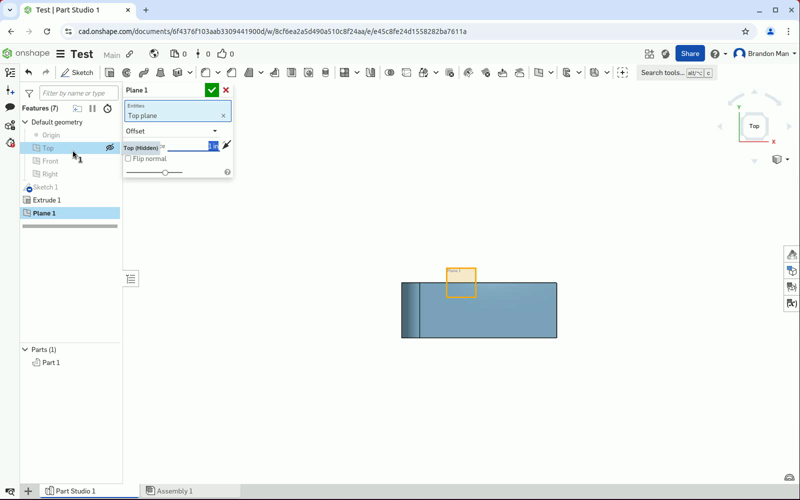
text(8.658)
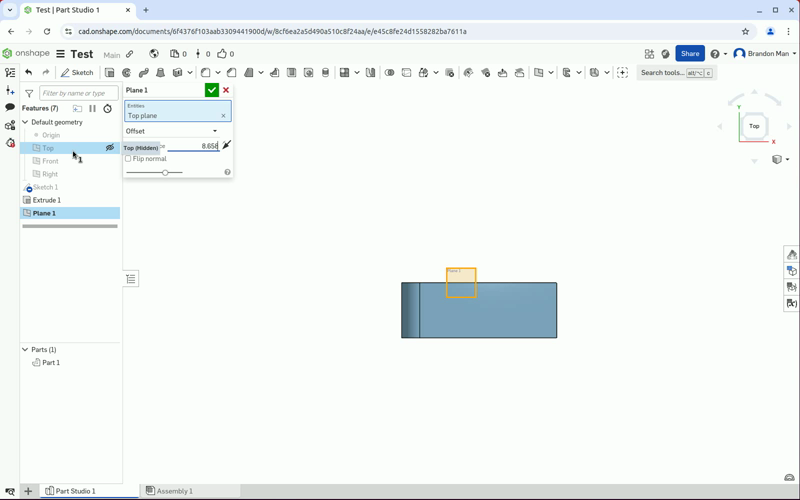
key(enter, 2)
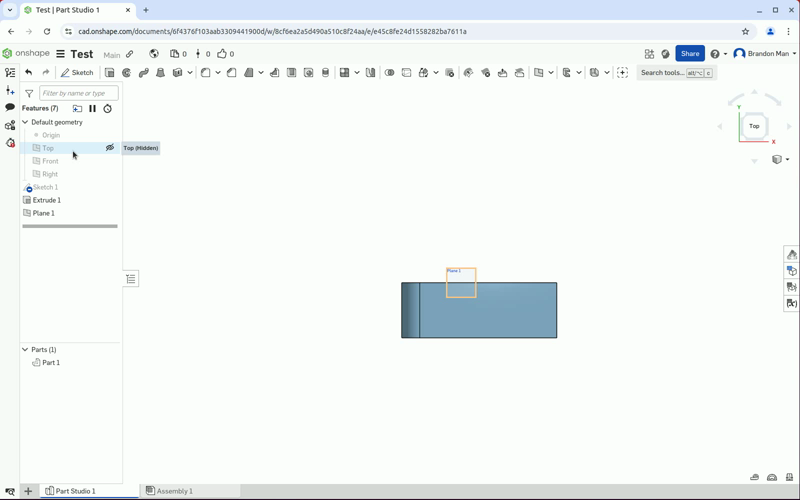
key(shift+s)
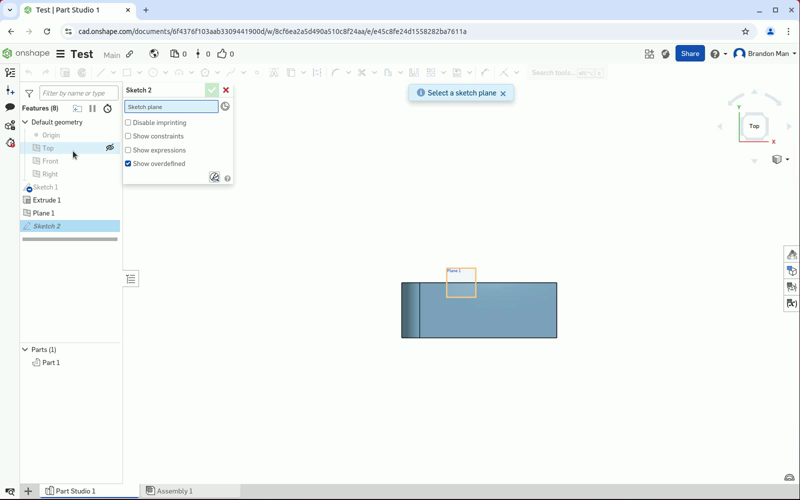
mouse_move(73, 215)
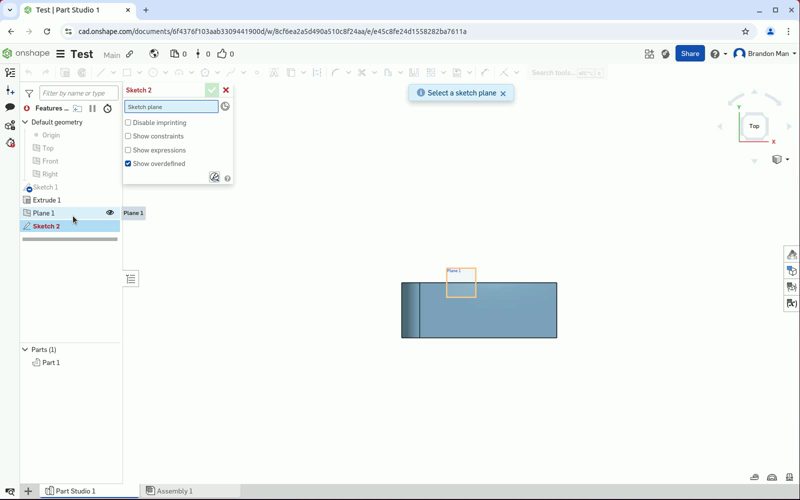
click(73, 215)
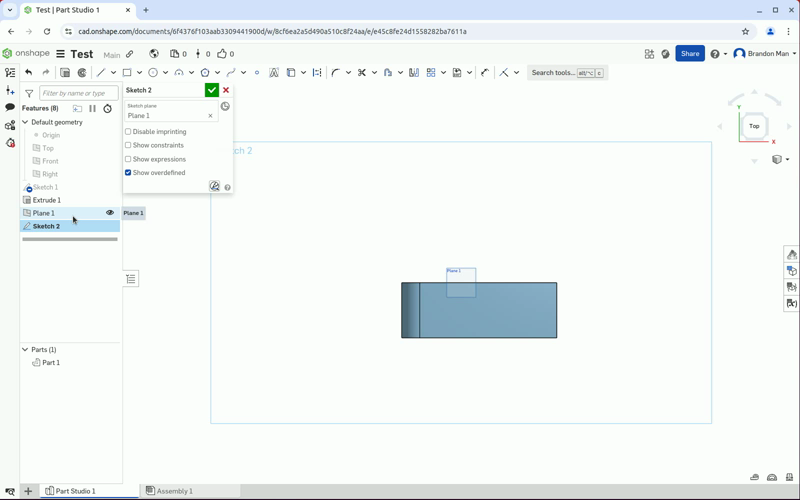
mouse_move(73, 352)
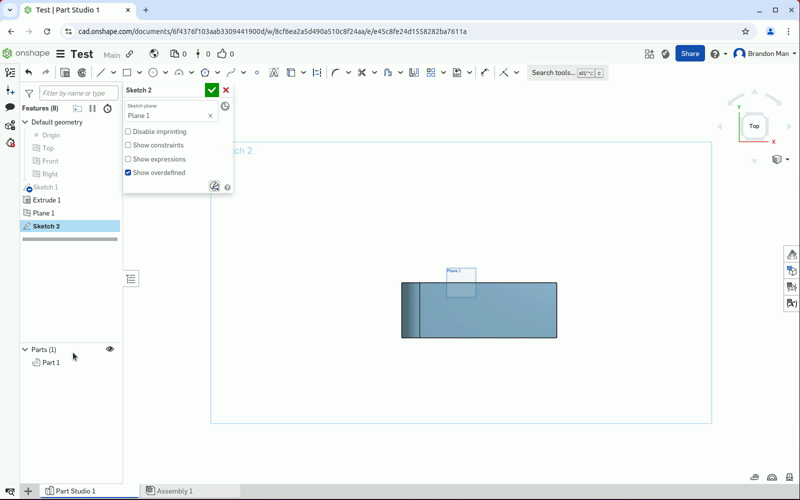
key(y)
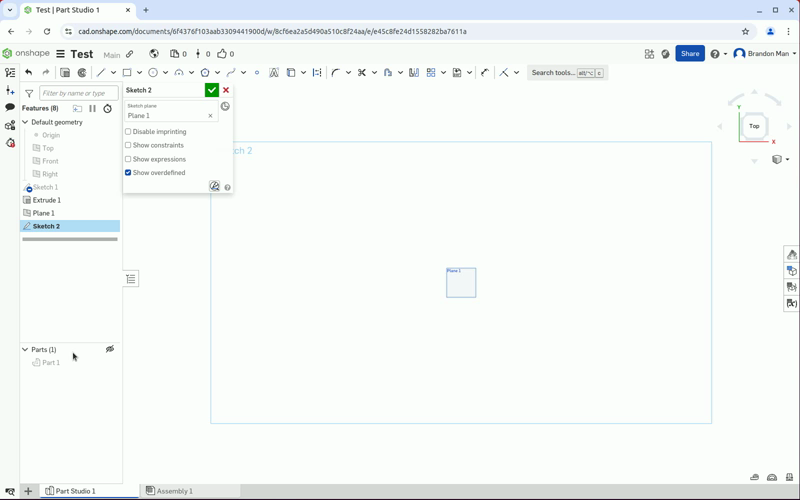
key(c)
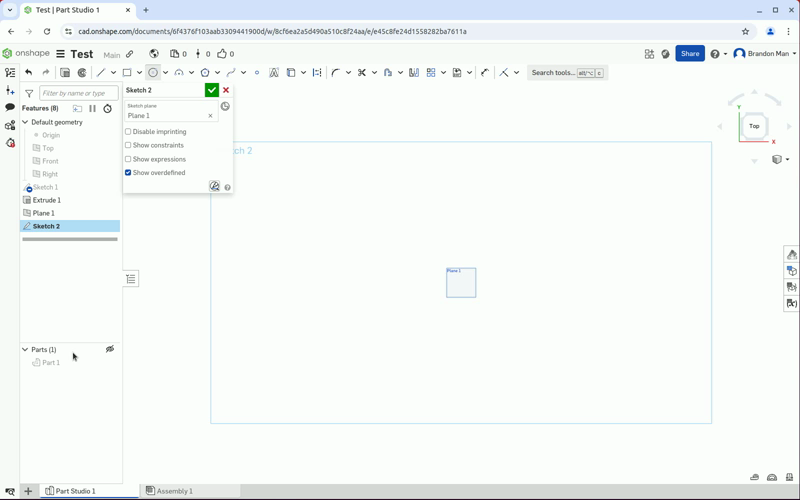
key_down(shift)
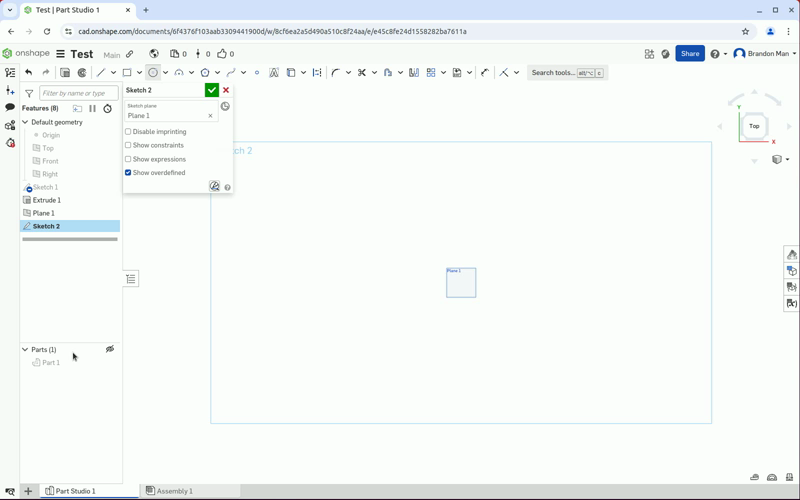
mouse_move(524, 311)
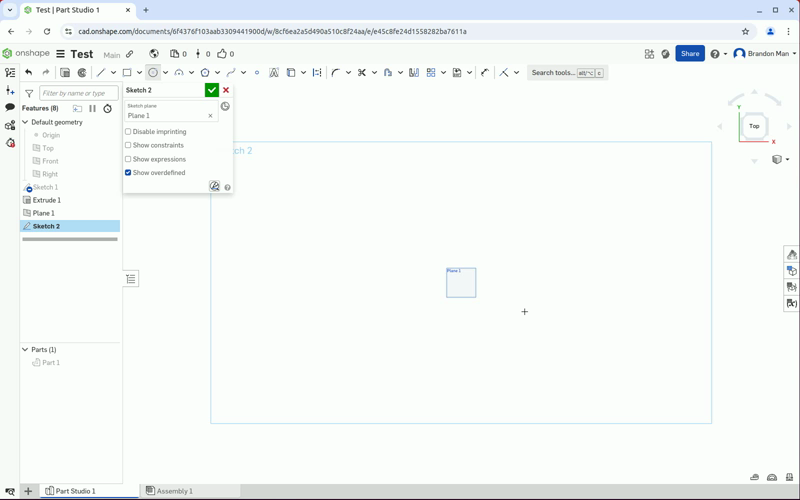
click(524, 311)
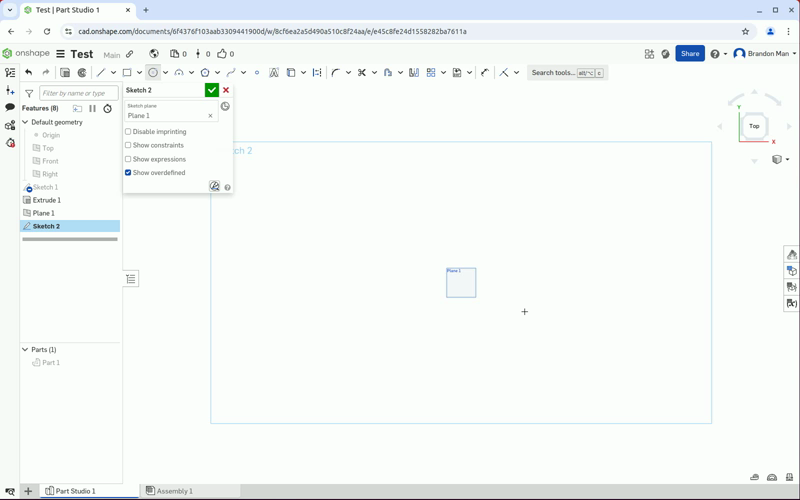
key_up(shift)
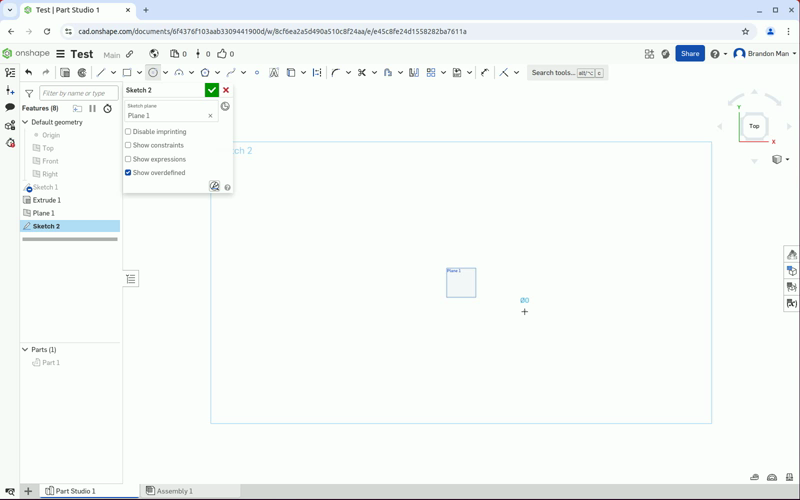
mouse_move(546, 311)
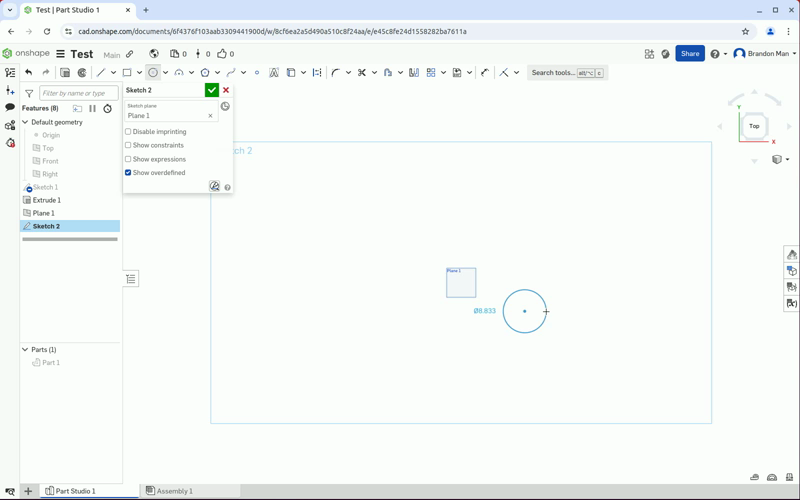
click(546, 311)
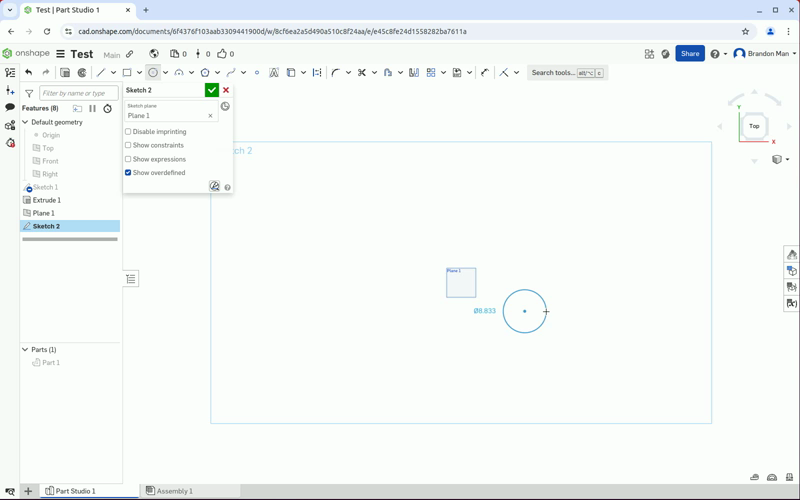
key(esc)
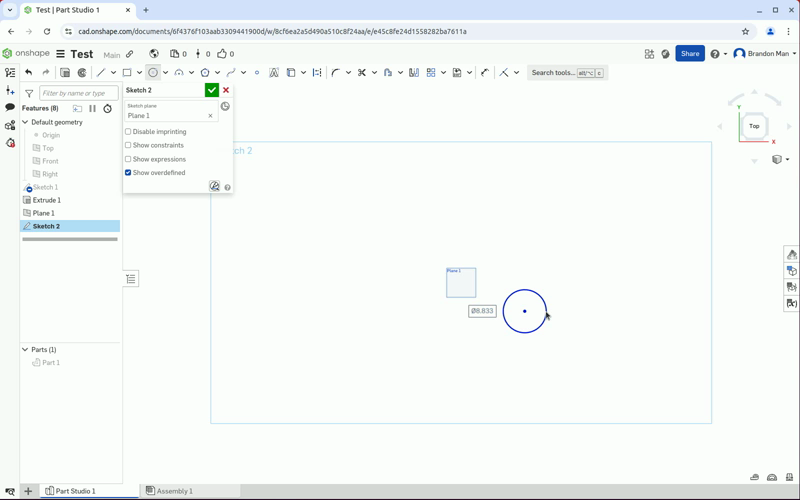
mouse_move(509, 316)
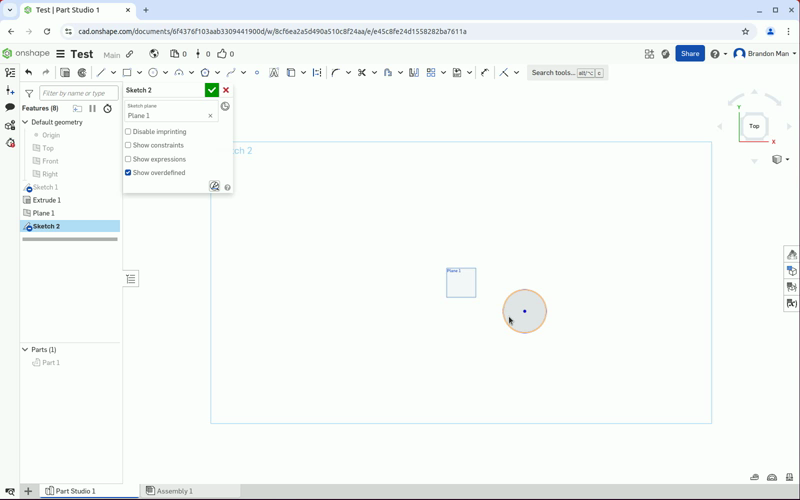
scroll(6)
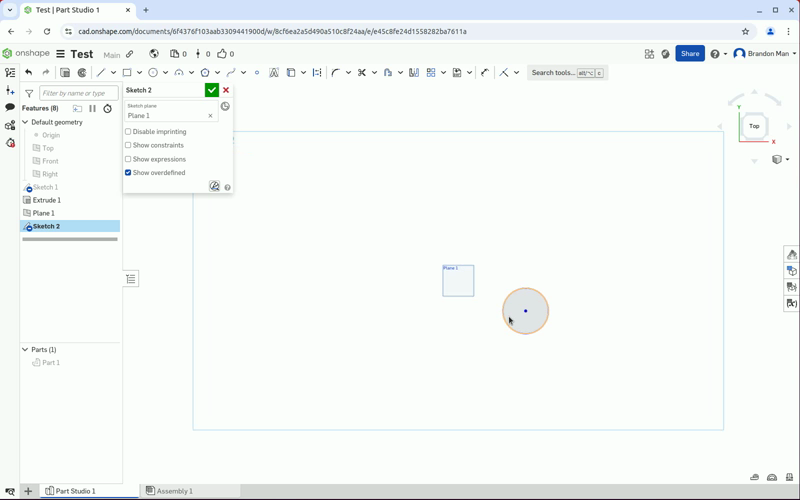
scroll(6)
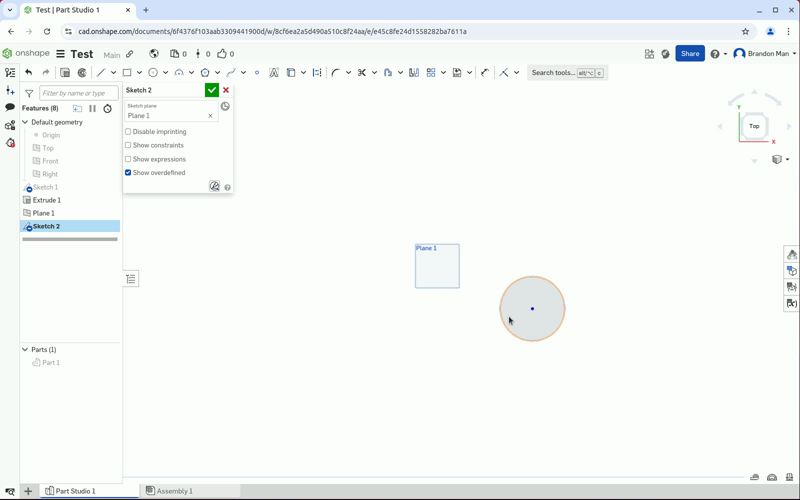
scroll(6)
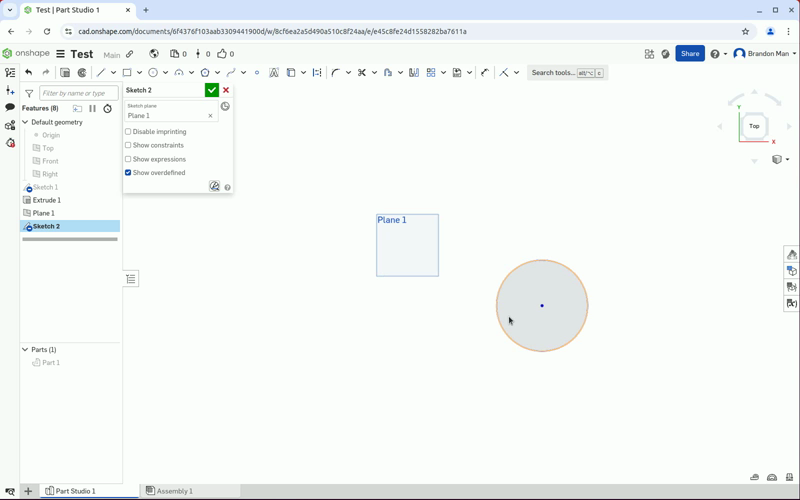
scroll(6)
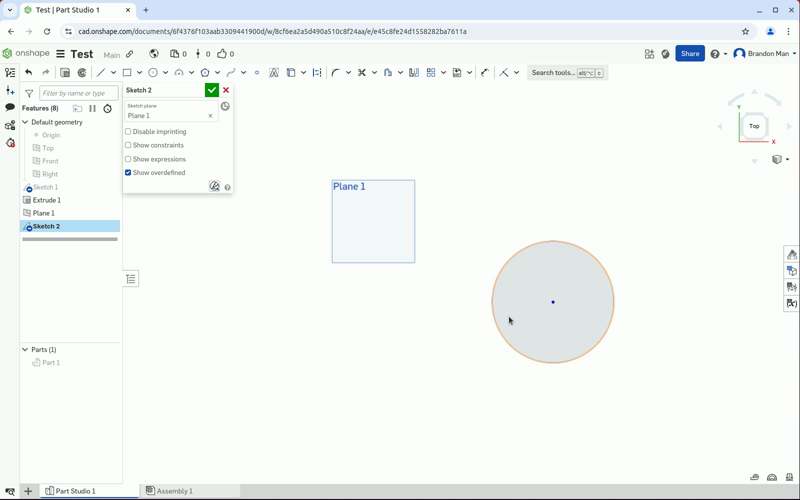
scroll(6)
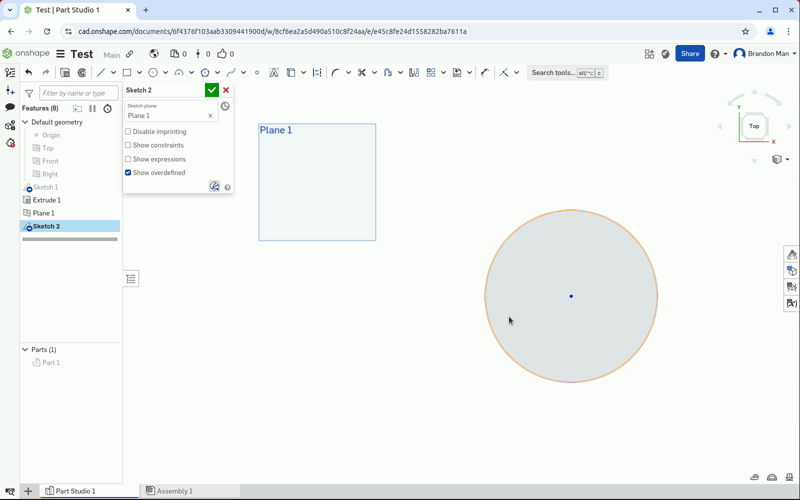
scroll(6)
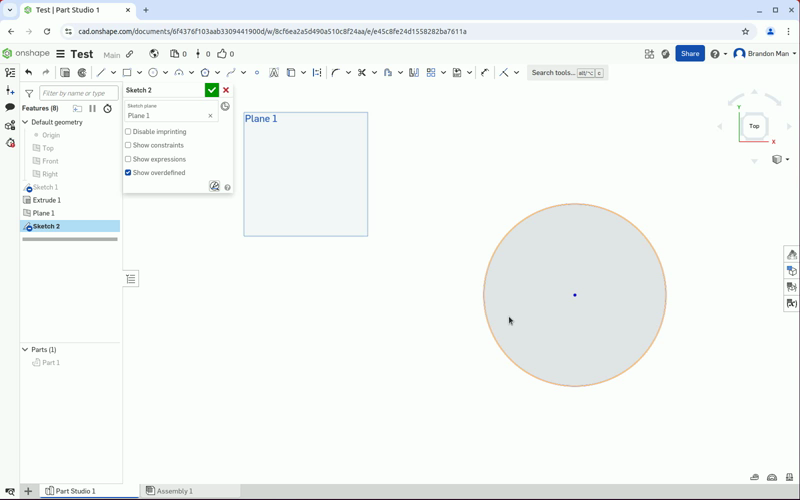
scroll(6)
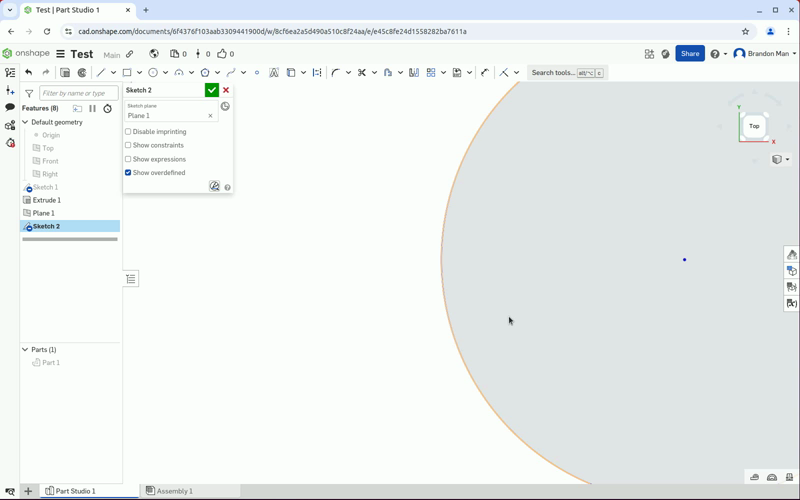
click(509, 316)
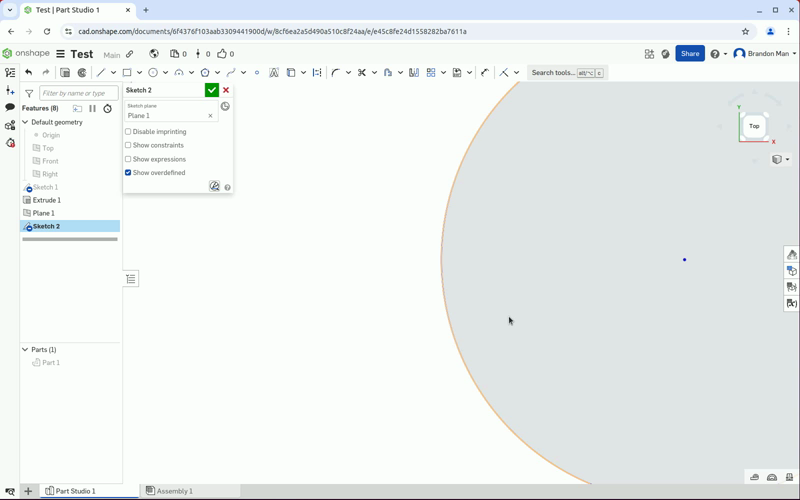
scroll(-6)
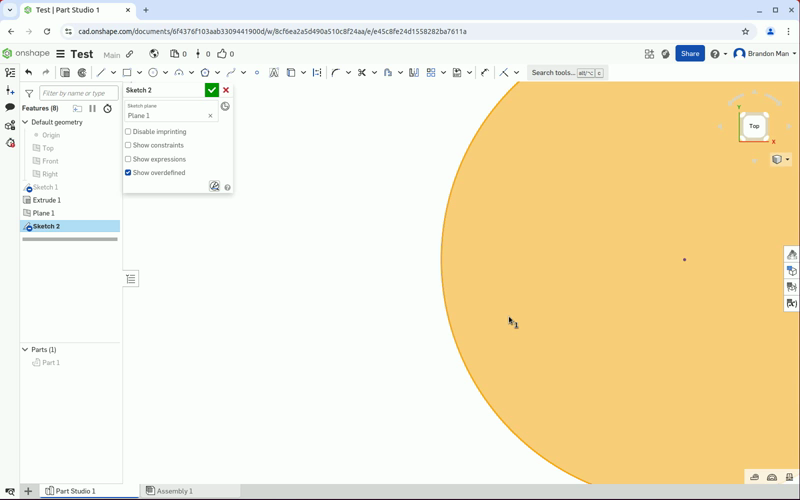
scroll(-6)
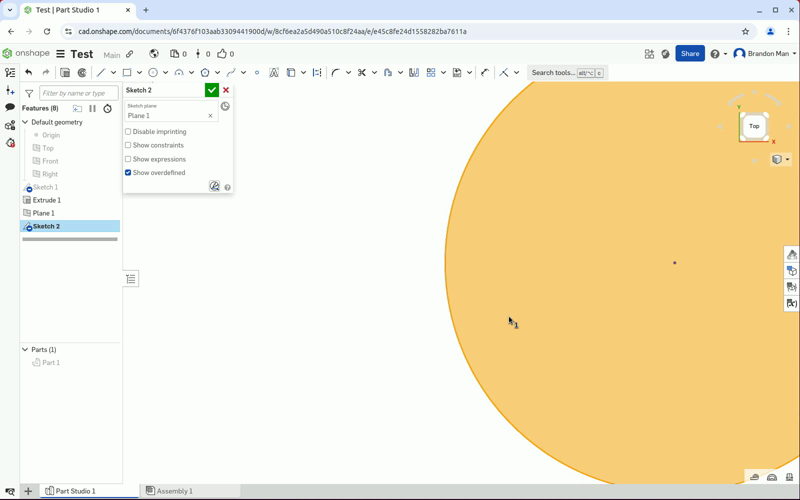
scroll(-6)
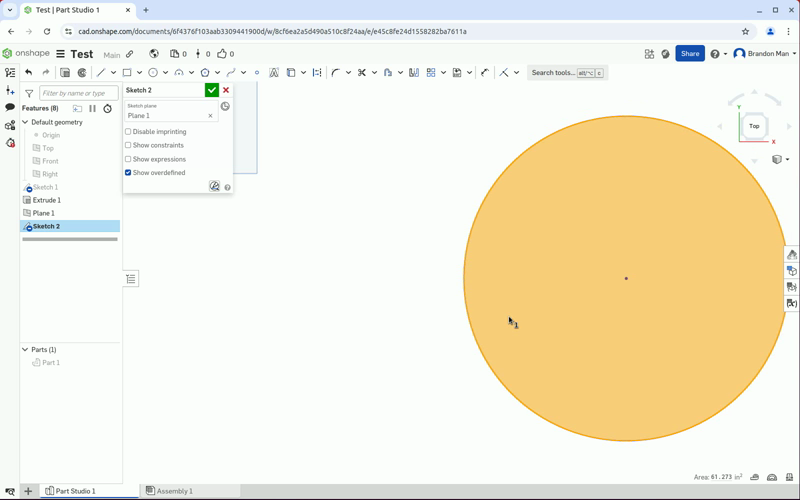
scroll(-6)
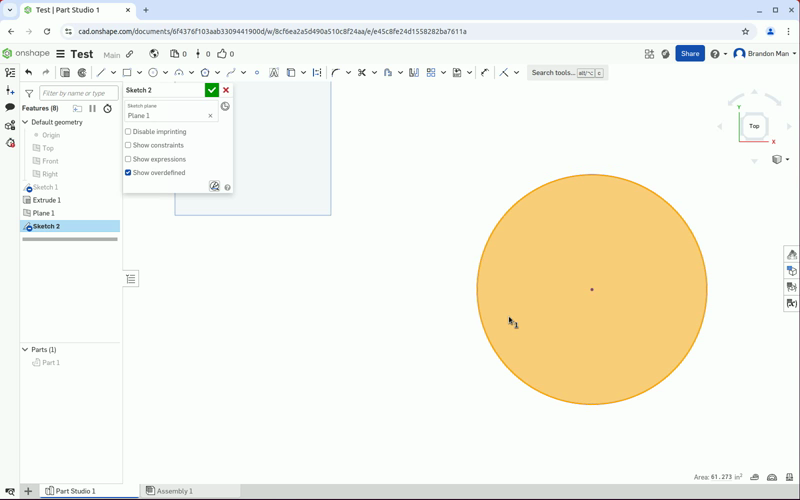
scroll(-6)
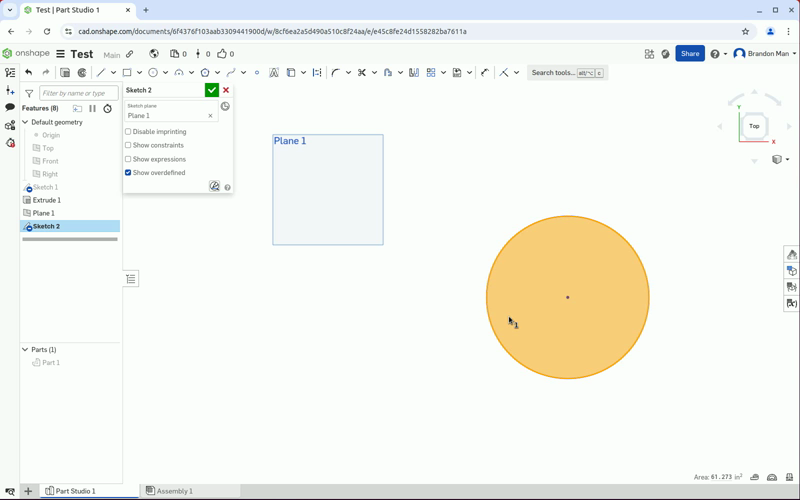
scroll(-6)
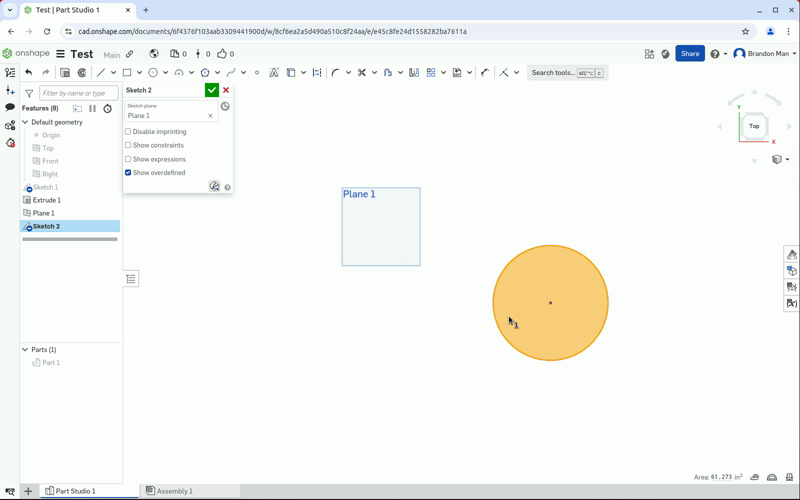
scroll(-6)
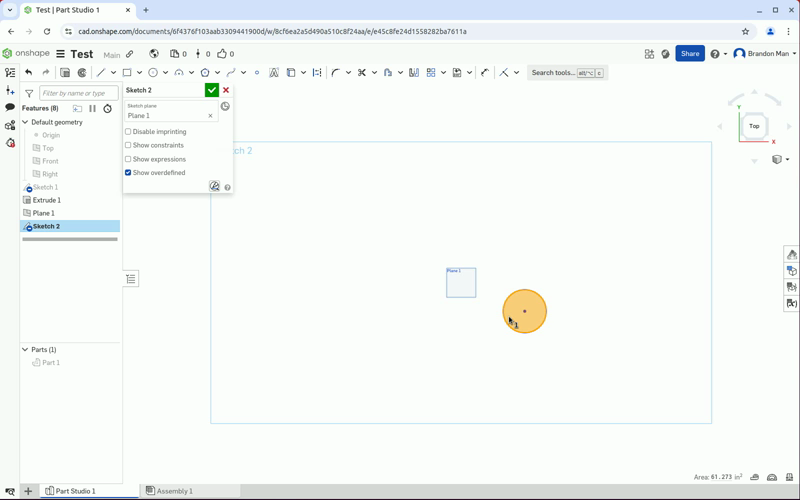
mouse_move(73, 352)
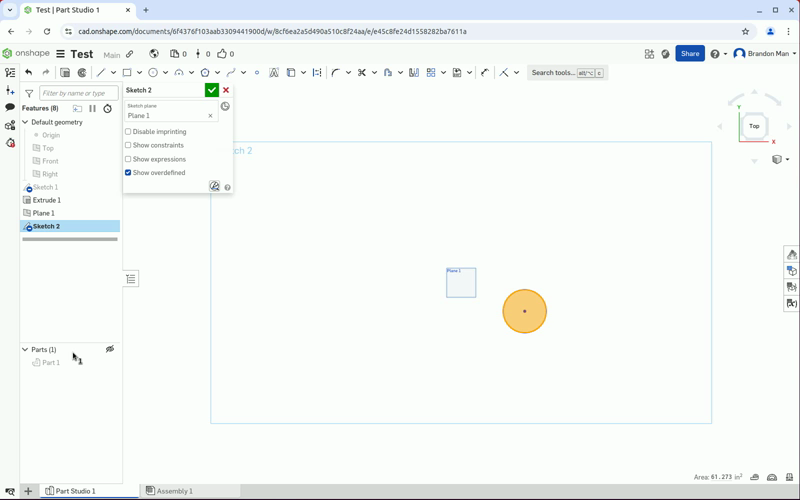
key(shift+y)
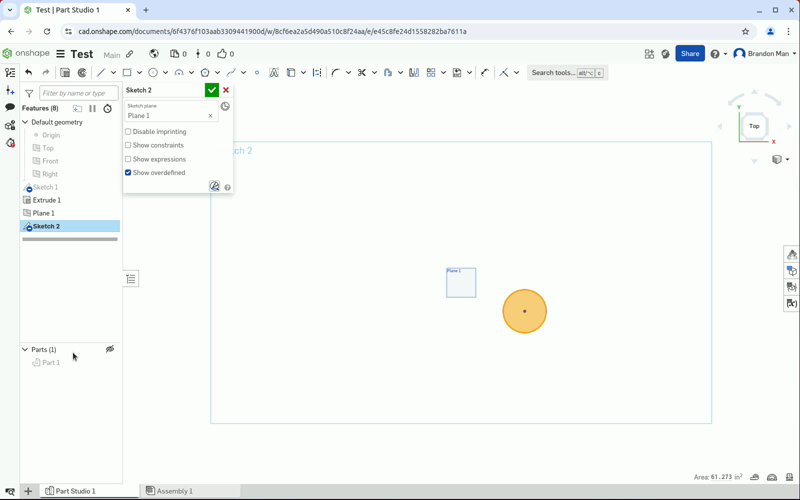
key(shift+e)
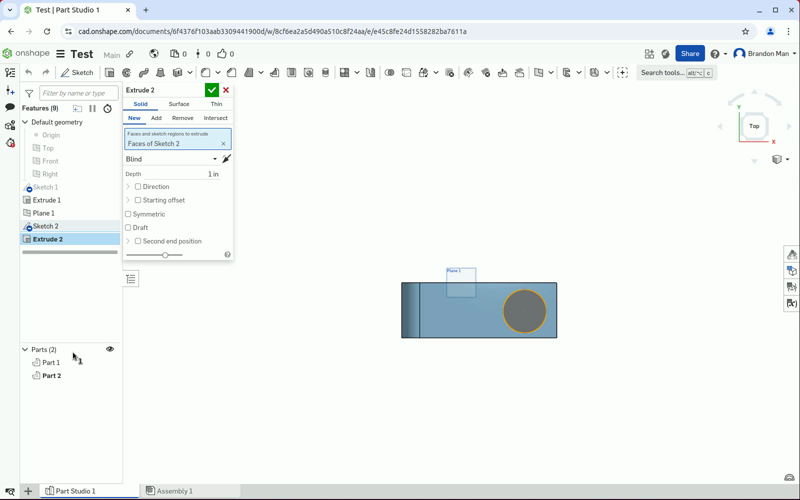
mouse_move(143, 106)
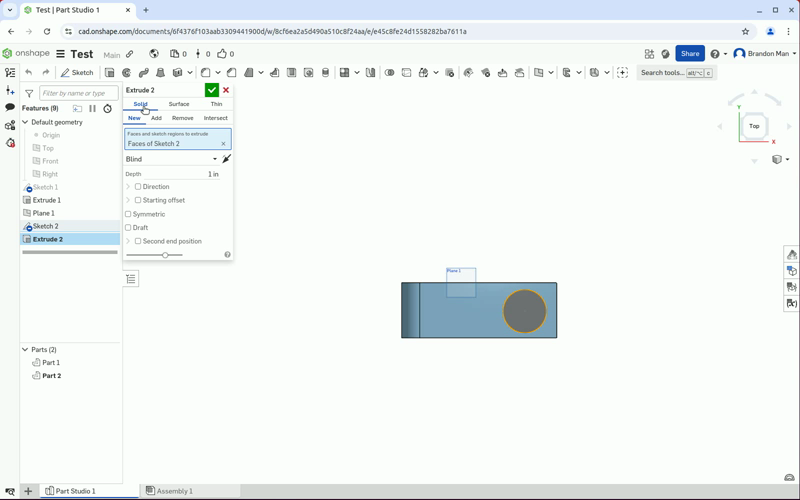
click(143, 106)
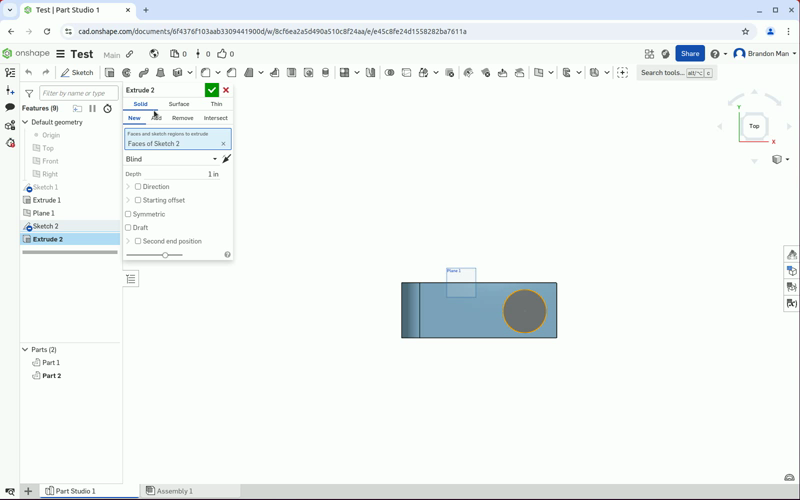
mouse_move(186, 120)
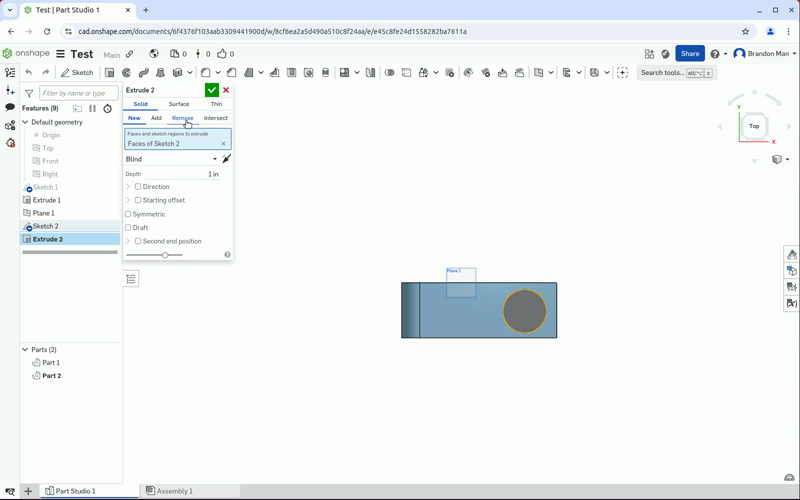
click(186, 120)
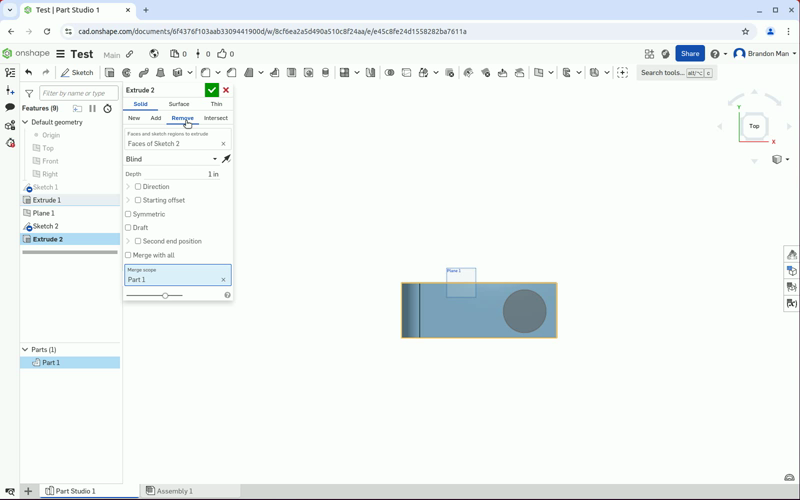
key(tab, 4)
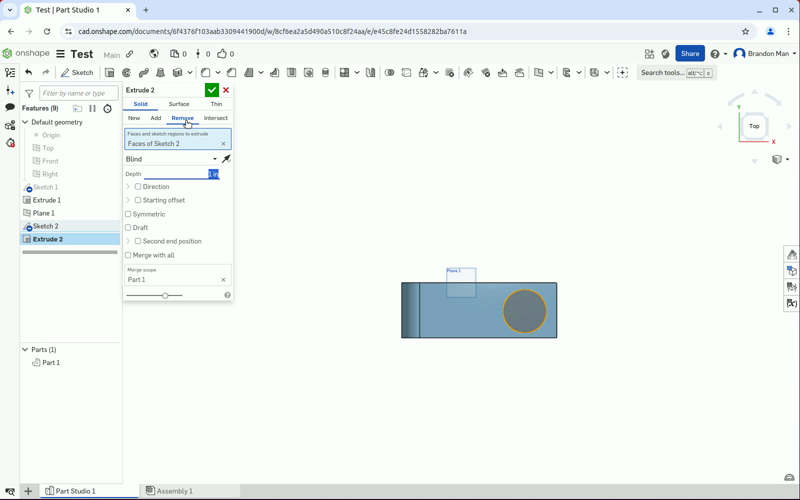
text(5.777)
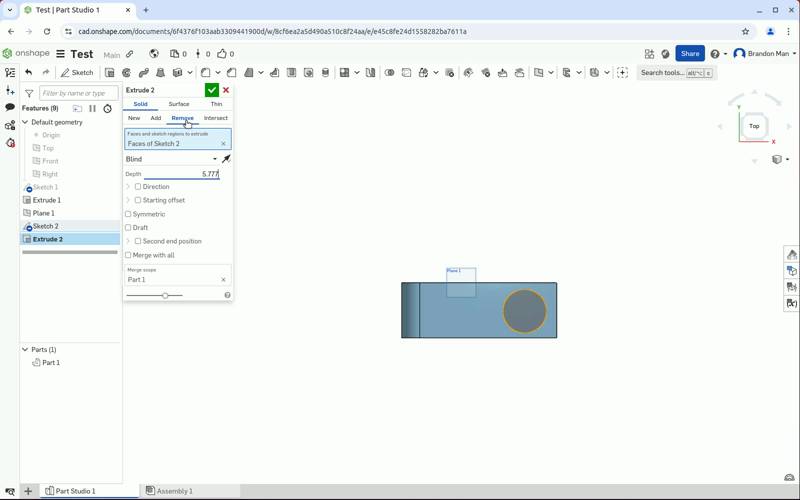
key(tab, 6)
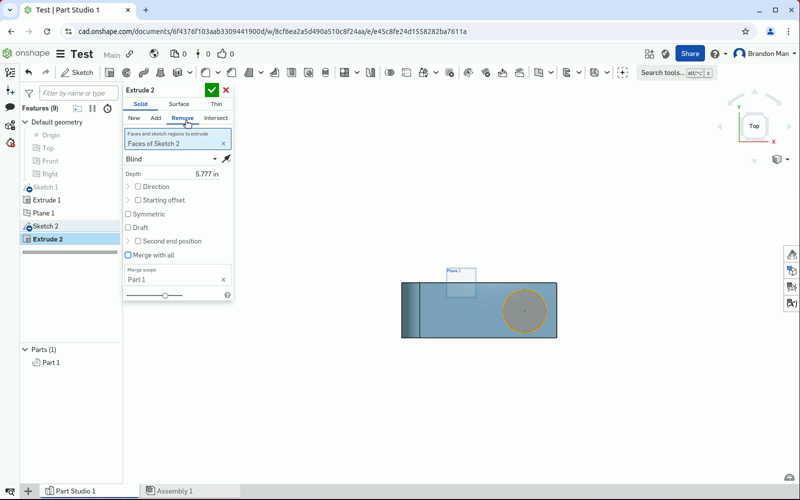
key(space)
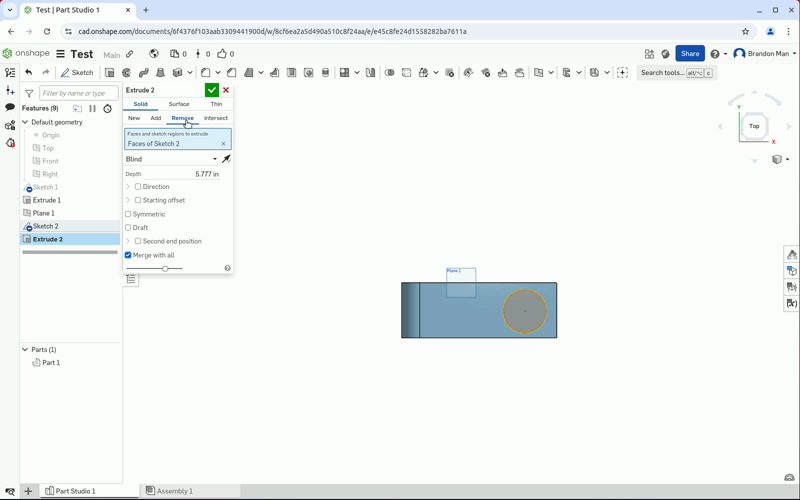
key(enter)
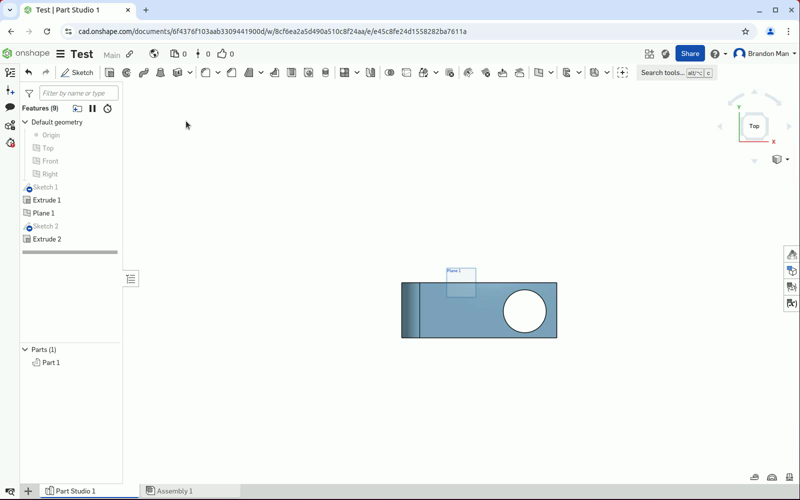
key(shift+h)
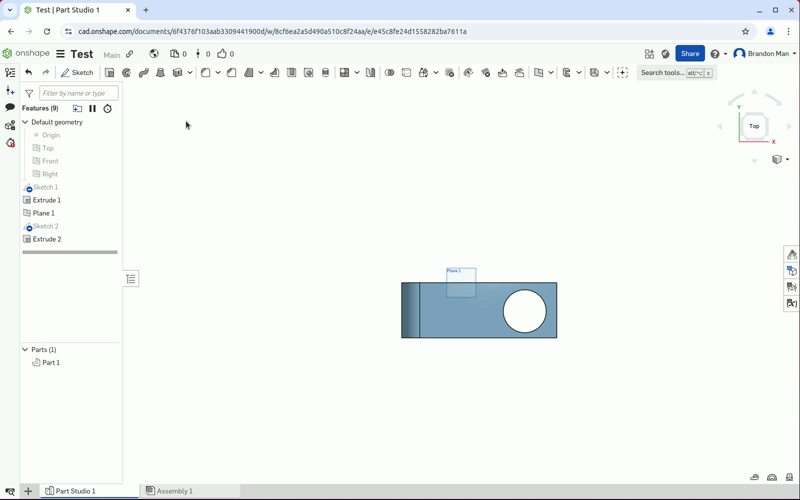
key(shift+h)
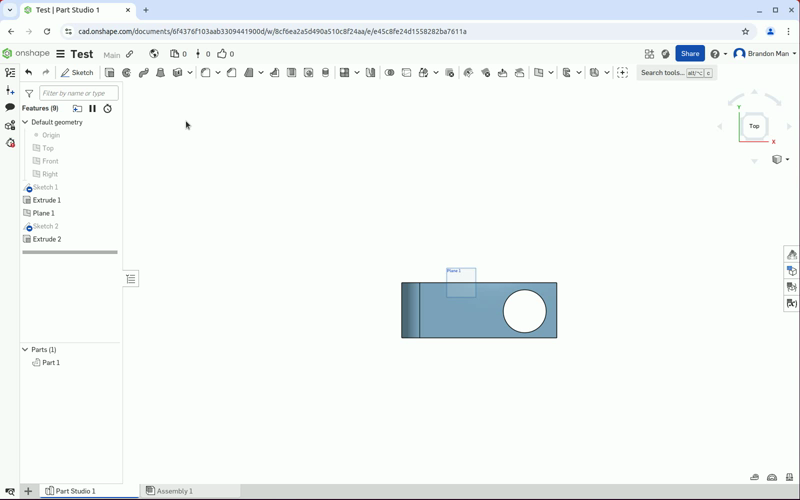
mouse_move(73, 189)
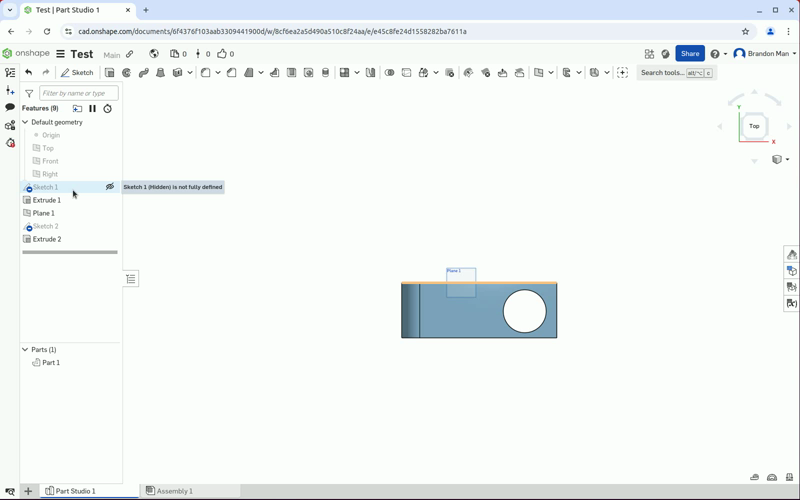
click(73, 189)
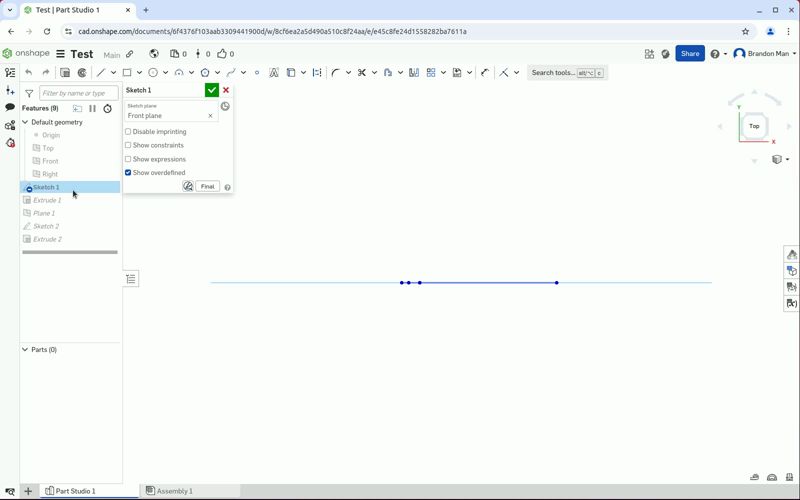
mouse_move(229, 92)
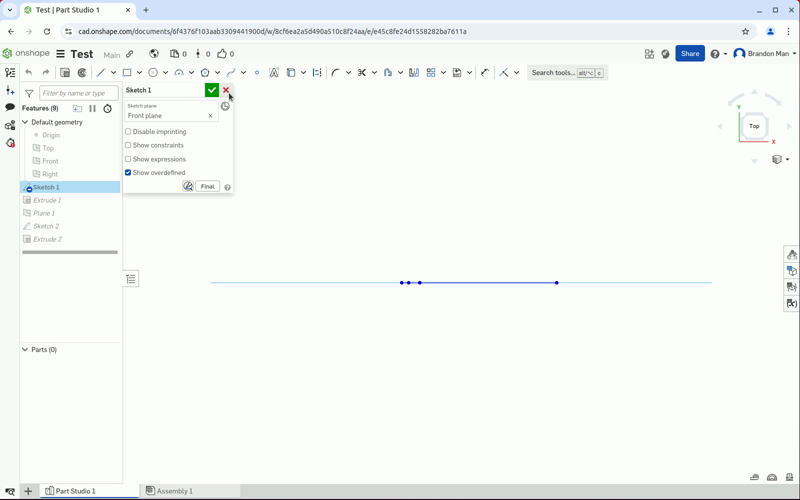
click(229, 92)
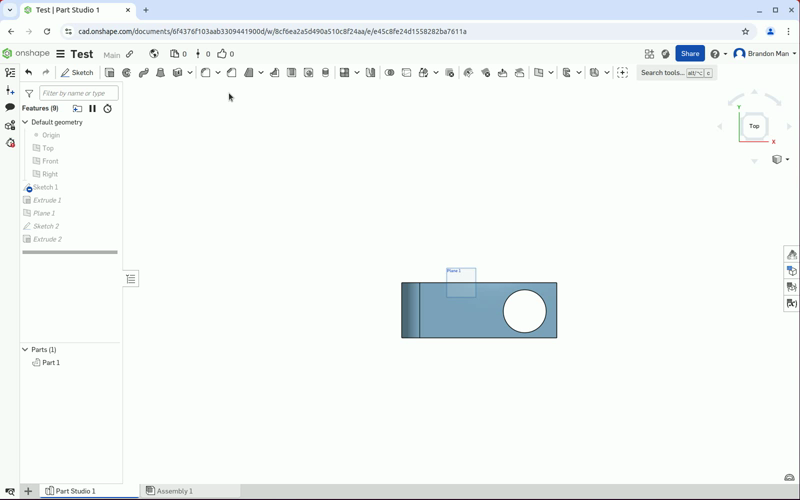
mouse_move(73, 352)
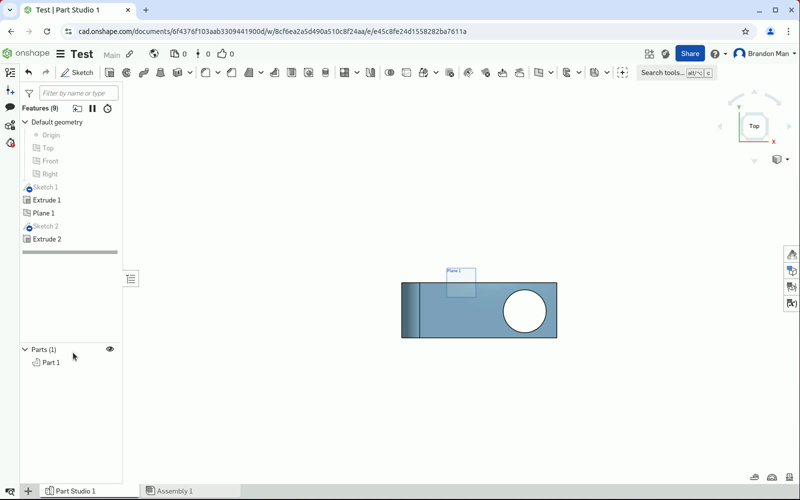
key(y)
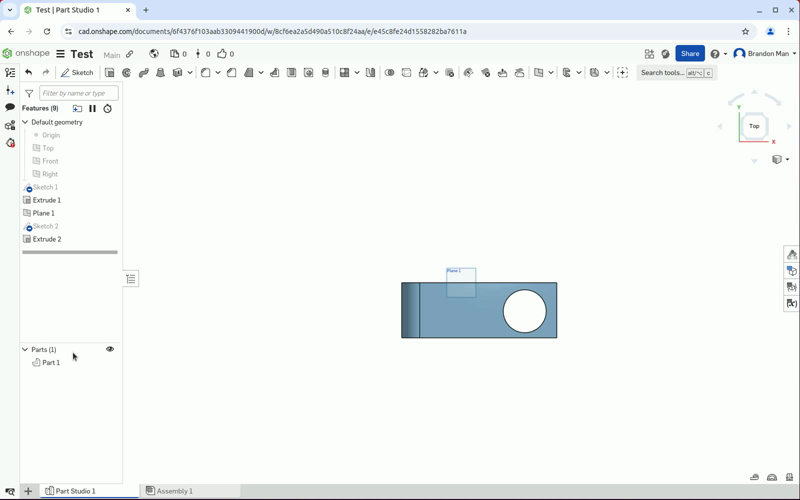
key(shift+p)
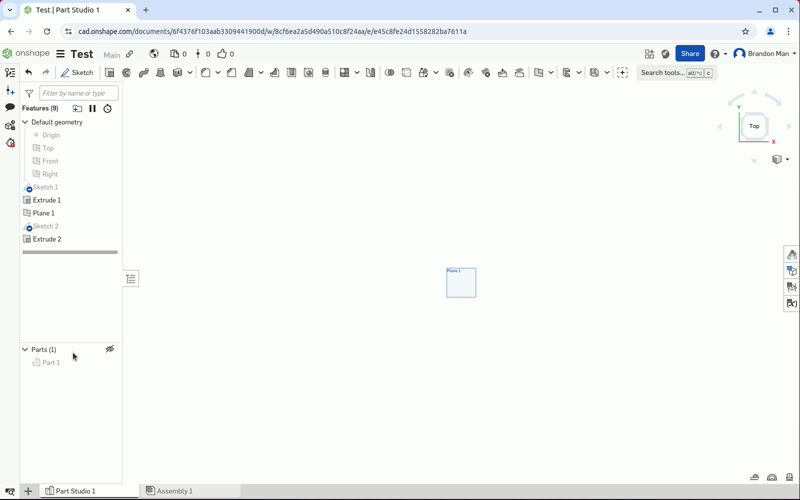
key(space)
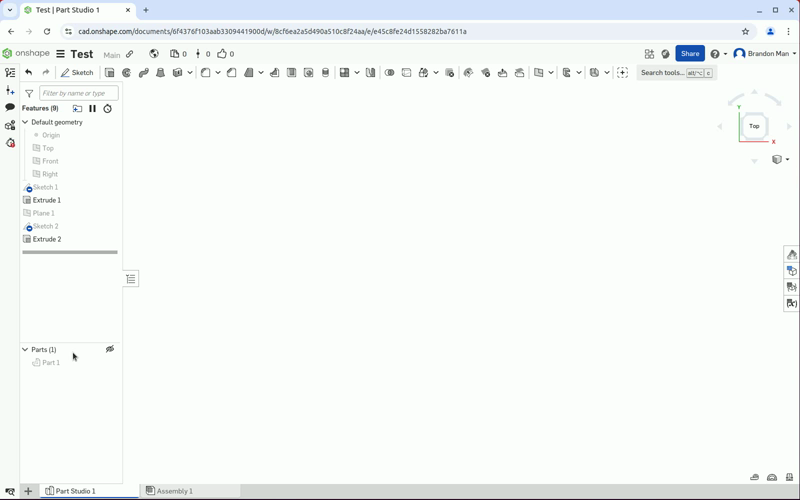
key_down(shift)
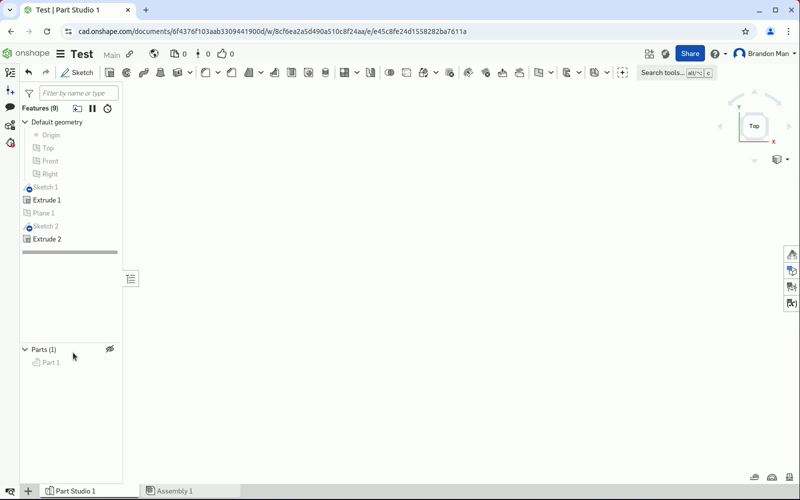
key(up)
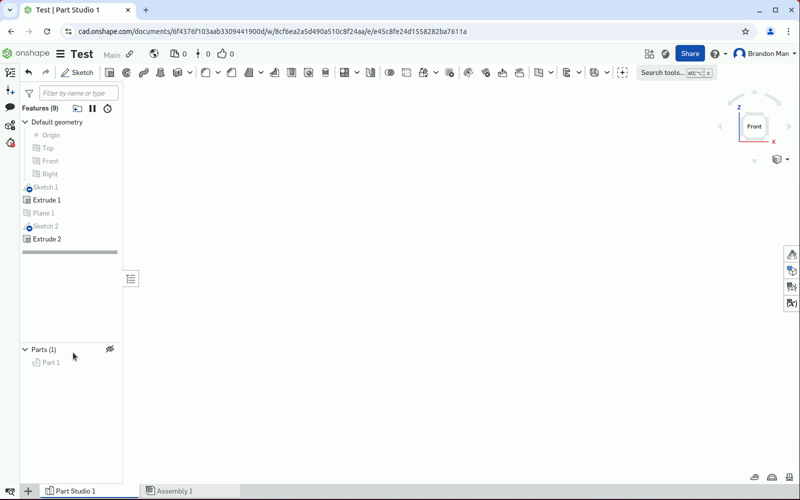
key_up(shift)
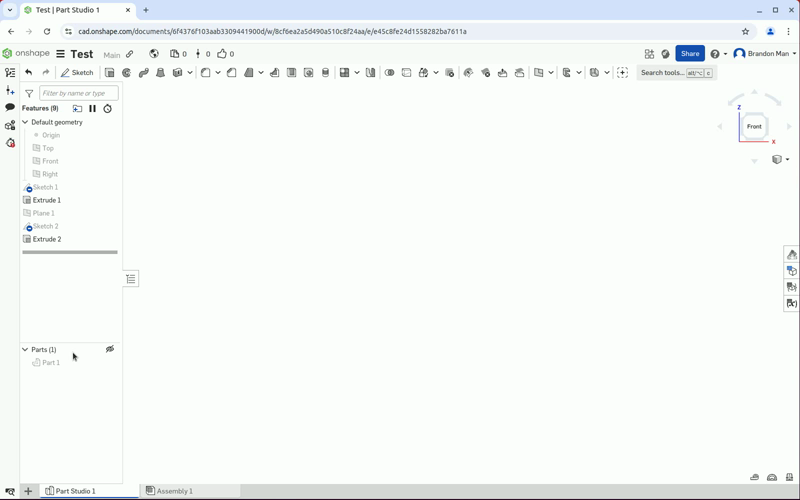
key(space)
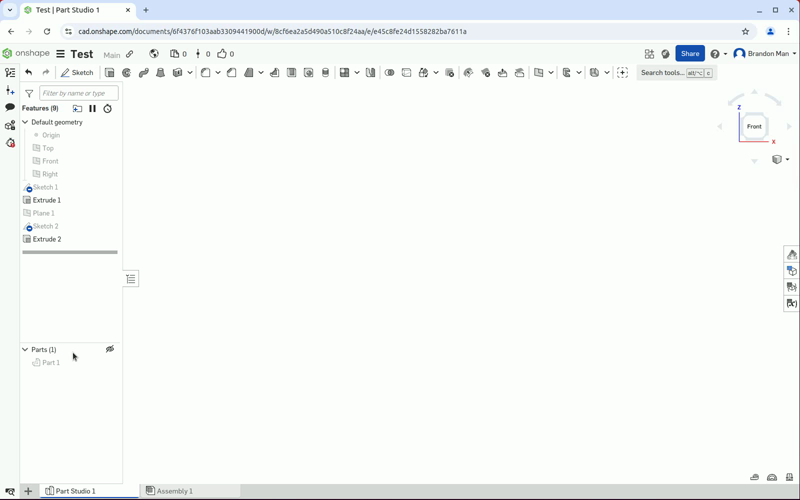
key_down(shift)
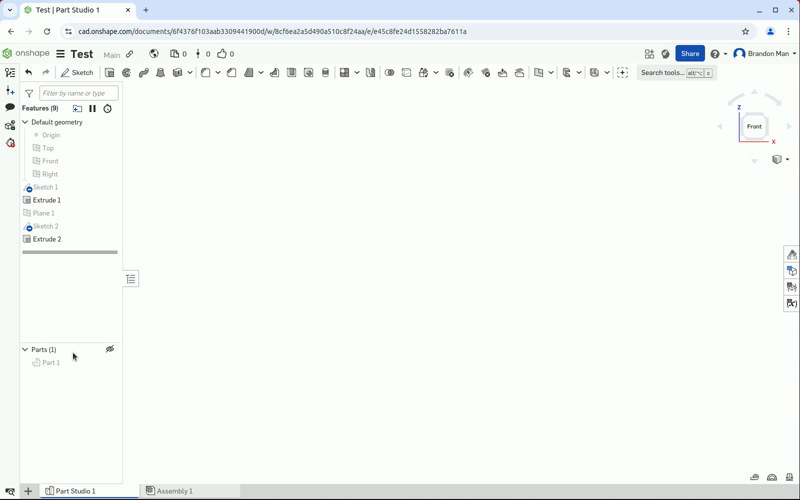
key(left)
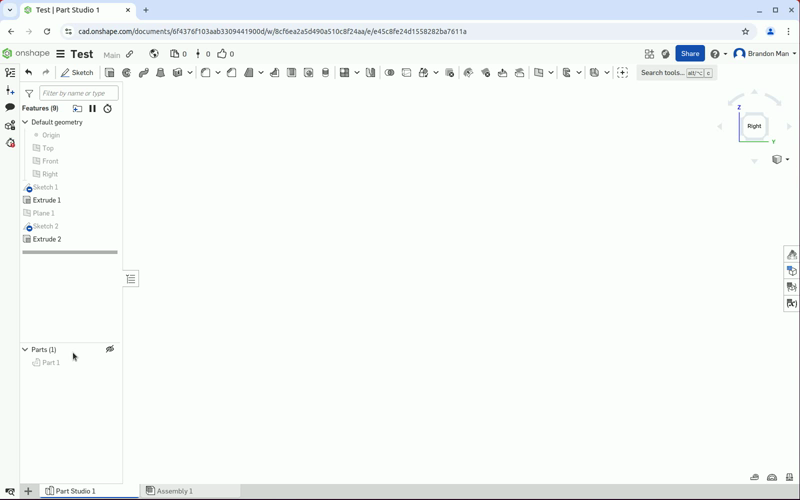
key_up(shift)
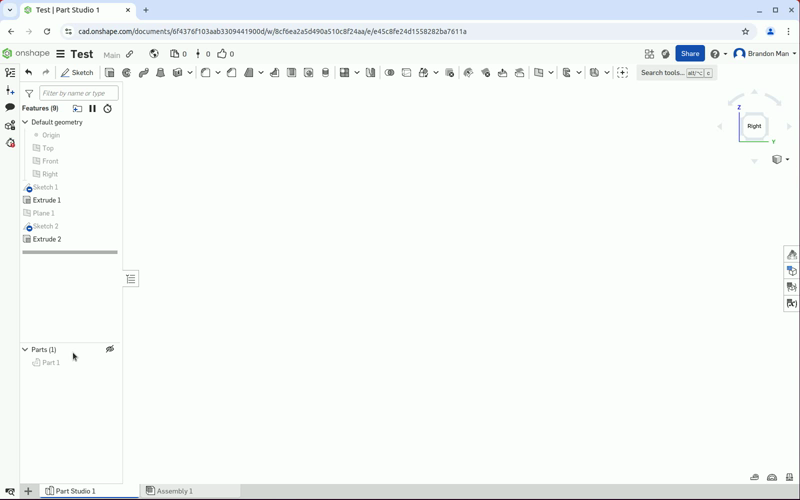
mouse_move(73, 352)
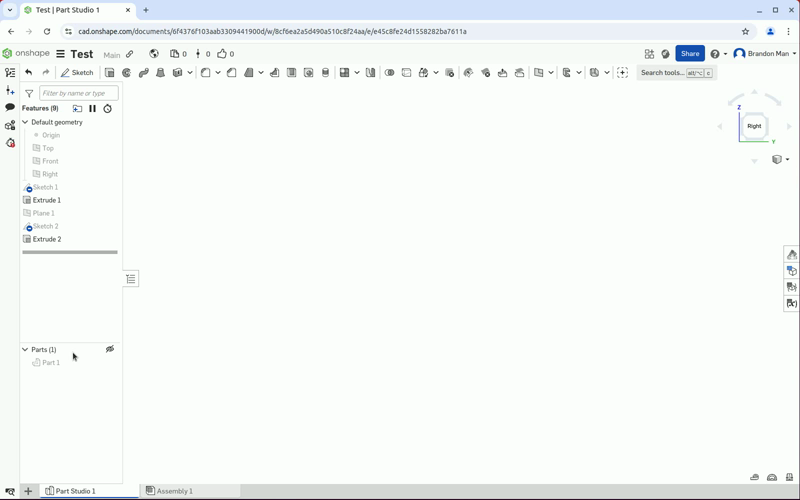
key(shift+y)
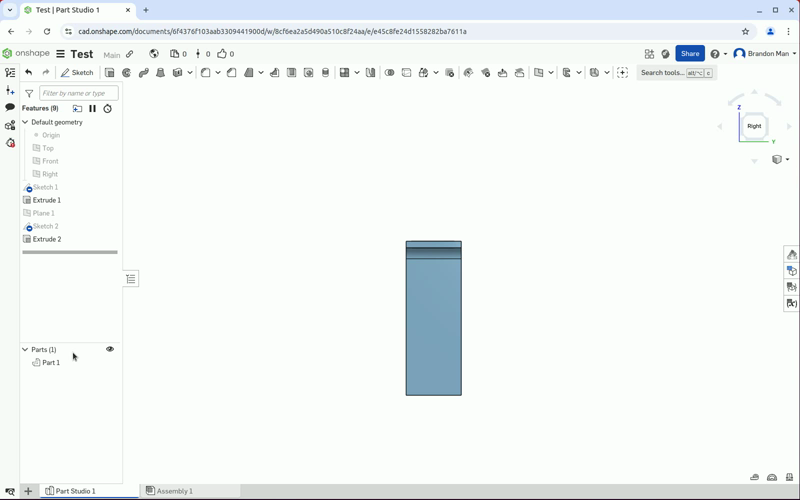
mouse_move(541, 75)
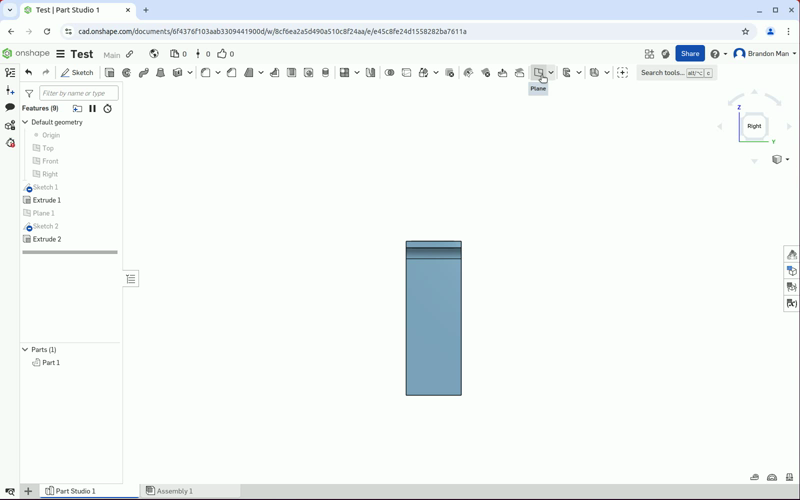
click(541, 75)
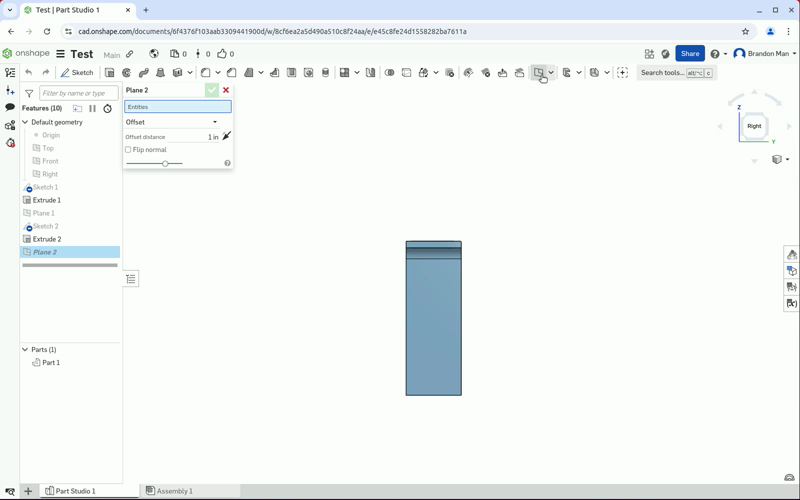
mouse_move(73, 176)
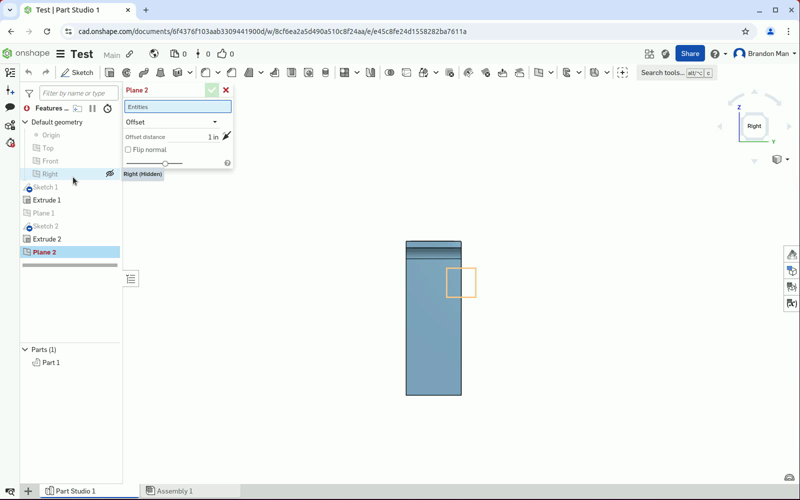
click(73, 176)
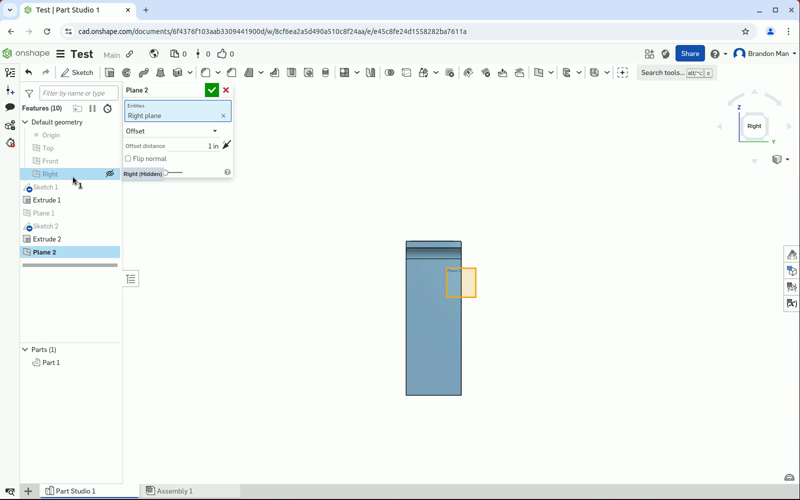
key(tab, 2)
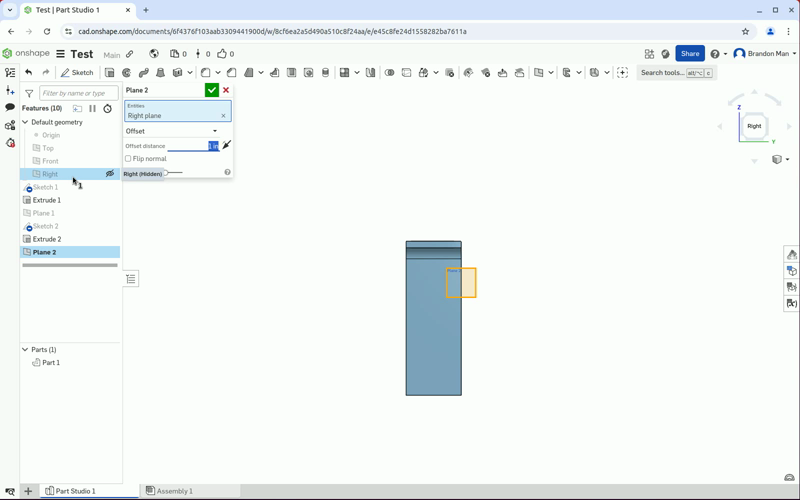
text(12.047)
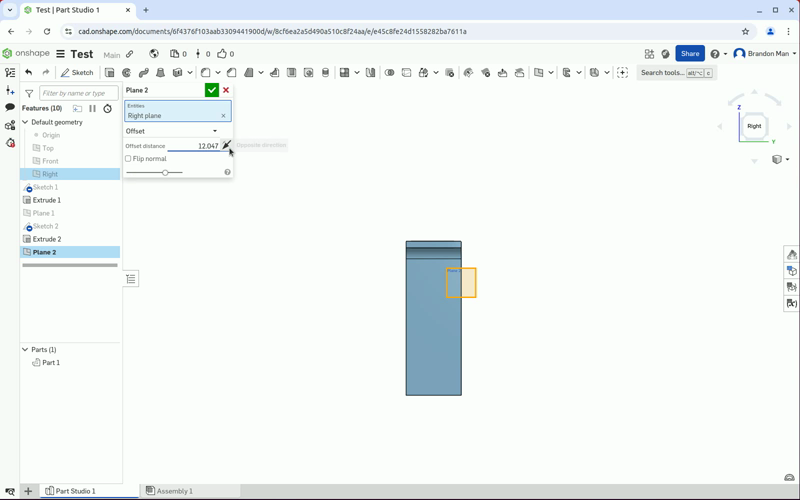
mouse_move(229, 147)
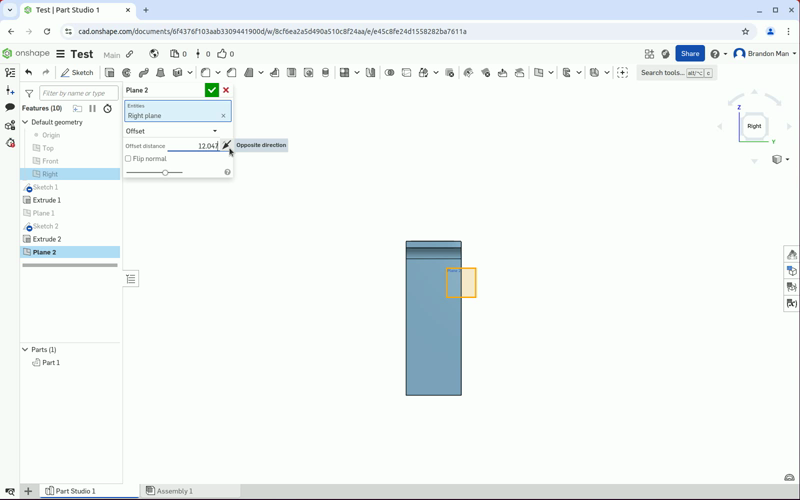
click(229, 147)
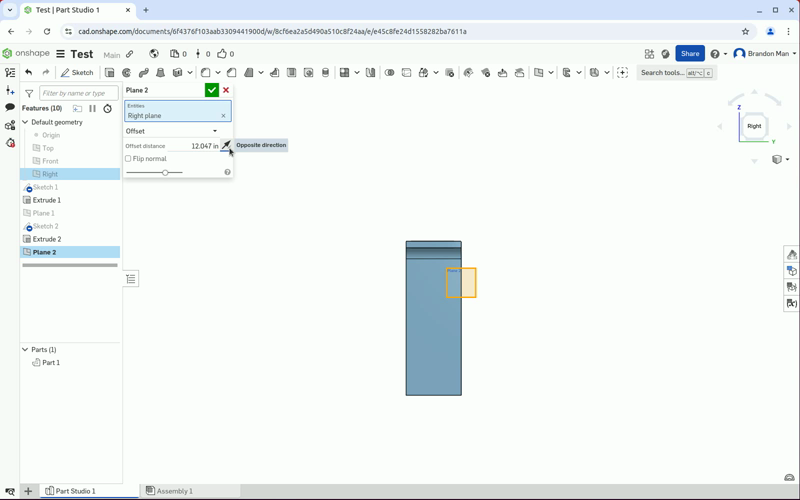
key(enter, 2)
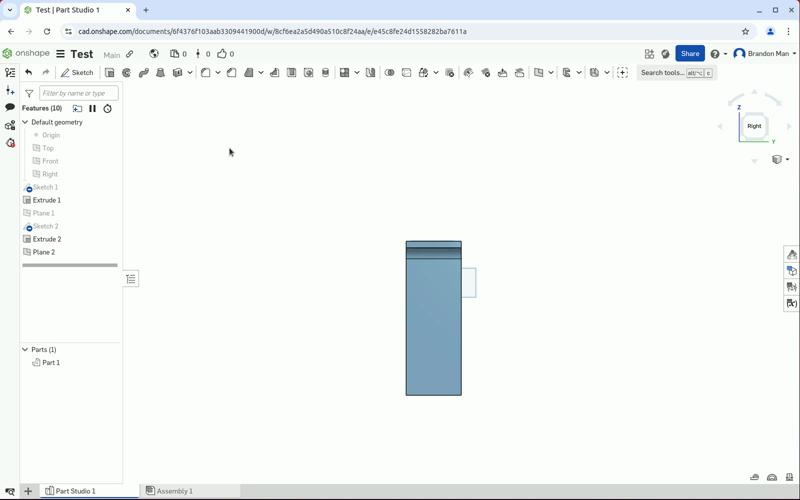
key(shift+s)
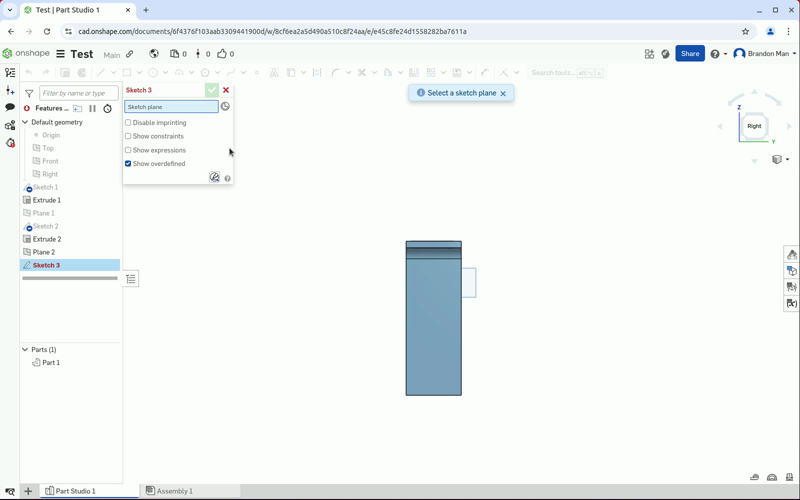
mouse_move(73, 254)
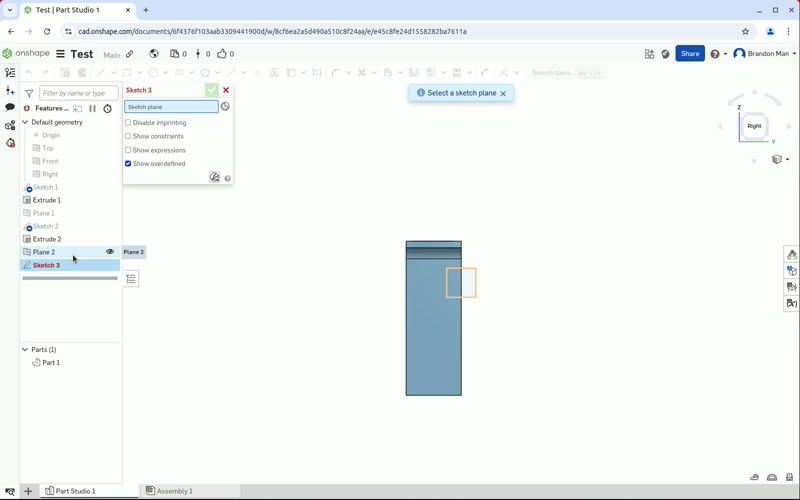
click(73, 254)
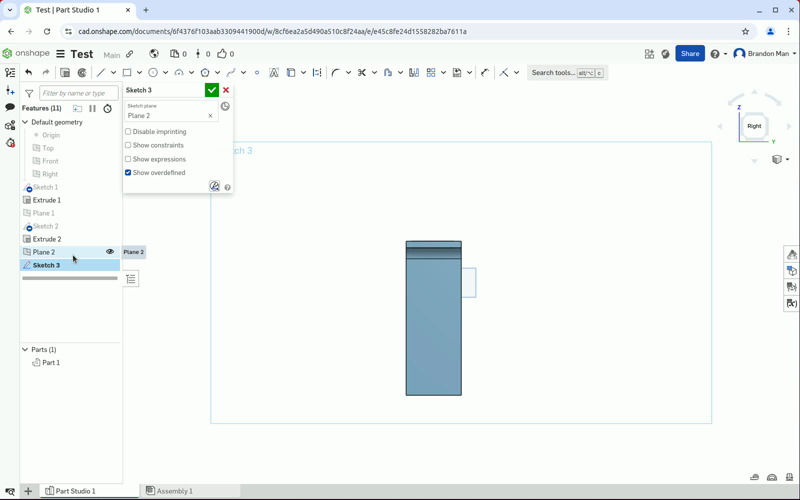
mouse_move(73, 352)
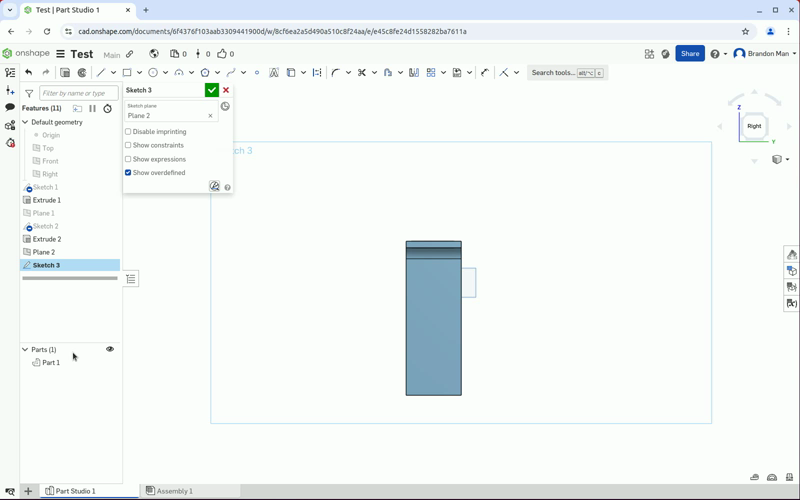
key(y)
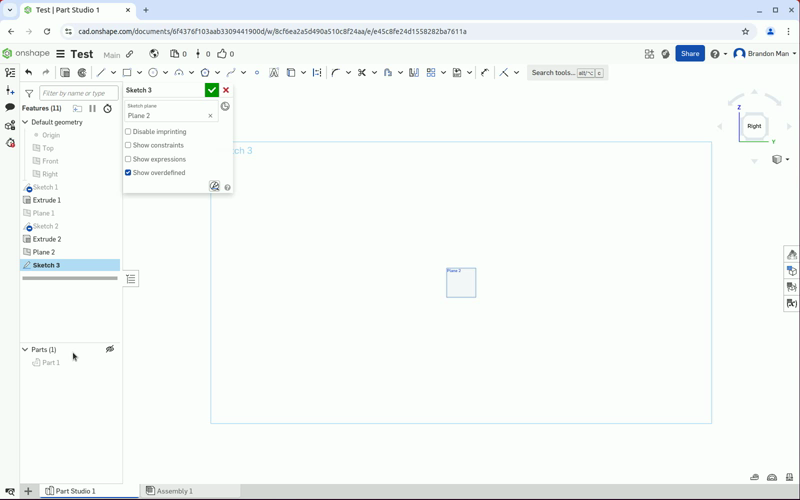
key(c)
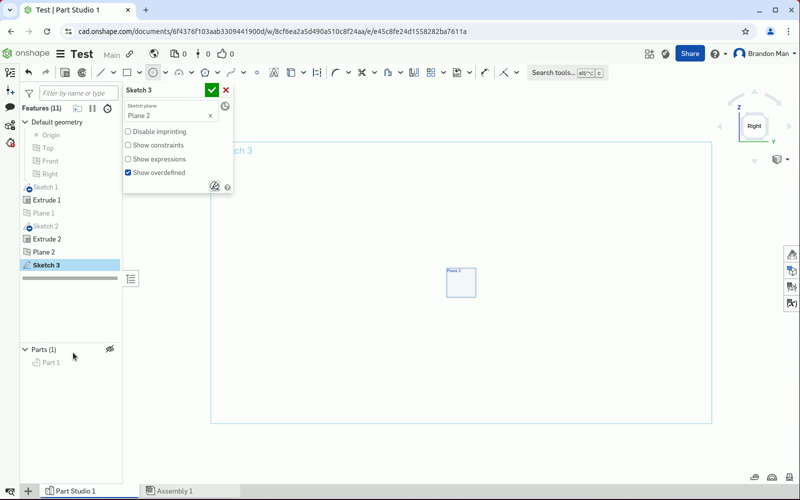
key_down(shift)
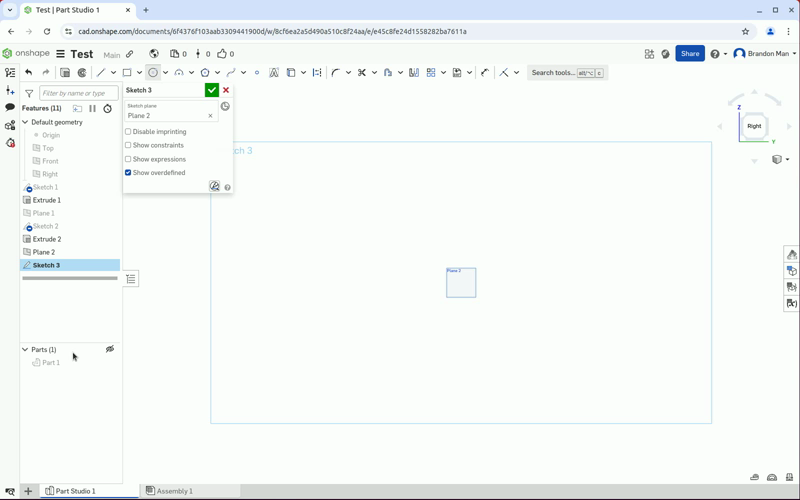
mouse_move(433, 367)
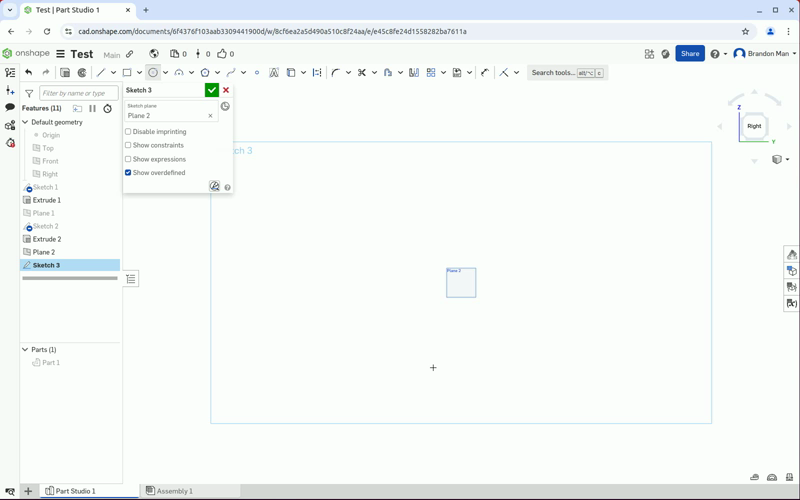
click(433, 367)
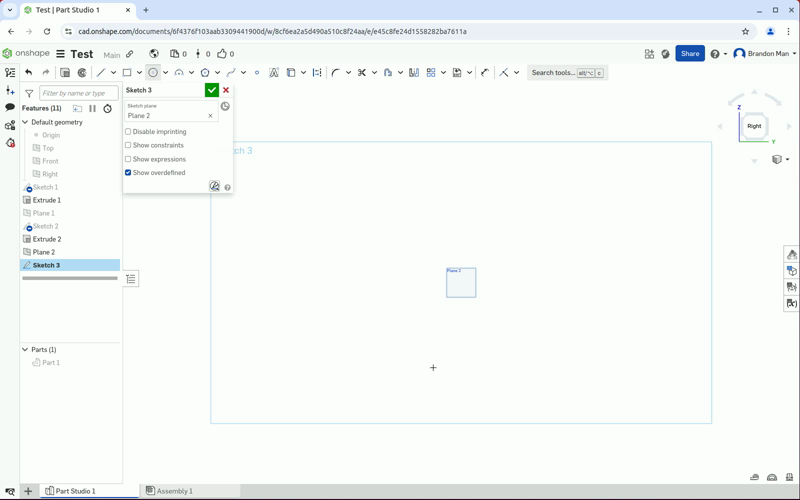
key_up(shift)
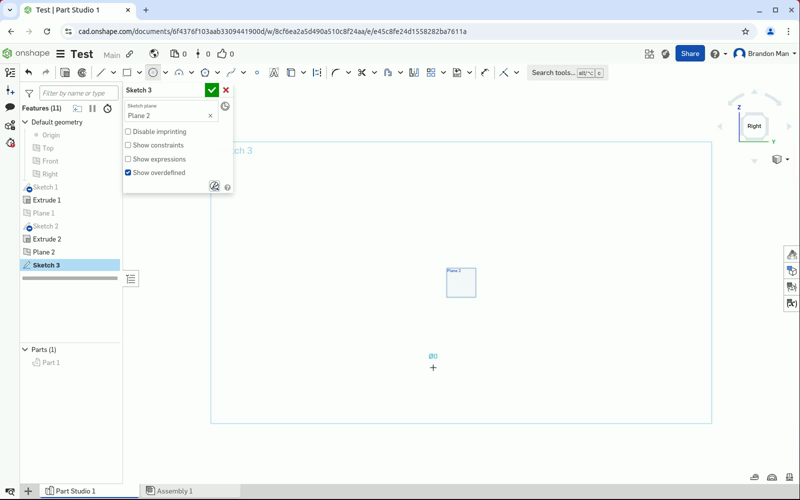
mouse_move(454, 367)
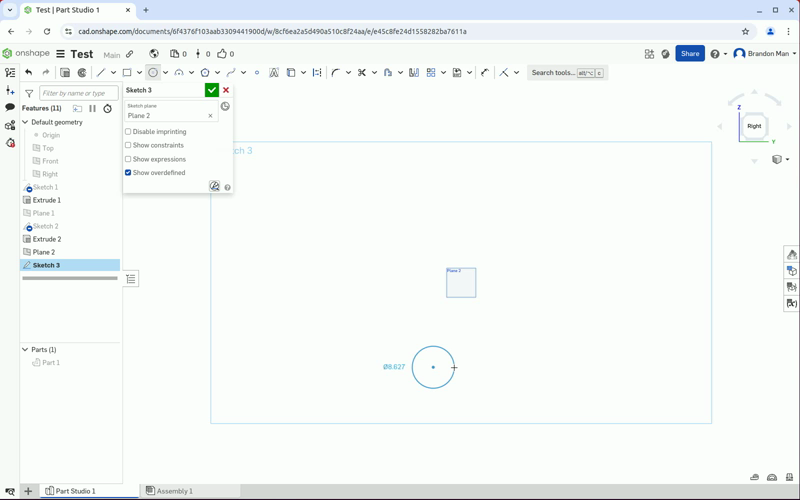
click(454, 367)
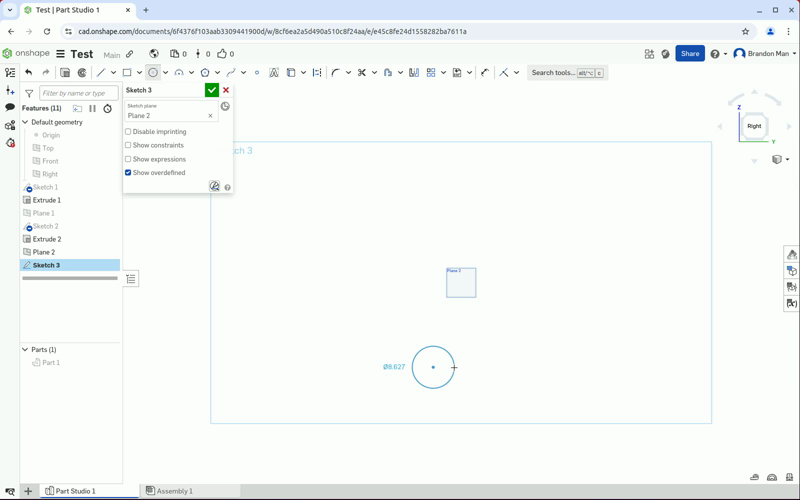
key(esc)
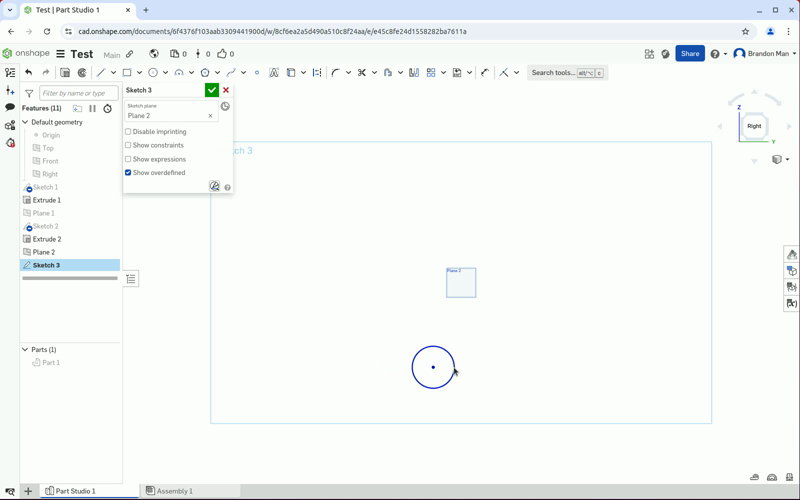
mouse_move(415, 359)
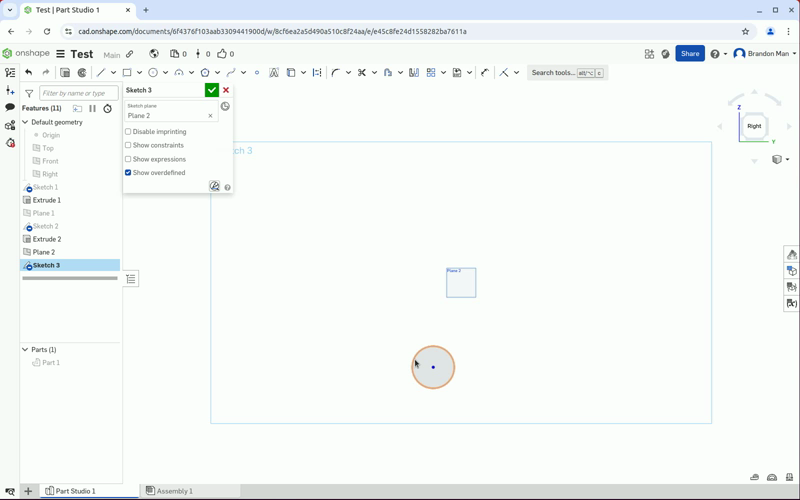
scroll(6)
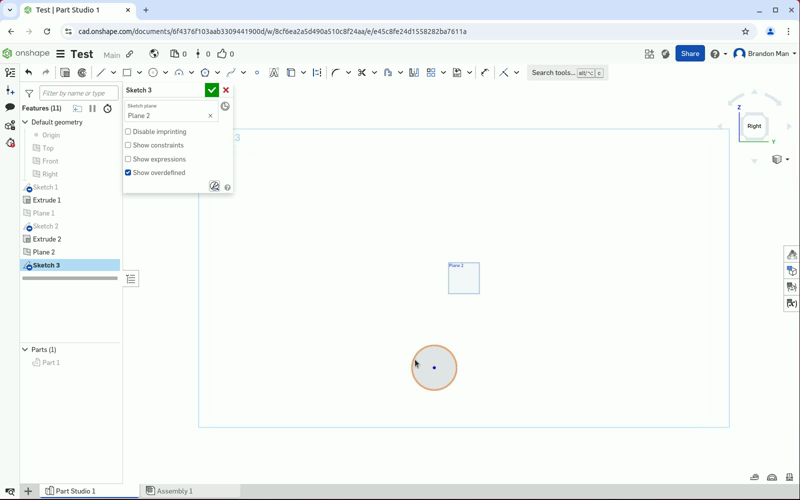
scroll(6)
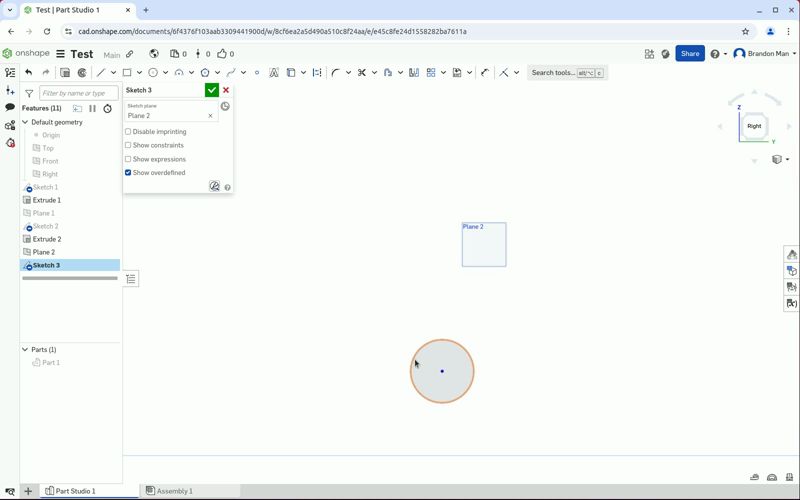
scroll(6)
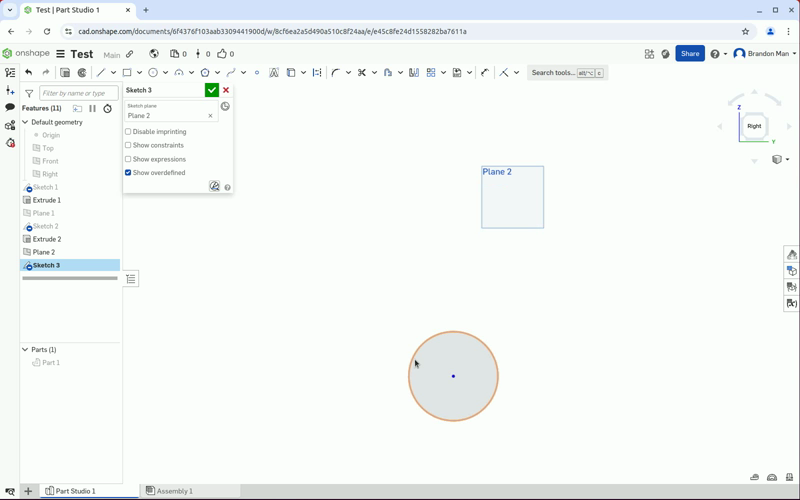
scroll(6)
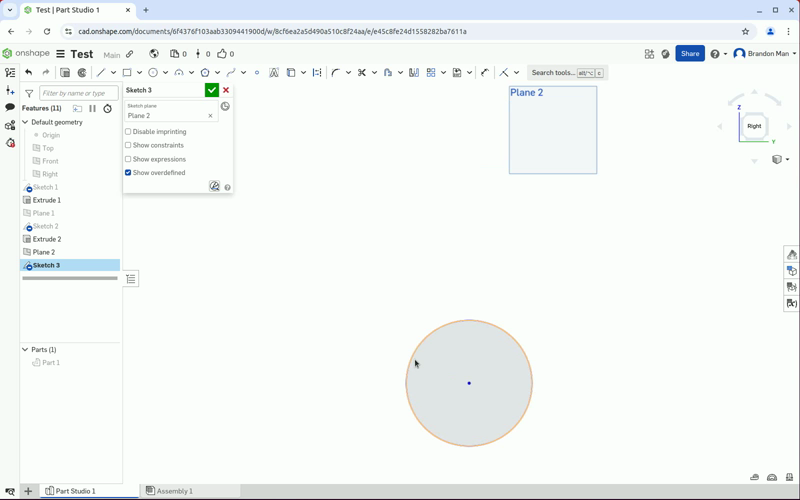
scroll(6)
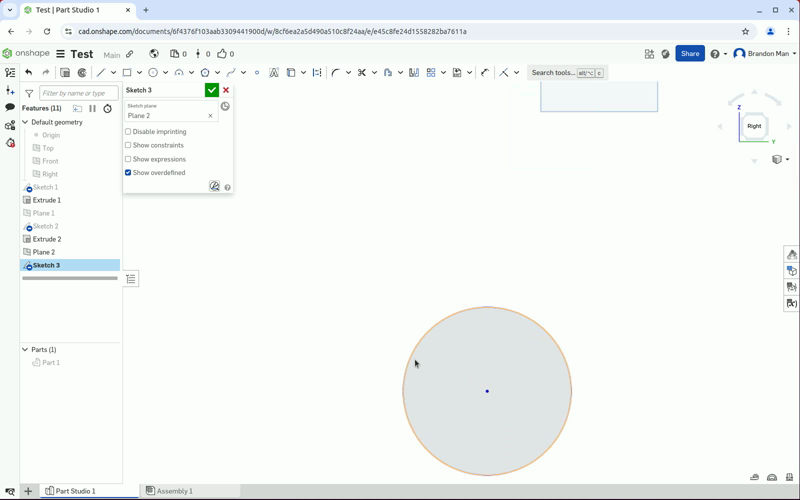
scroll(6)
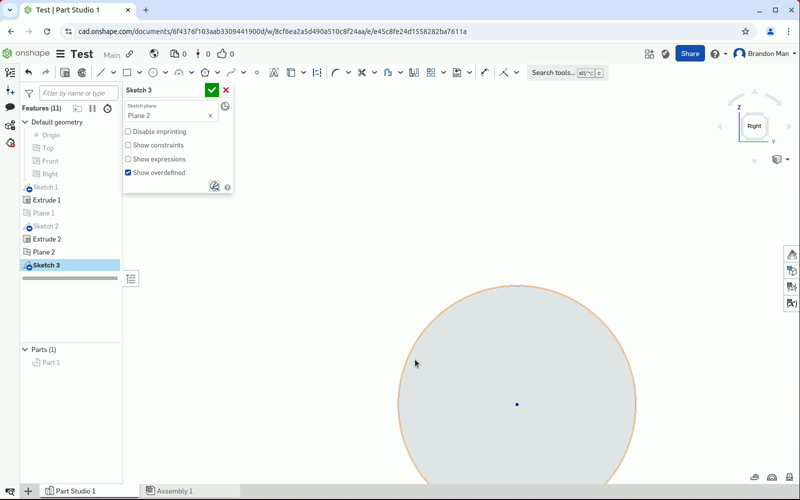
scroll(6)
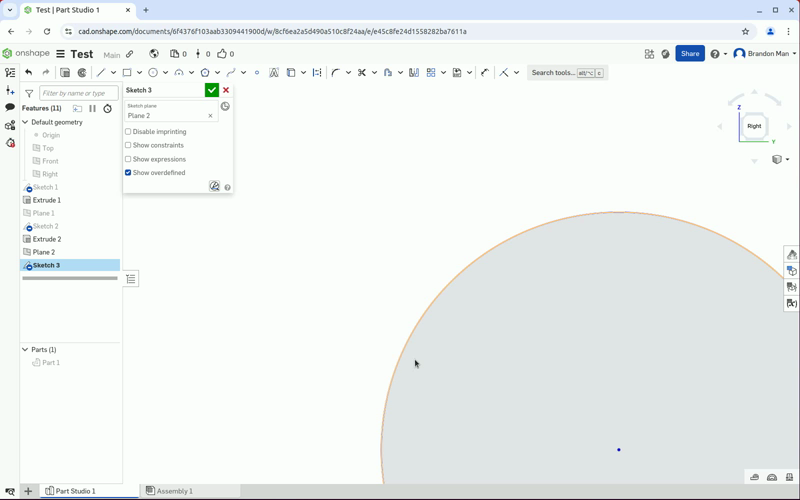
click(415, 359)
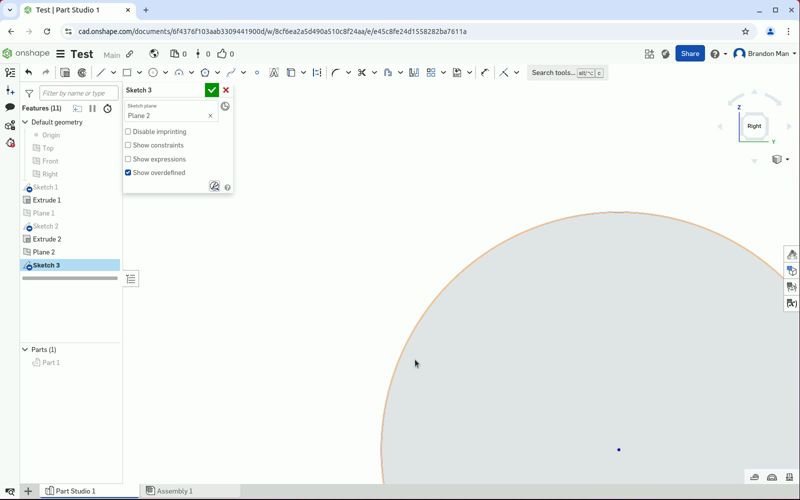
scroll(-6)
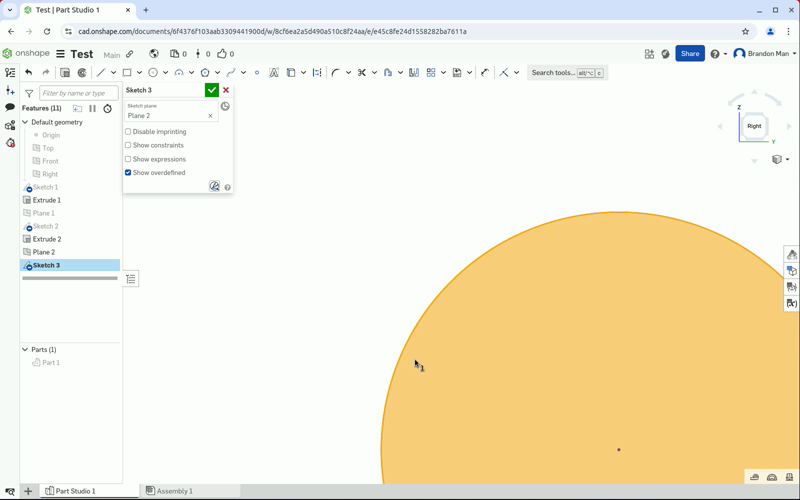
scroll(-6)
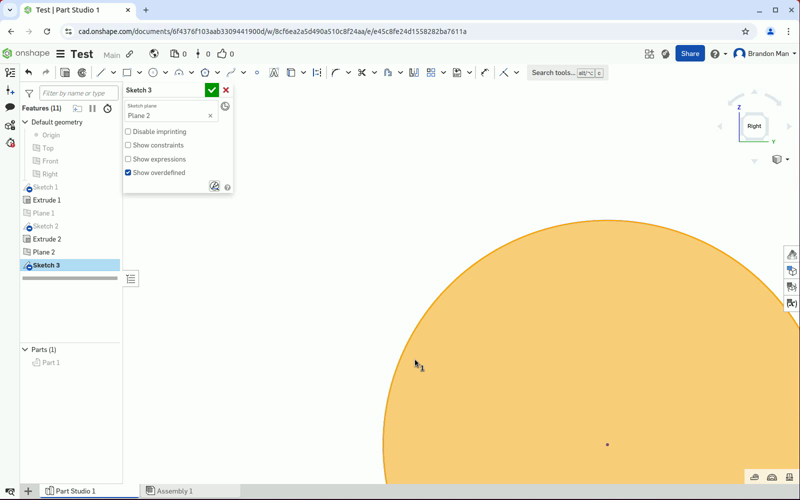
scroll(-6)
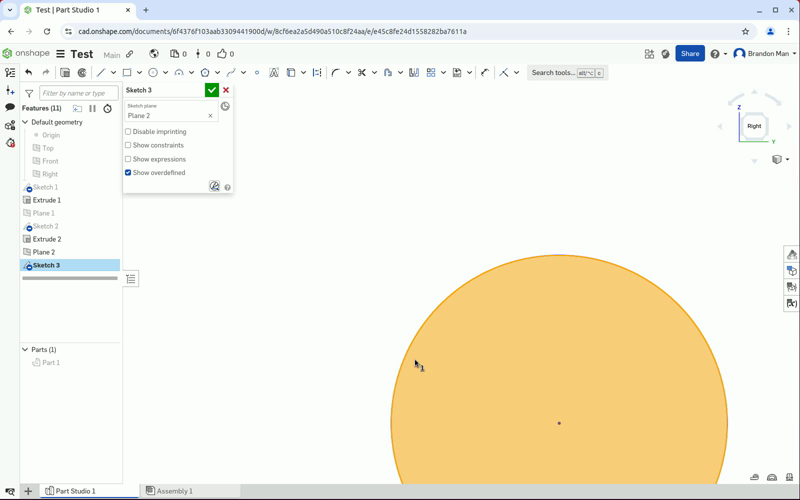
scroll(-6)
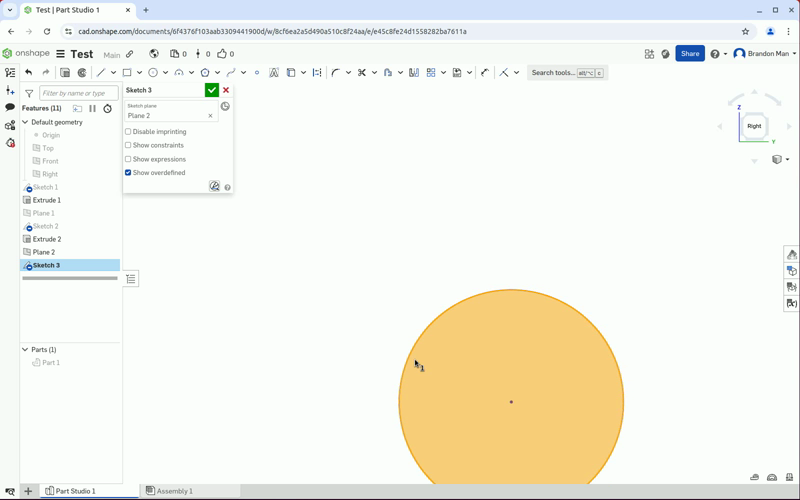
scroll(-6)
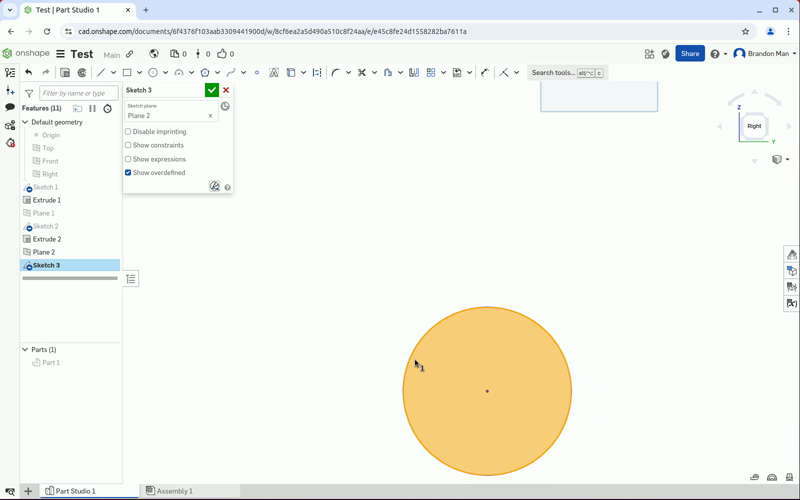
scroll(-6)
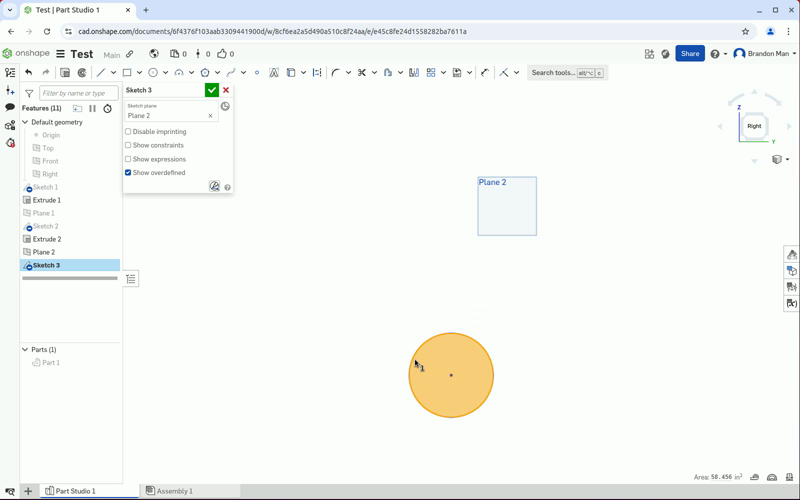
scroll(-6)
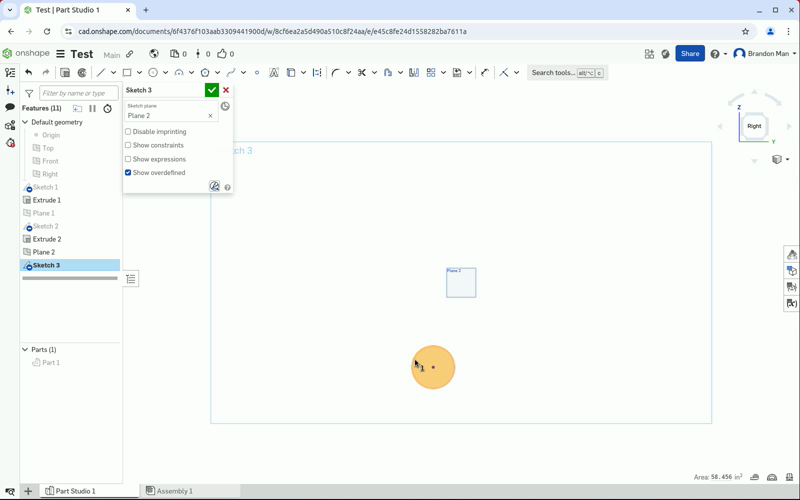
mouse_move(73, 352)
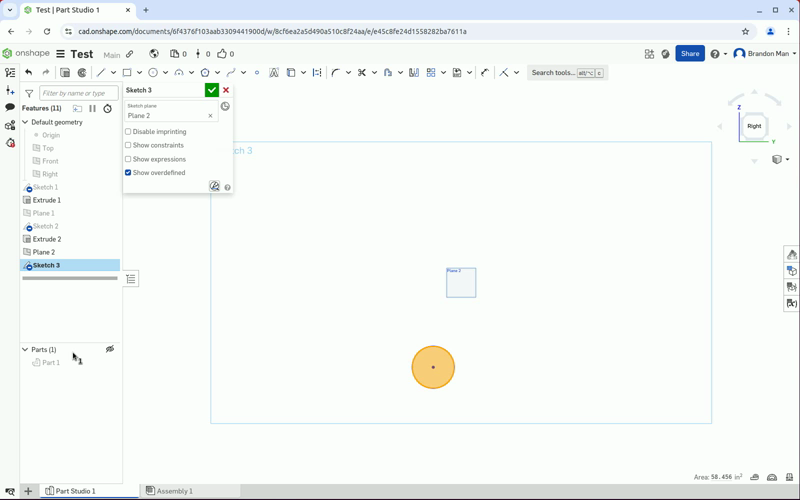
key(shift+y)
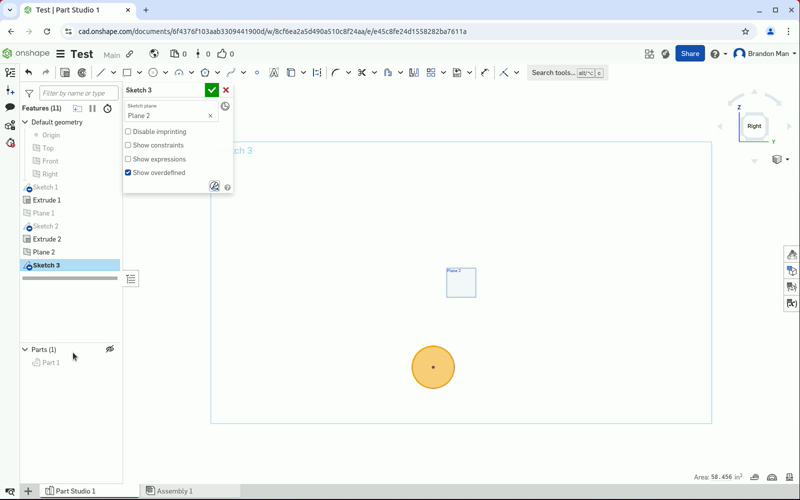
key(shift+e)
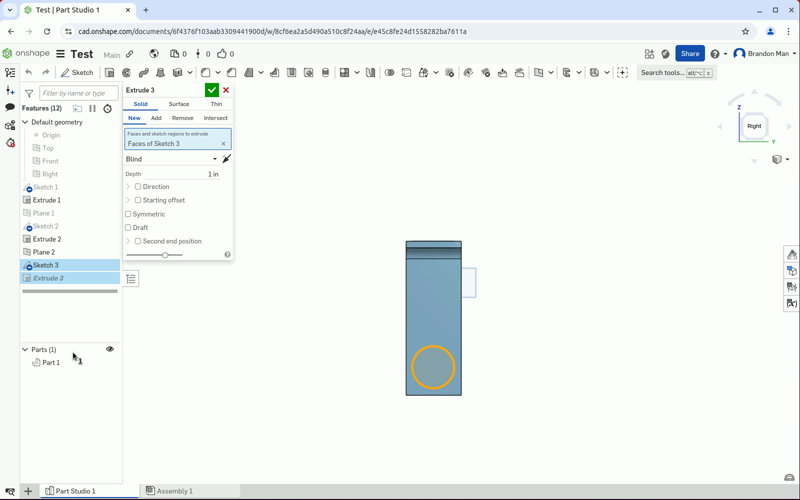
mouse_move(143, 106)
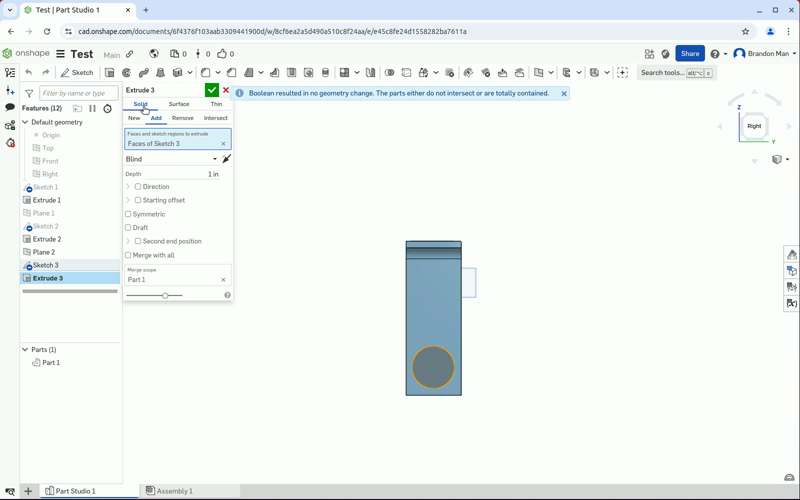
click(143, 106)
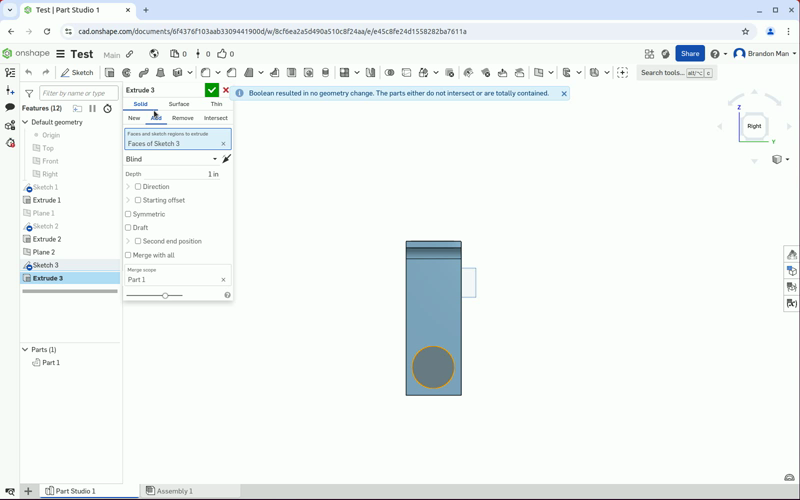
mouse_move(186, 120)
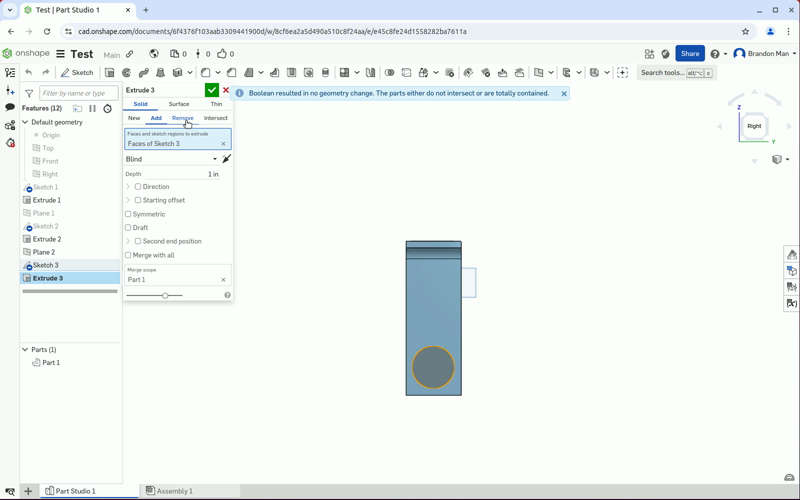
click(186, 120)
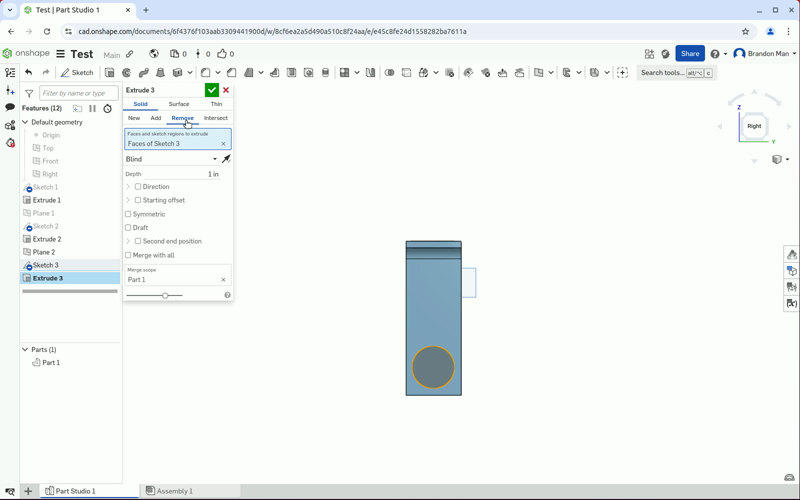
key(tab, 4)
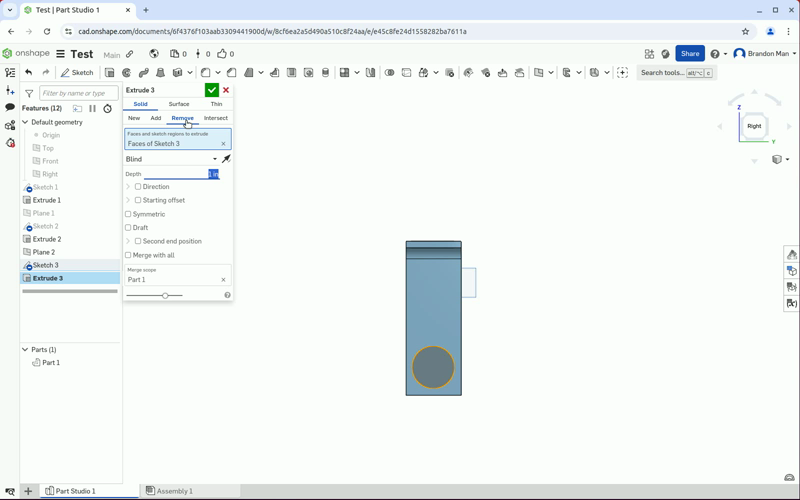
text(5.777)
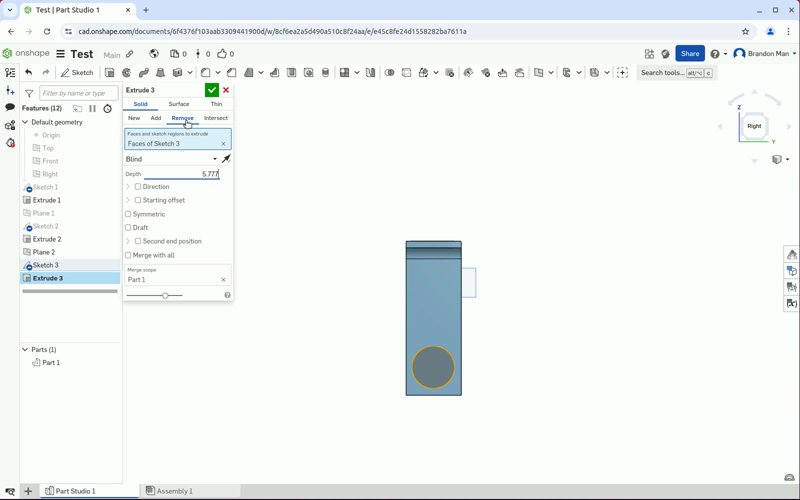
key(tab, 6)
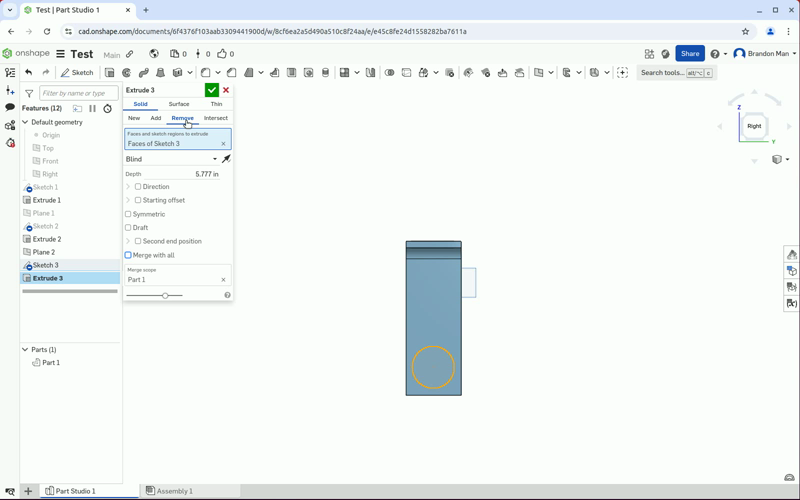
key(space)
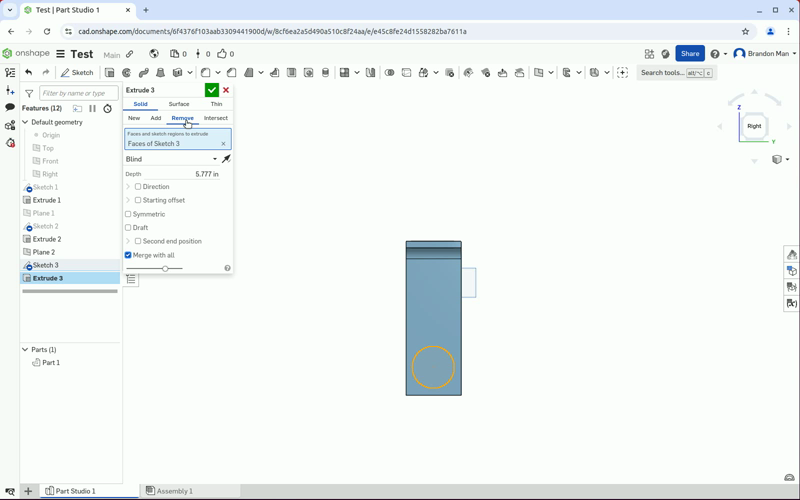
key(enter)
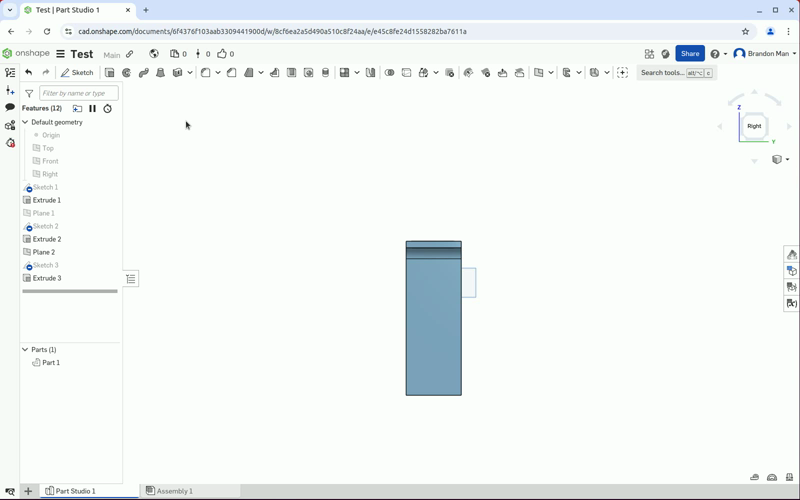
key(shift+h)
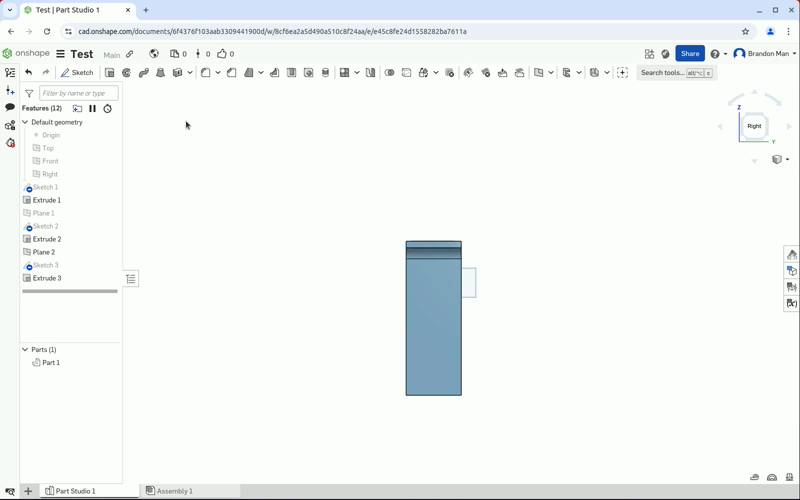
key(shift+h)
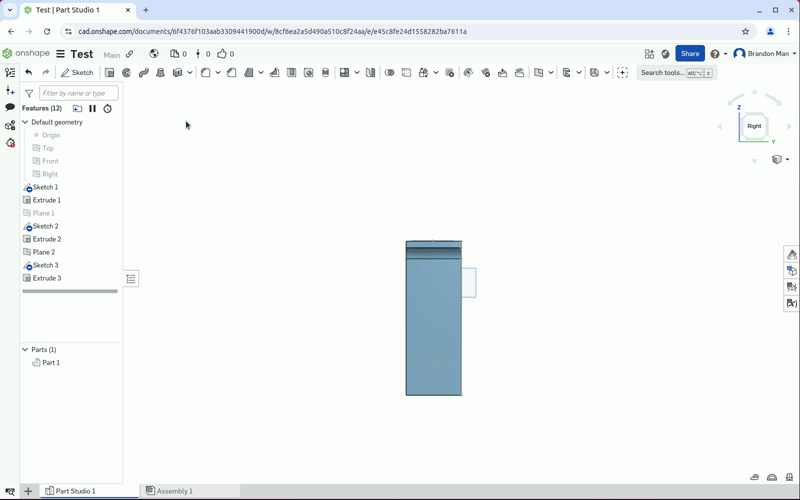
key(shift+7)
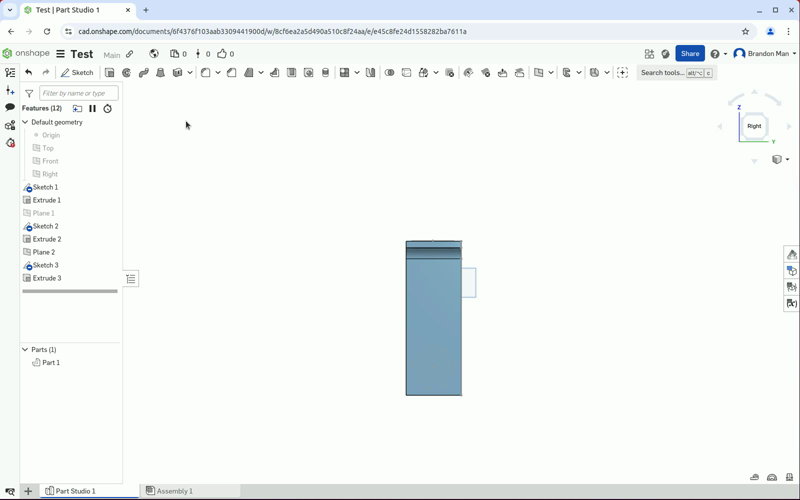
key(right, 2)
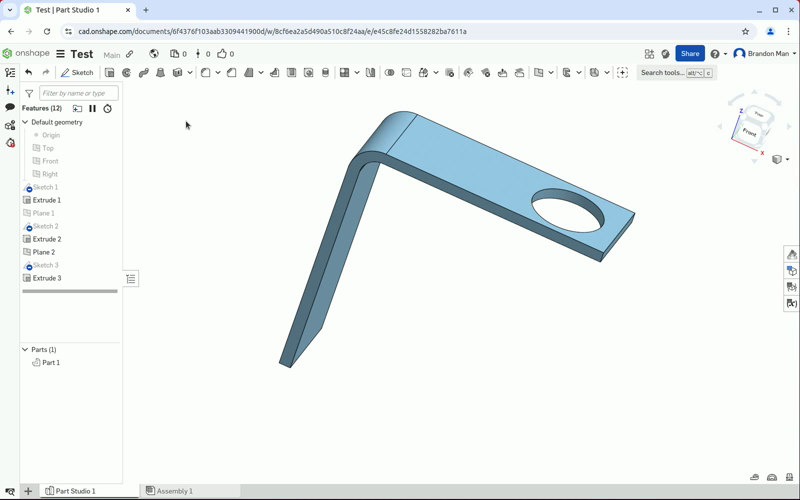
key(down, 2)
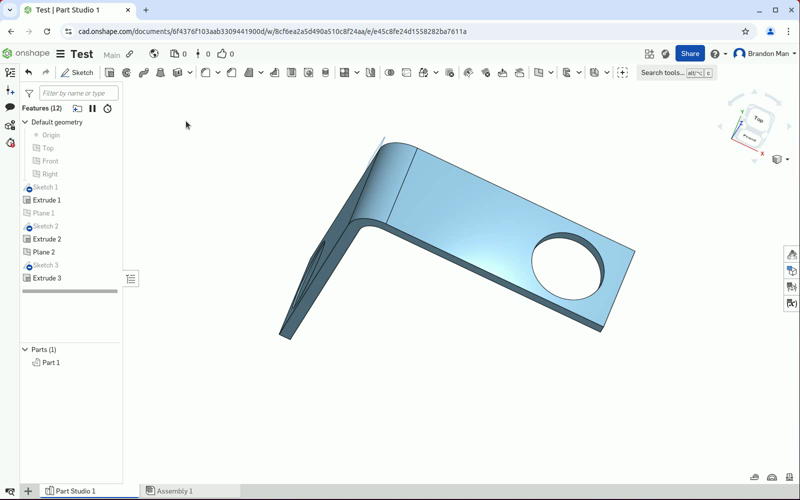
key(up, 2)
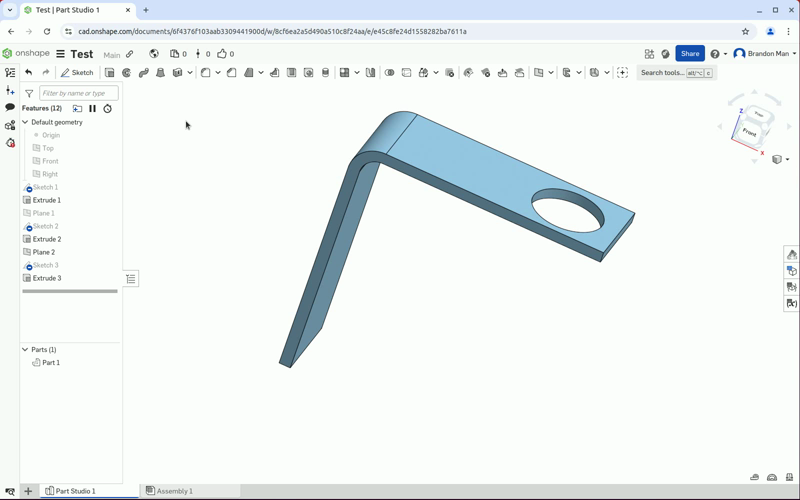
key(left, 2)
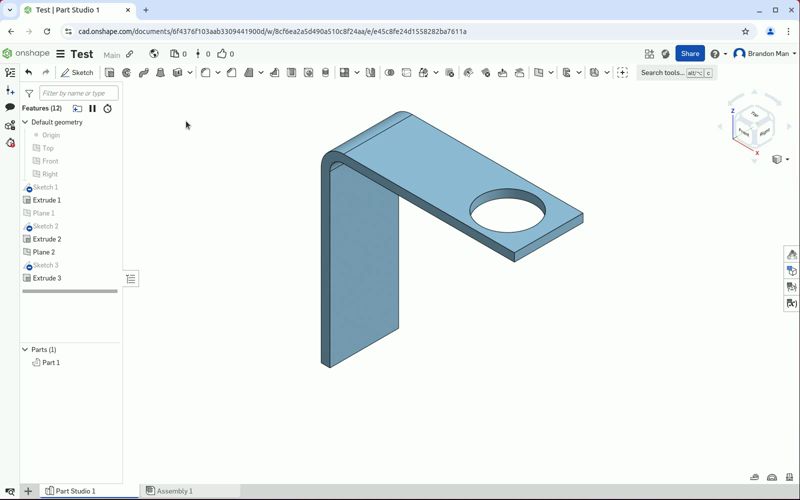
mouse_move(73, 189)
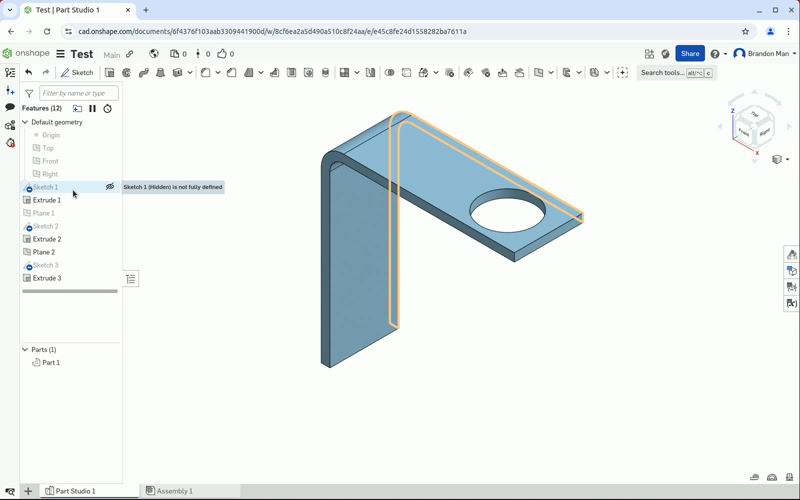
click(73, 189)